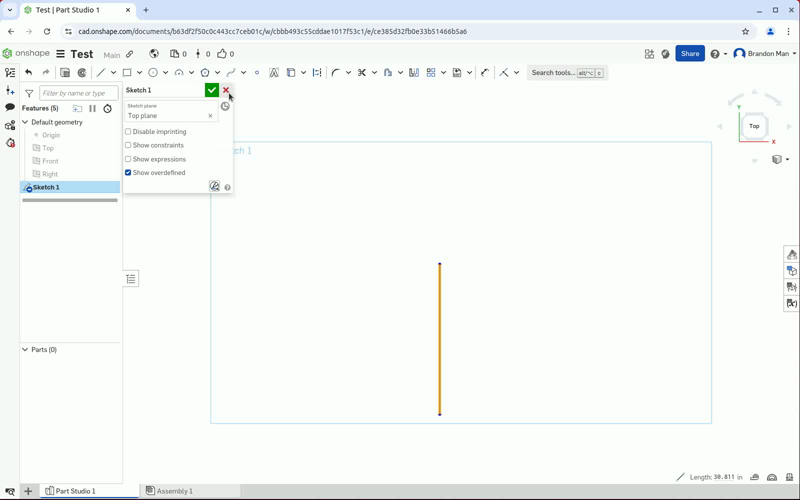
key(shift+h)
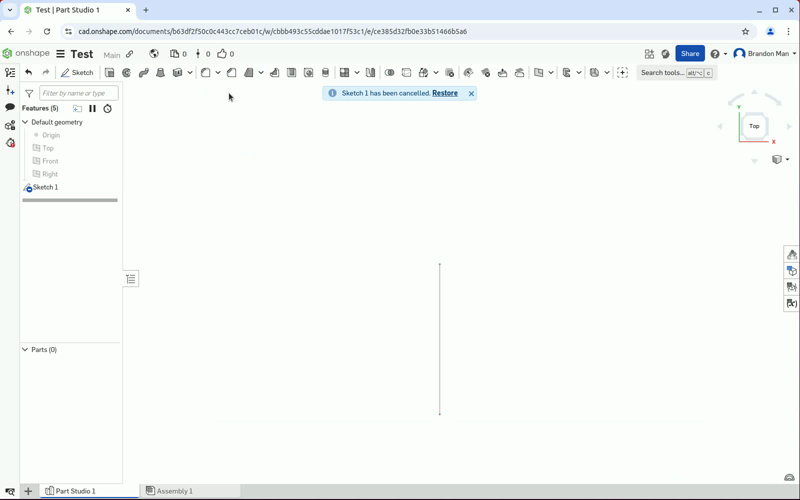
key(shift+s)
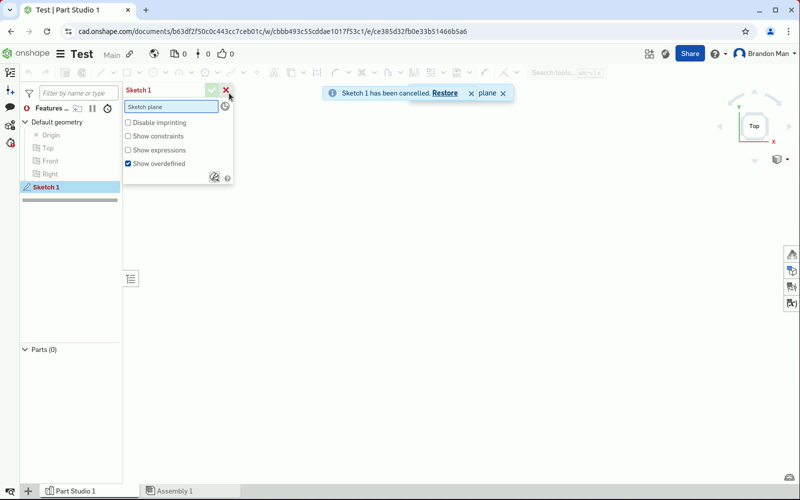
mouse_move(73, 150)
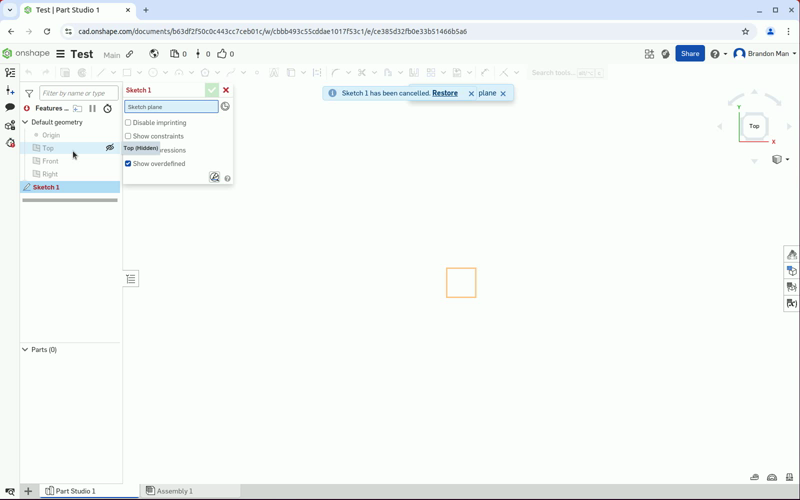
click(73, 150)
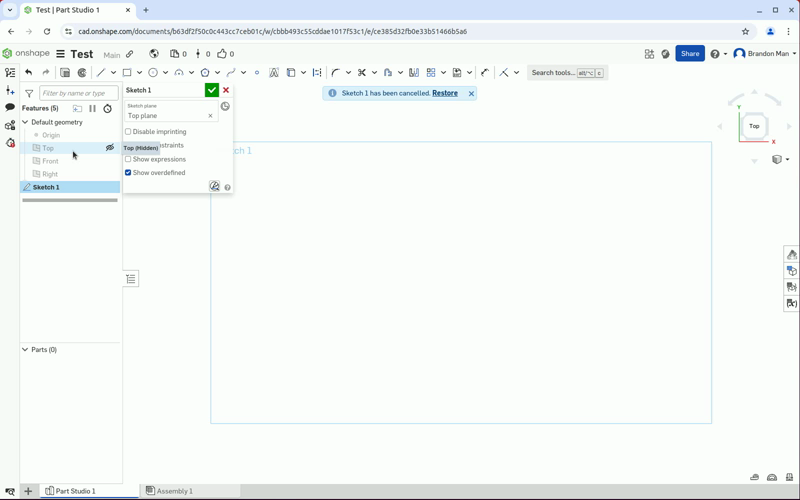
mouse_move(73, 352)
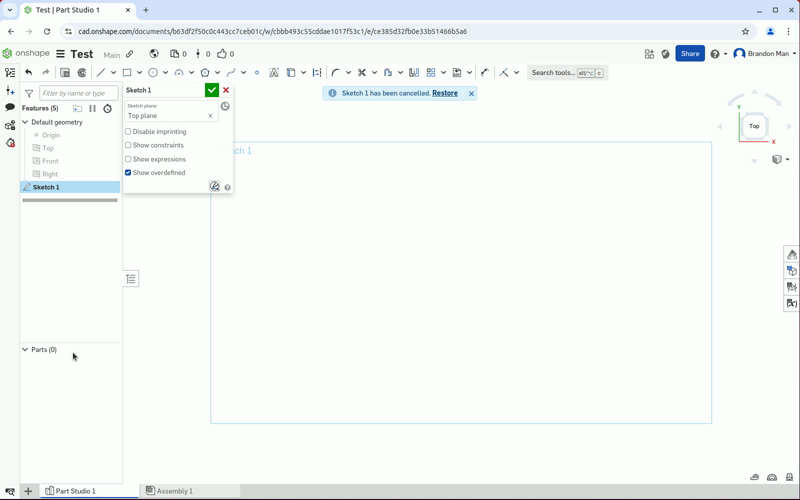
key(y)
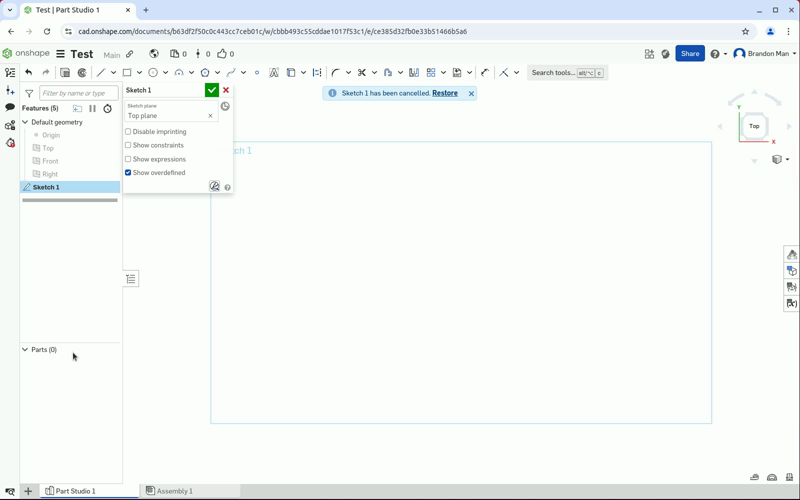
key(l)
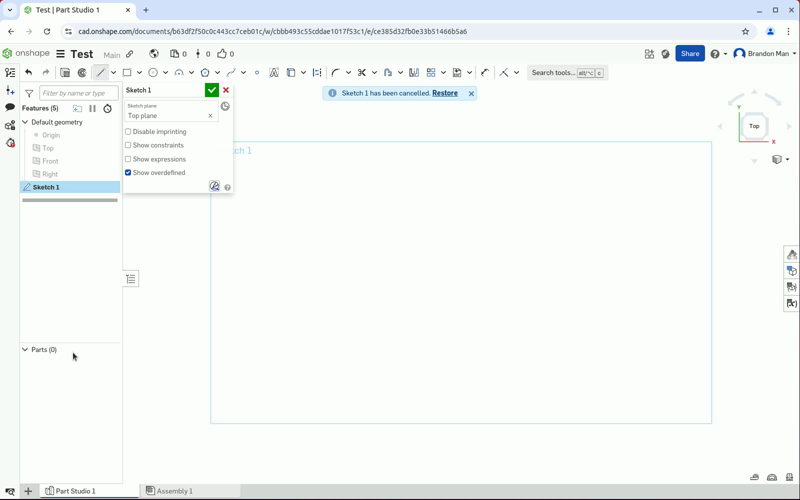
key_down(shift)
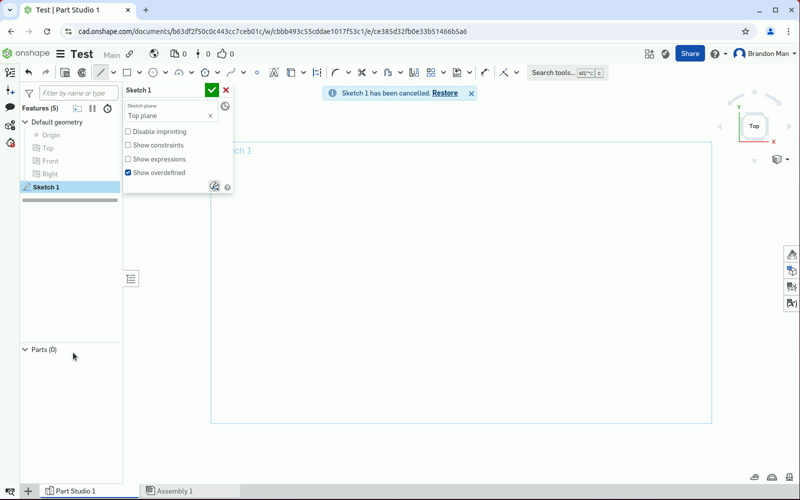
mouse_move(460, 282)
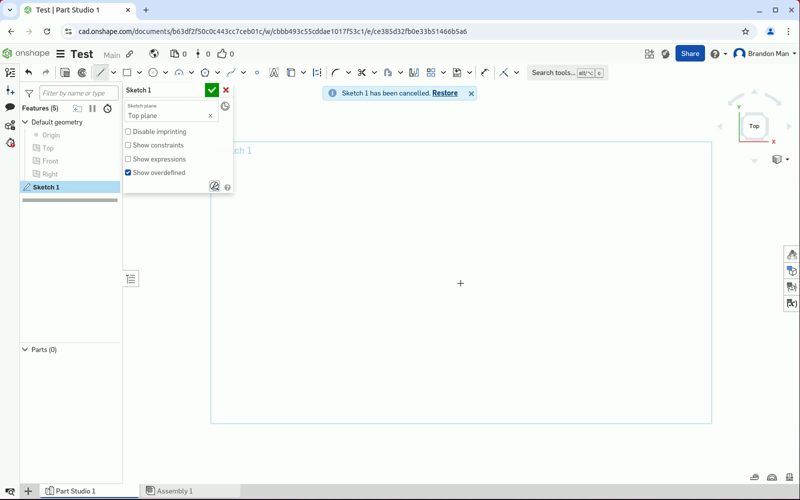
click(460, 282)
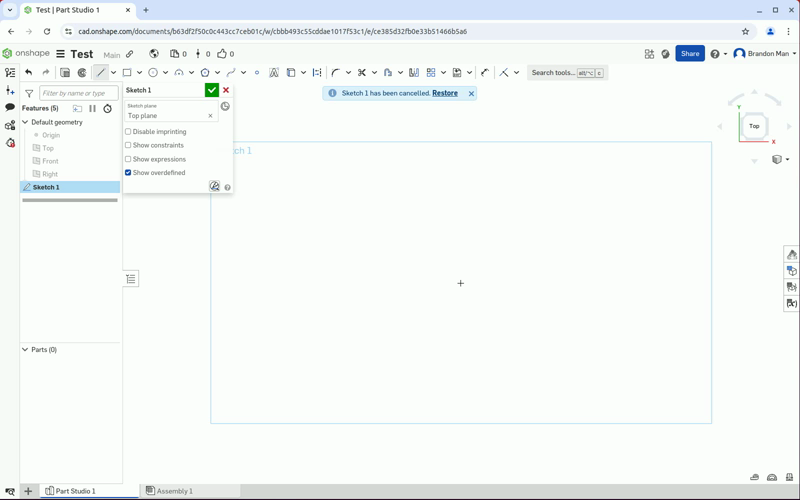
key_up(shift)
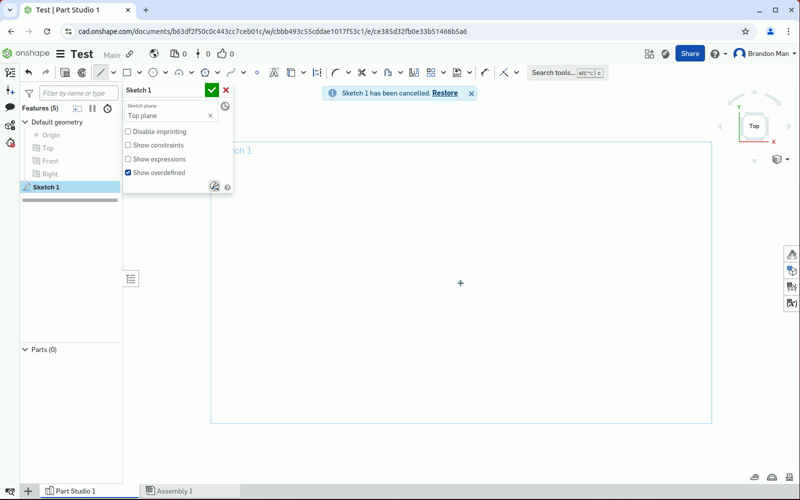
key_down(shift)
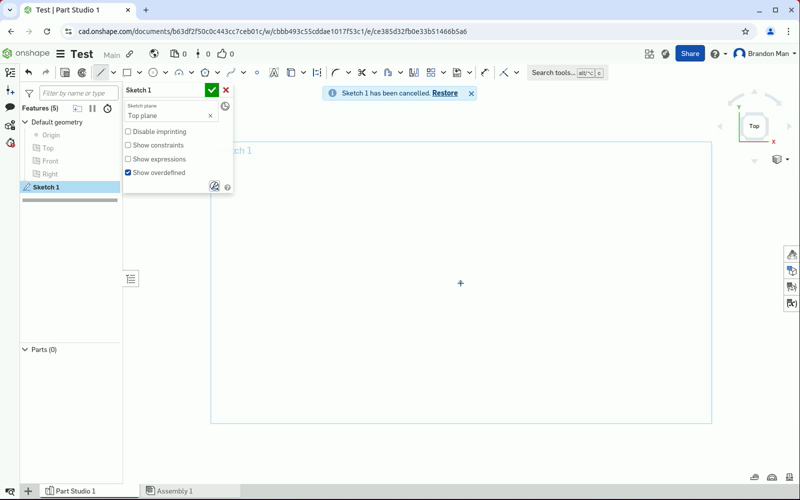
mouse_move(490, 282)
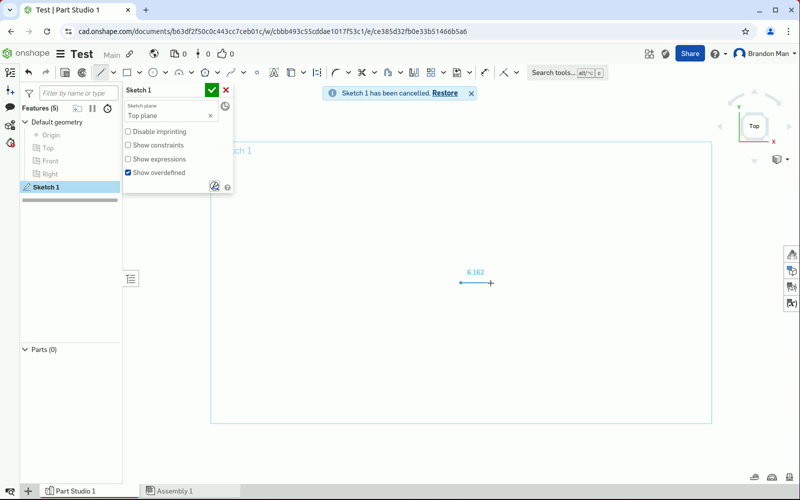
mouse_move(514, 282)
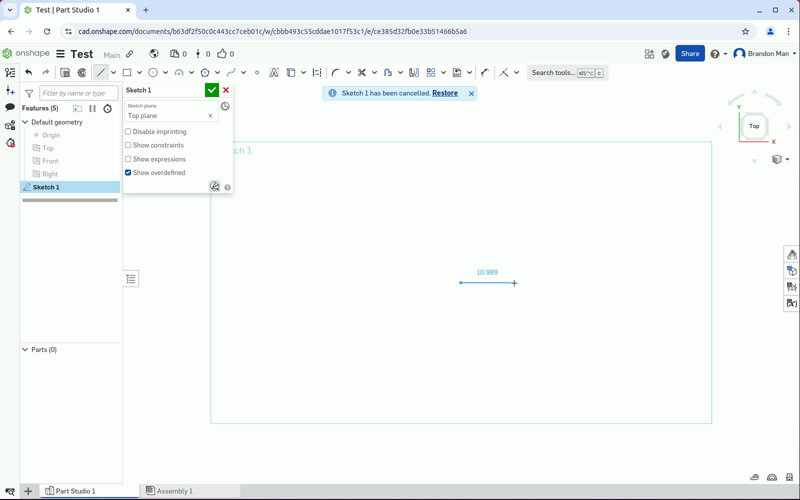
click(514, 282)
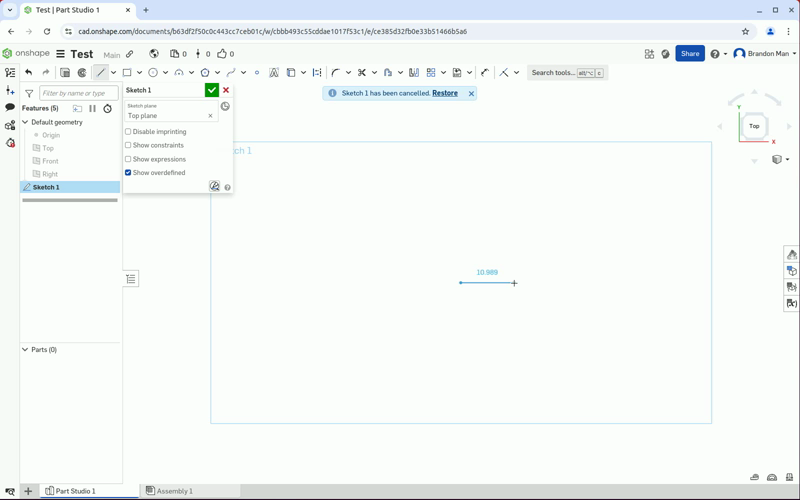
key_up(shift)
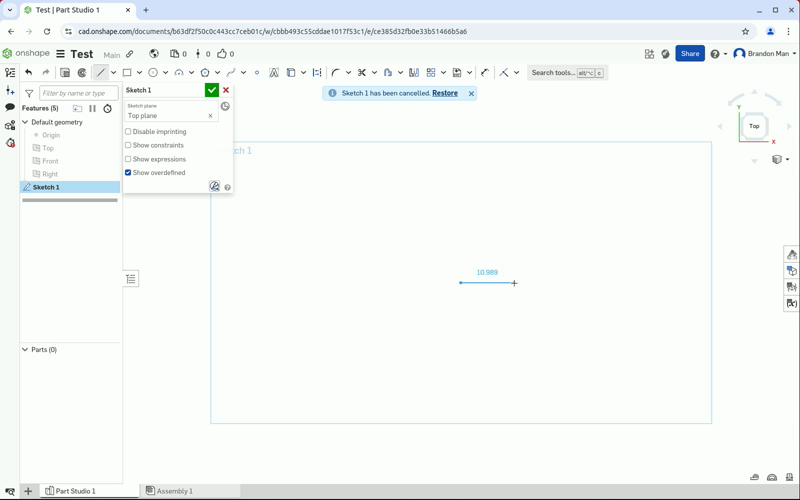
key_down(shift)
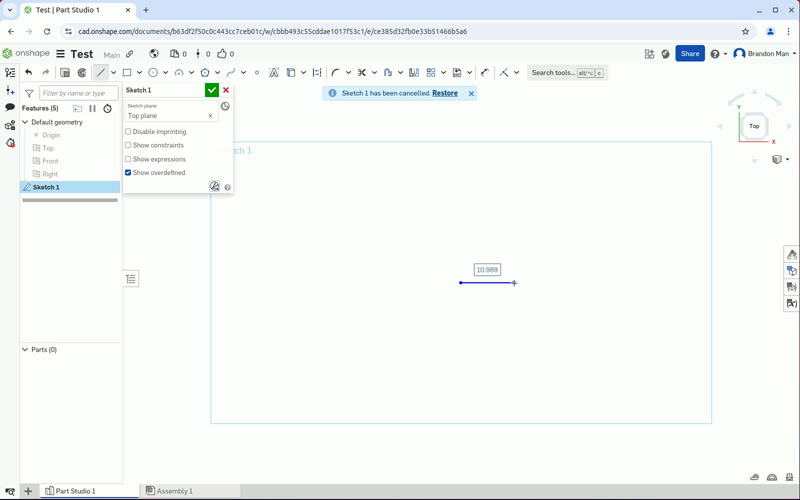
mouse_move(514, 170)
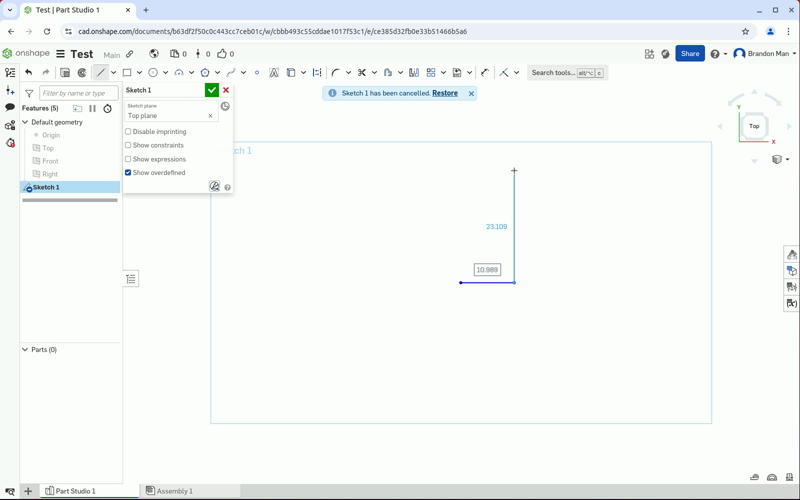
click(514, 170)
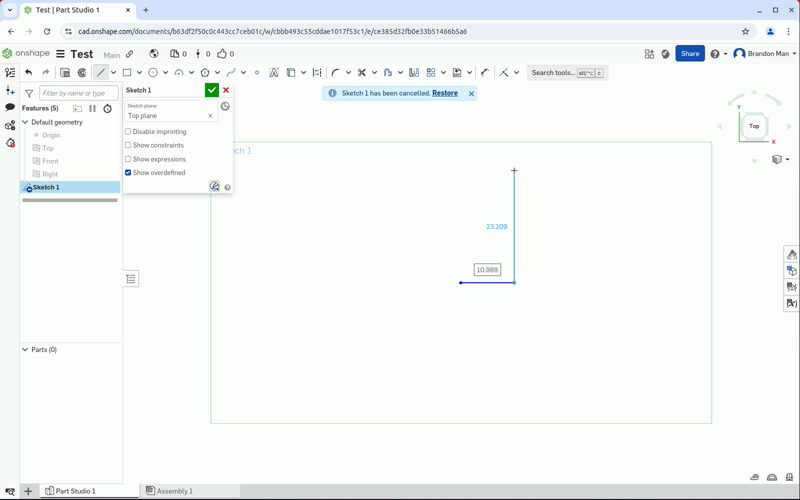
key_up(shift)
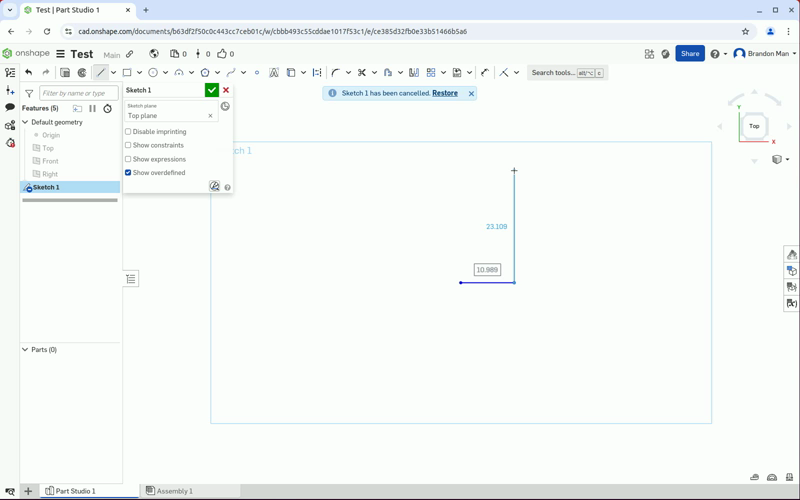
key_down(shift)
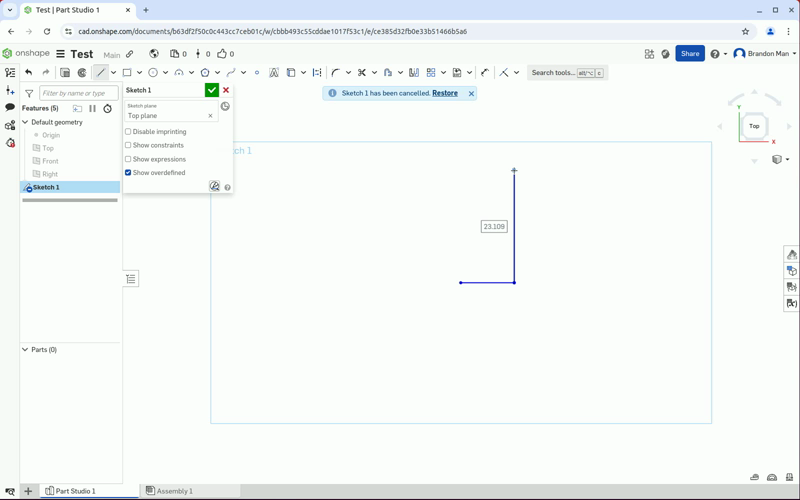
mouse_move(544, 170)
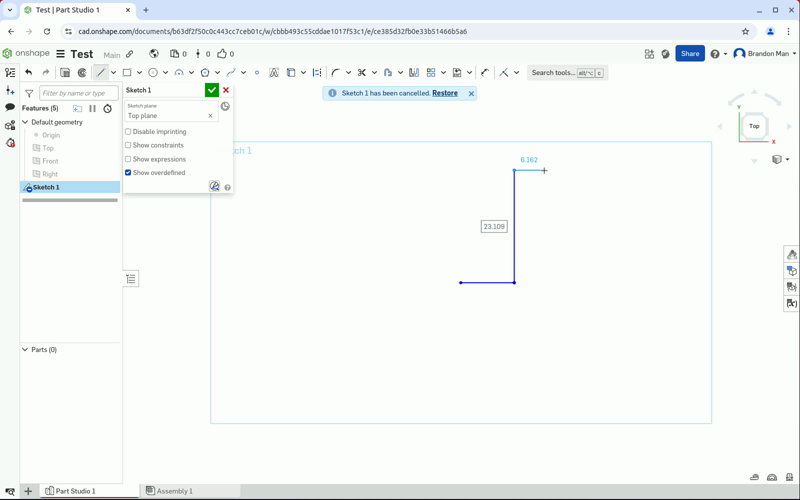
mouse_move(460, 170)
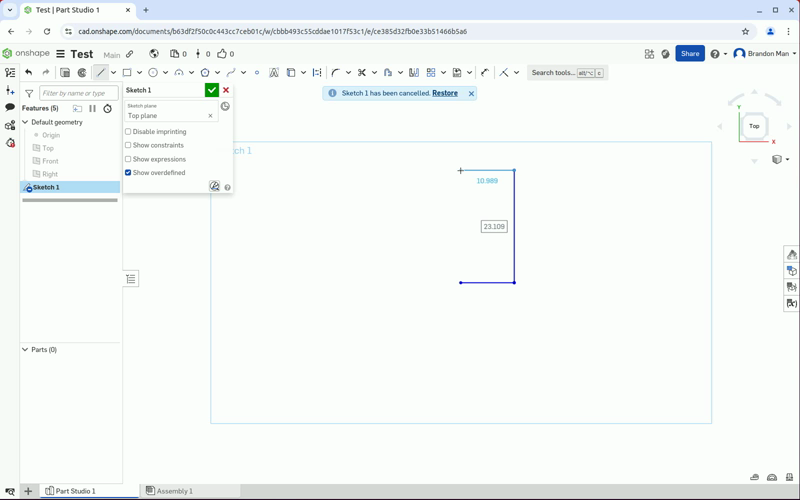
click(460, 170)
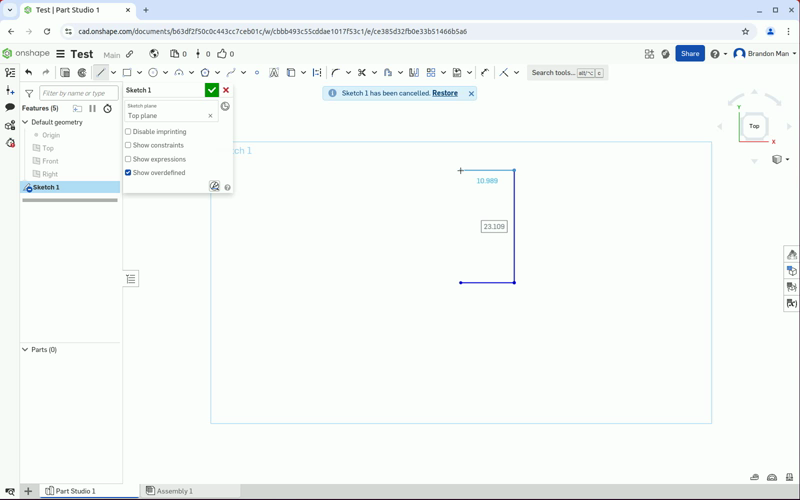
key_up(shift)
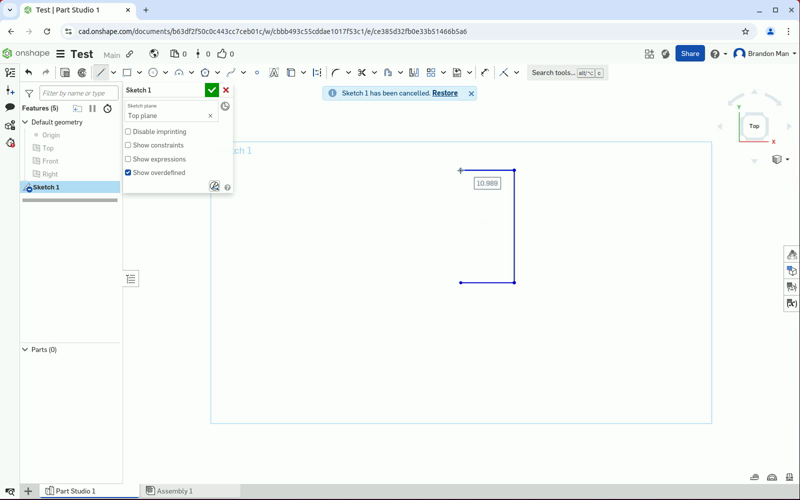
key_down(shift)
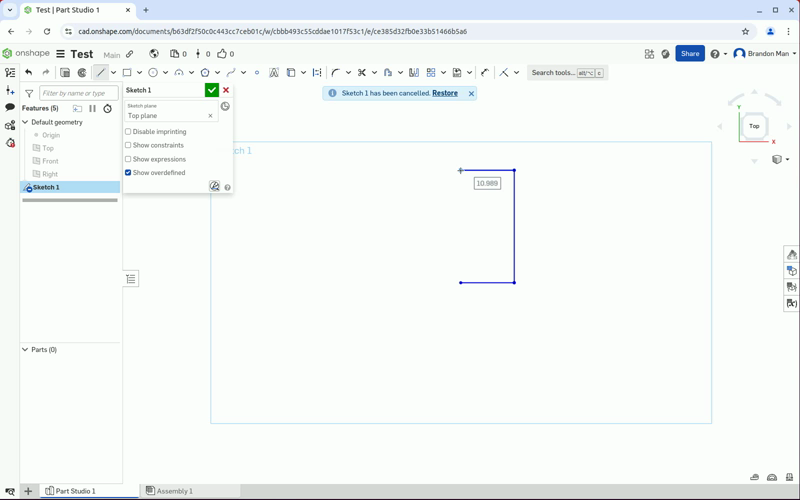
mouse_move(460, 282)
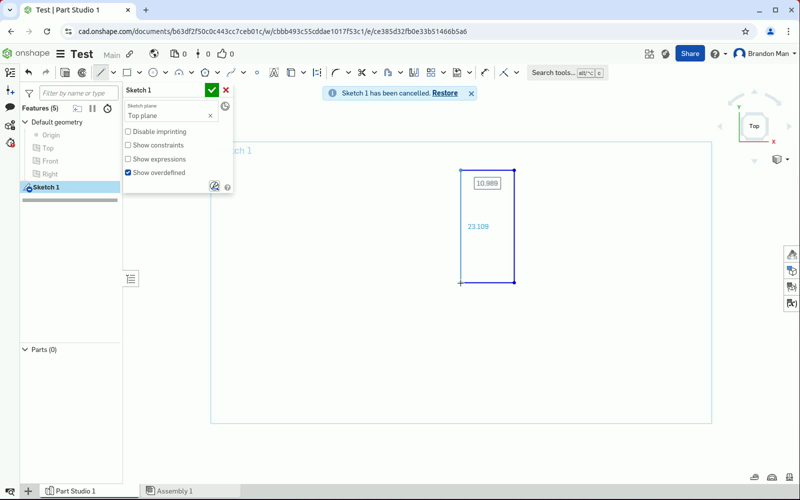
key_up(shift)
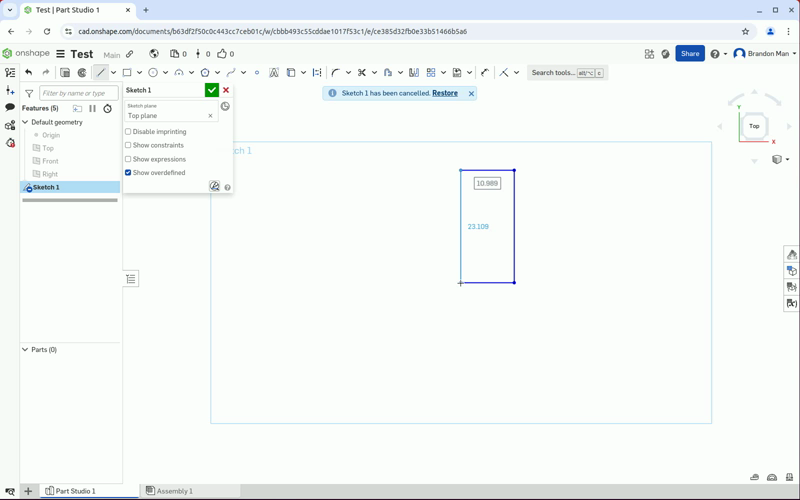
click(460, 282)
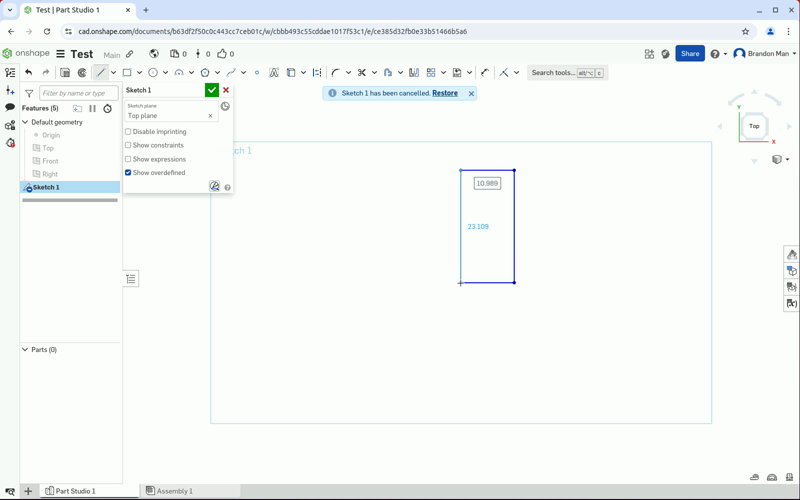
key(esc)
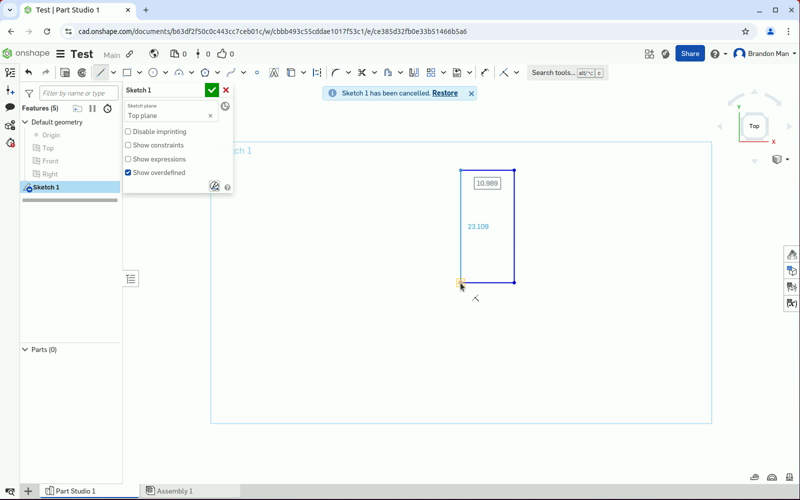
mouse_move(487, 247)
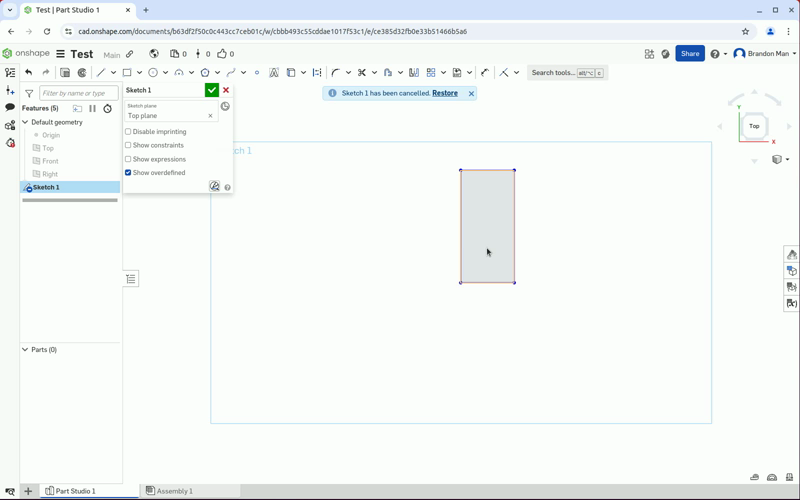
click(487, 247)
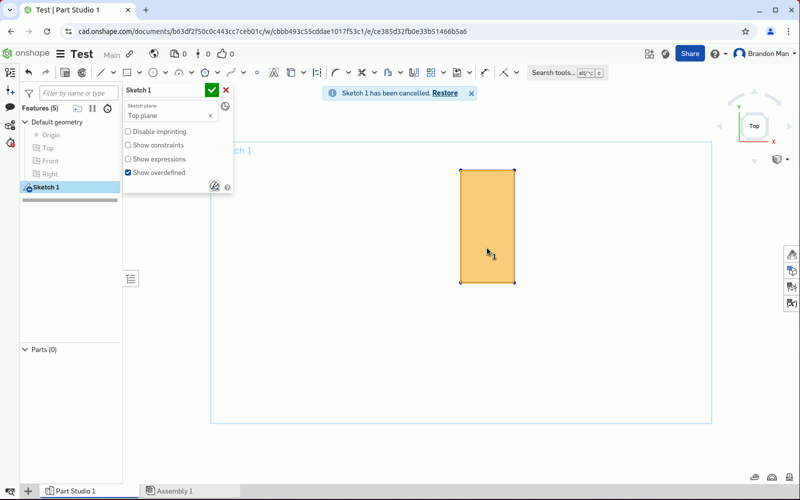
mouse_move(73, 352)
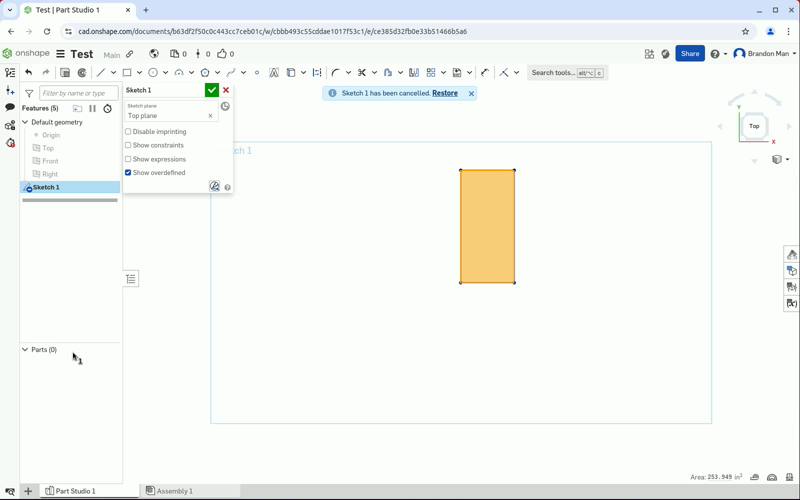
key(shift+y)
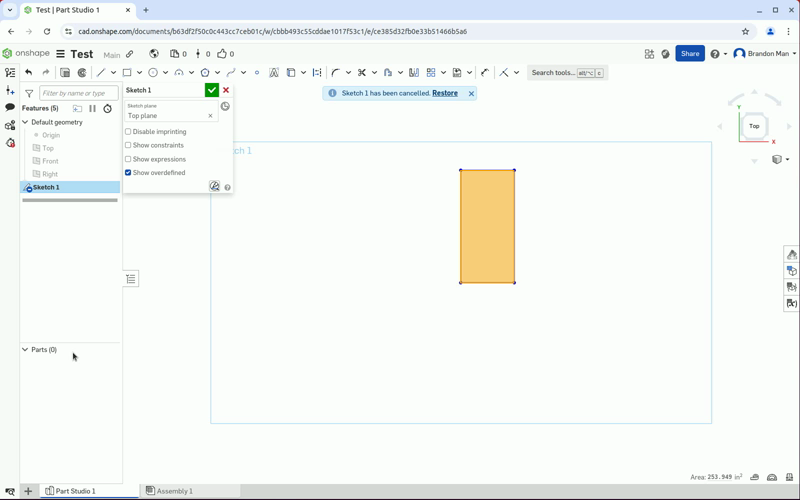
key(shift+e)
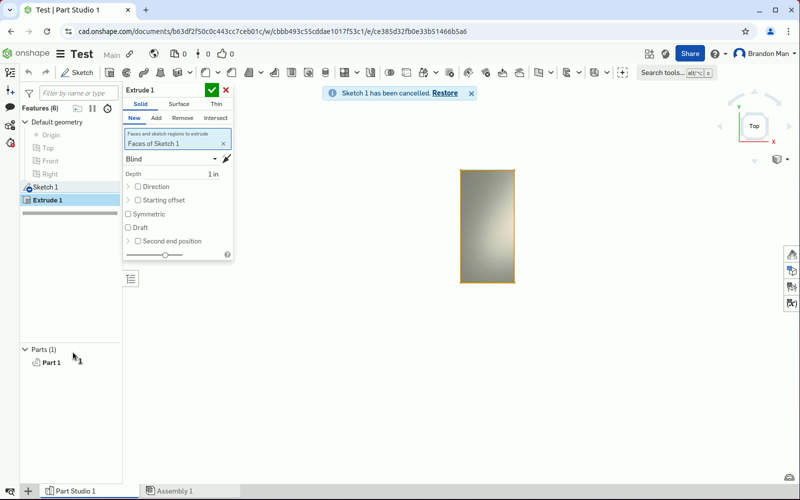
mouse_move(143, 106)
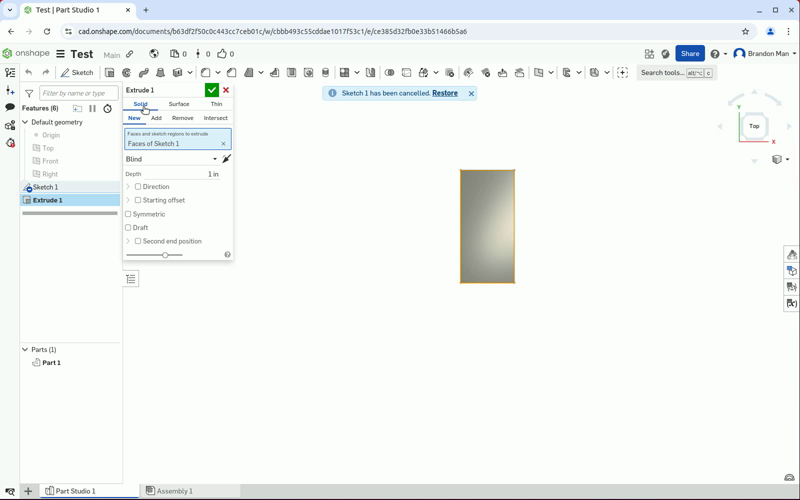
click(143, 106)
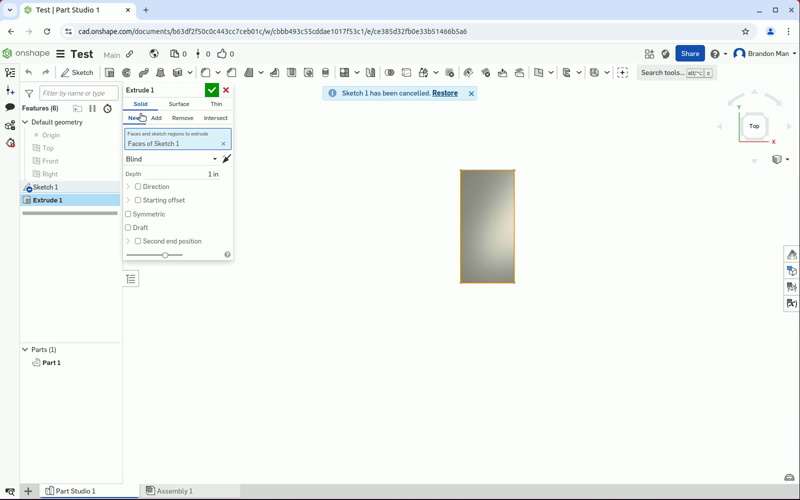
mouse_move(137, 120)
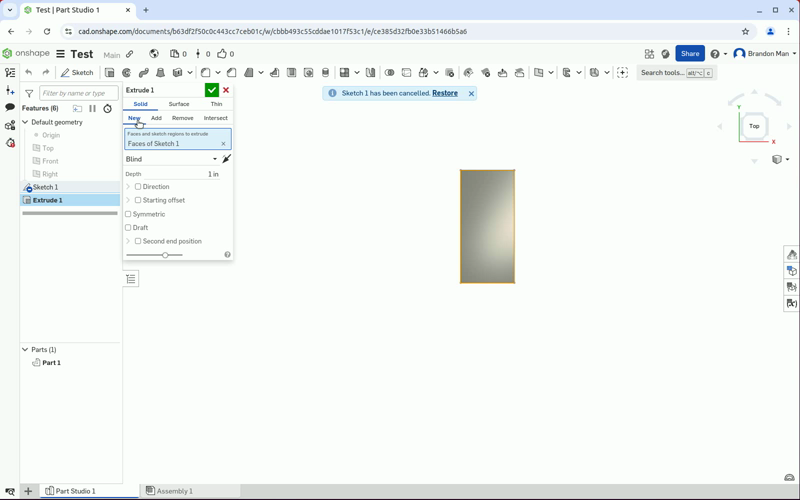
click(137, 120)
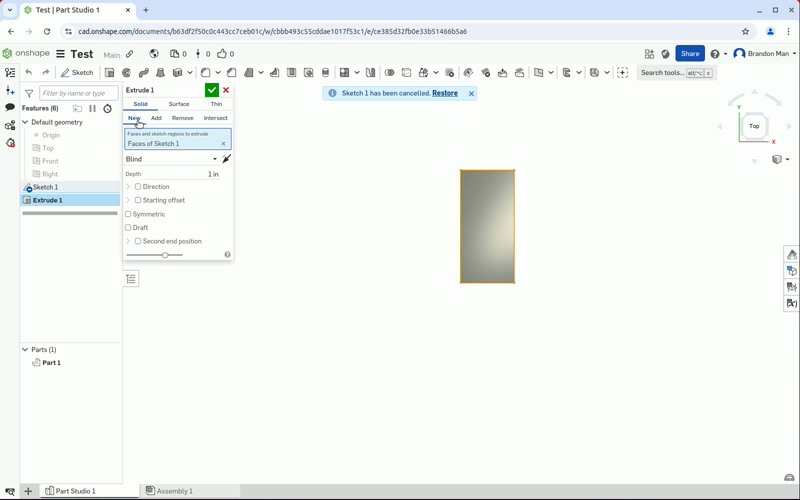
key(tab, 4)
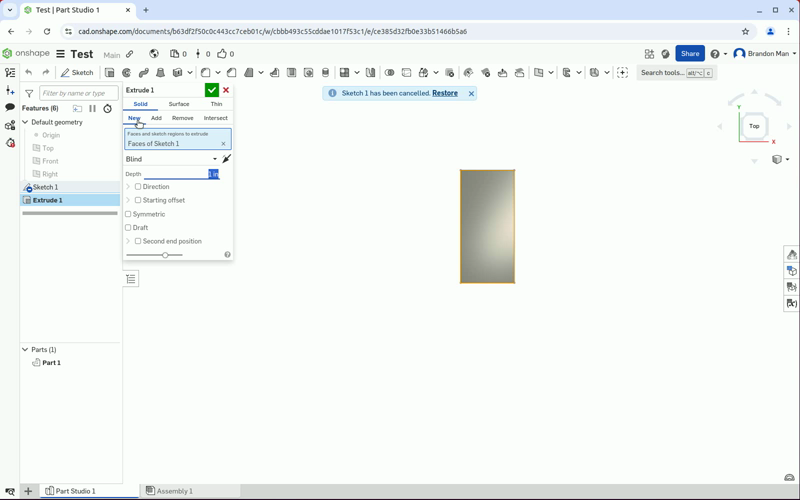
text(0.722)
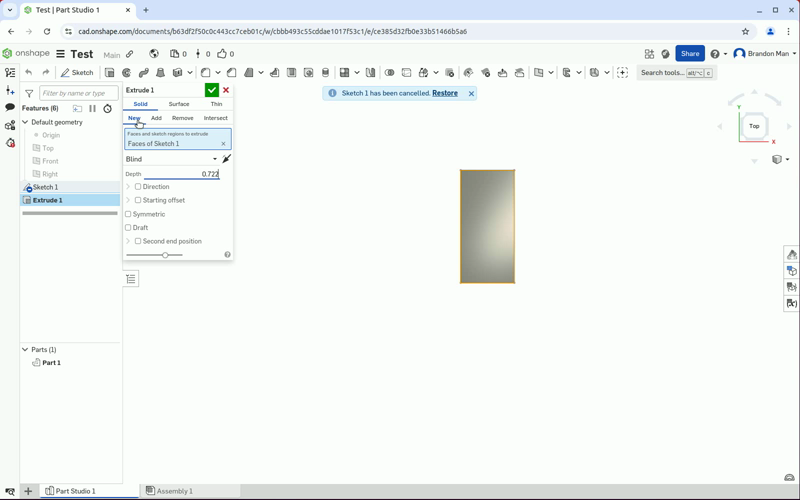
key(enter)
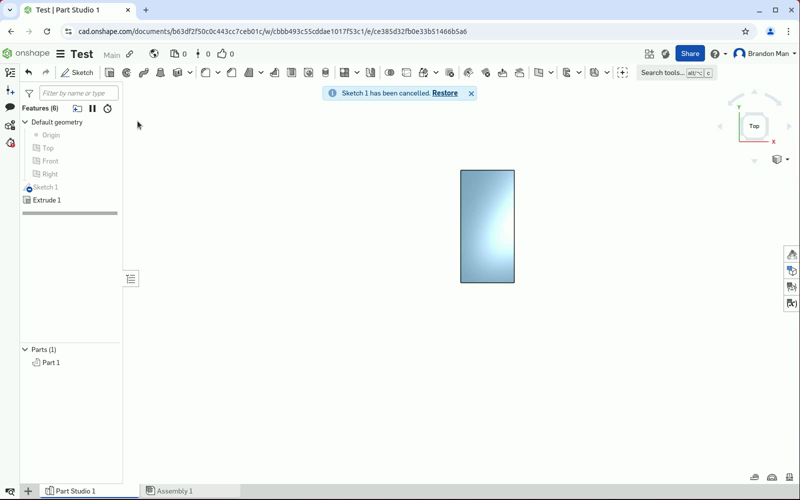
key(shift+h)
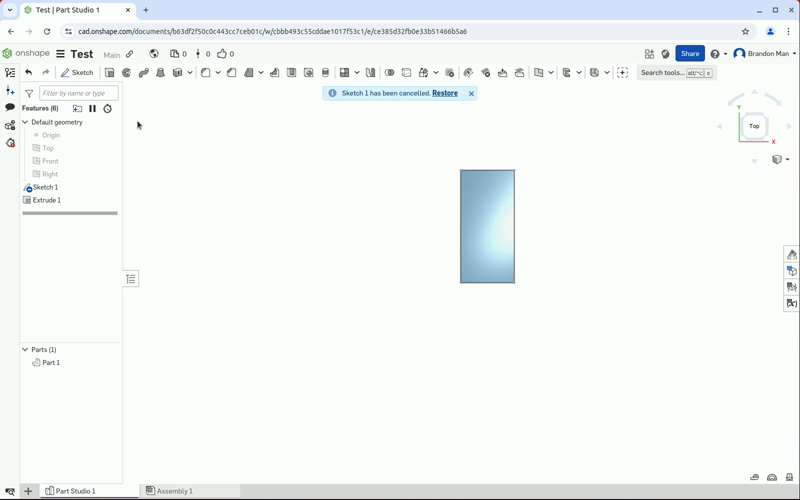
key(shift+h)
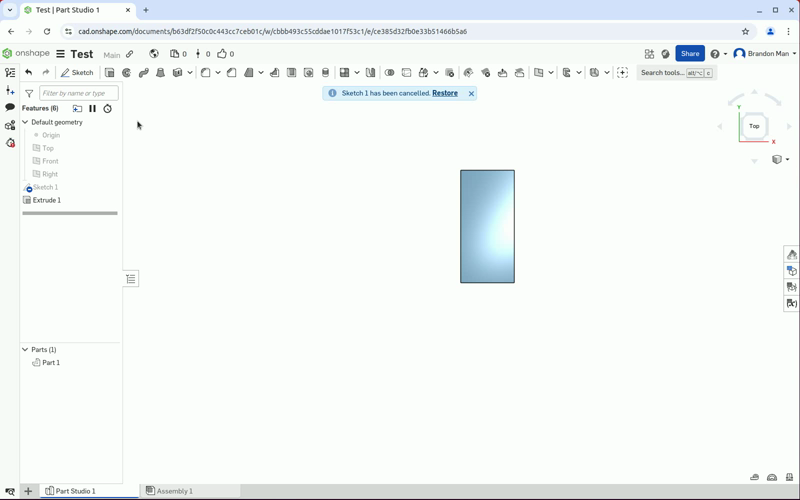
mouse_move(73, 189)
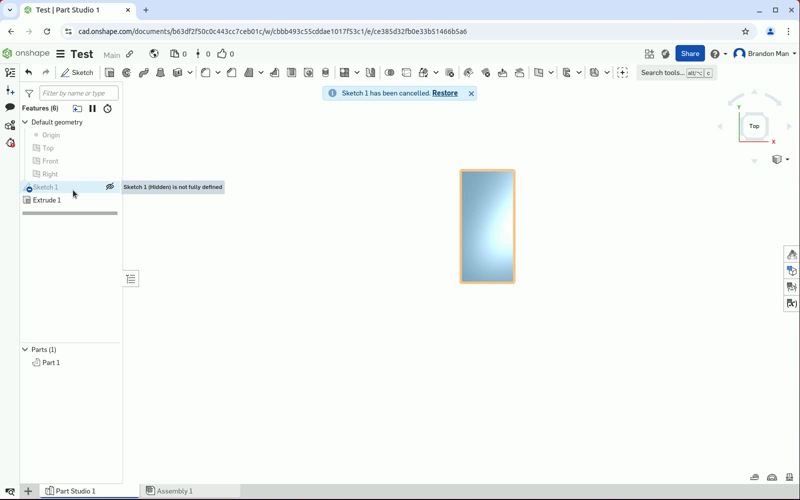
click(73, 189)
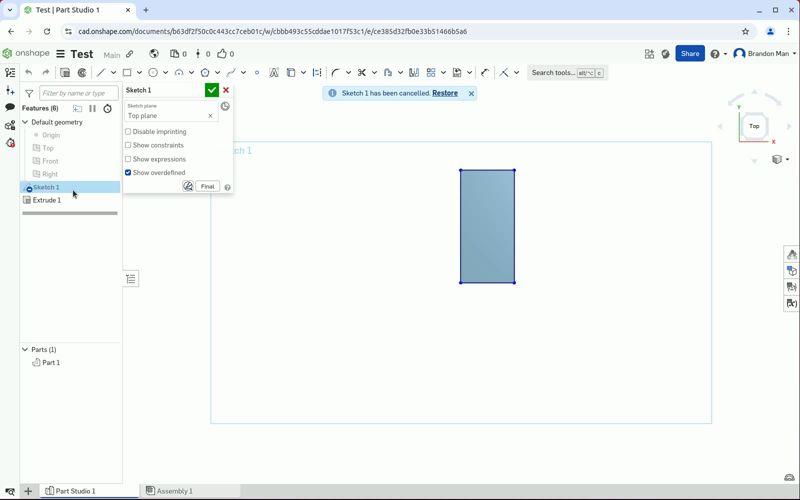
mouse_move(229, 92)
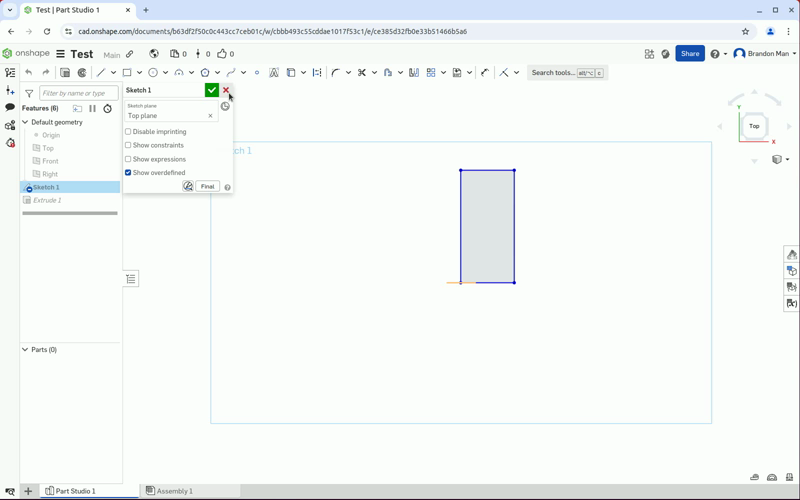
click(229, 92)
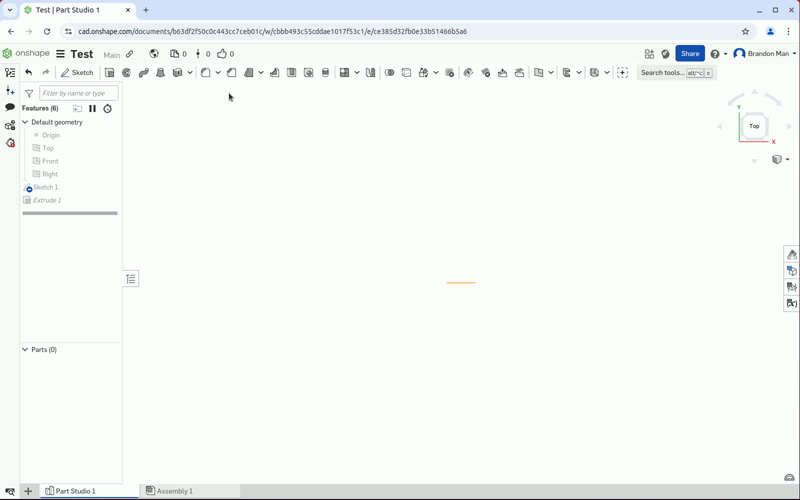
mouse_move(541, 75)
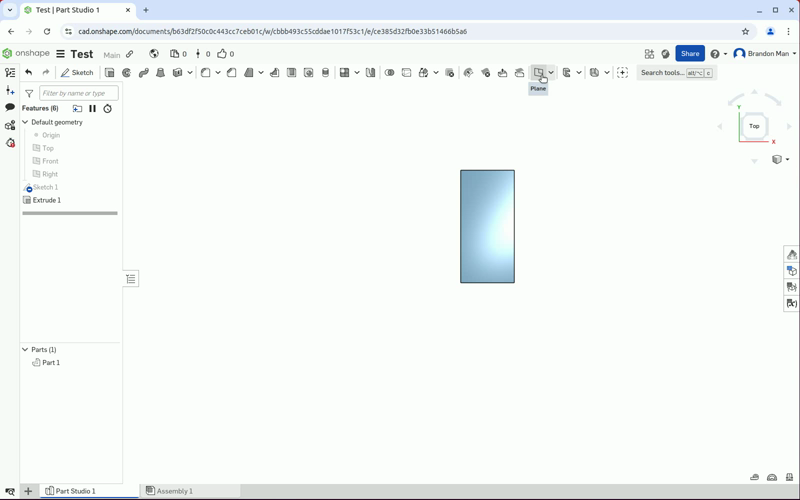
click(541, 75)
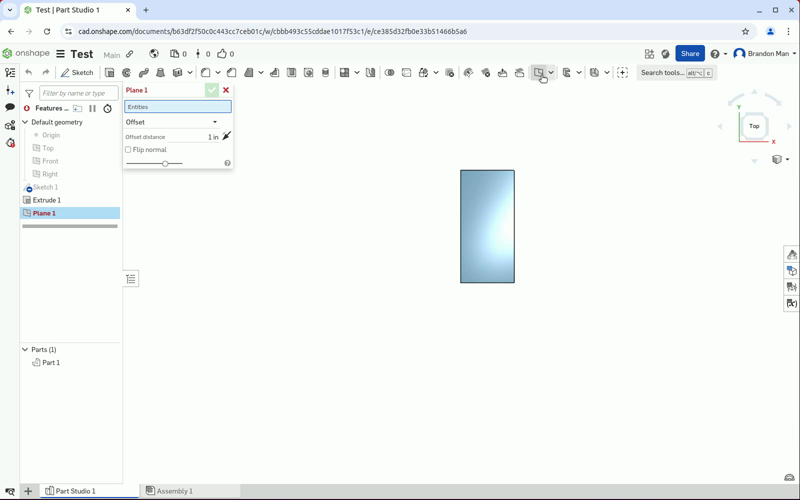
mouse_move(73, 150)
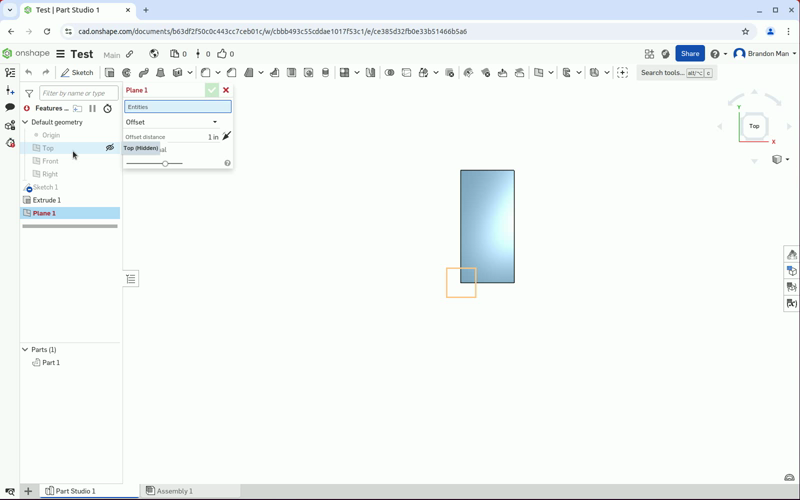
click(73, 150)
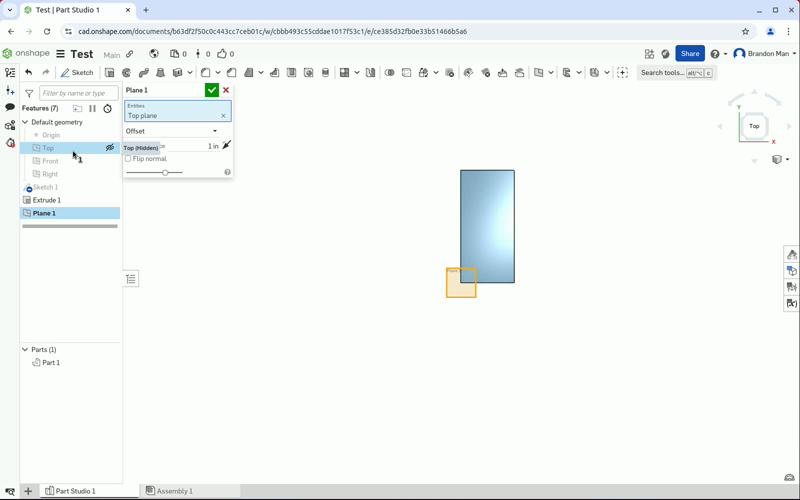
key(tab, 2)
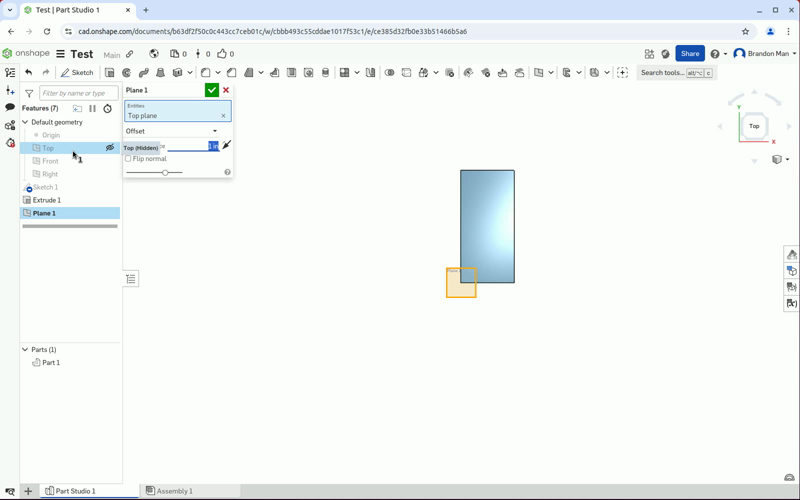
text(0.709)
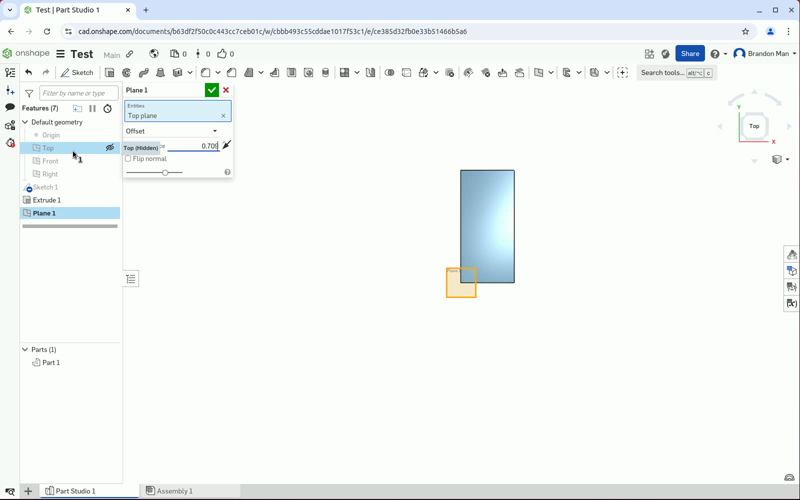
key(enter, 2)
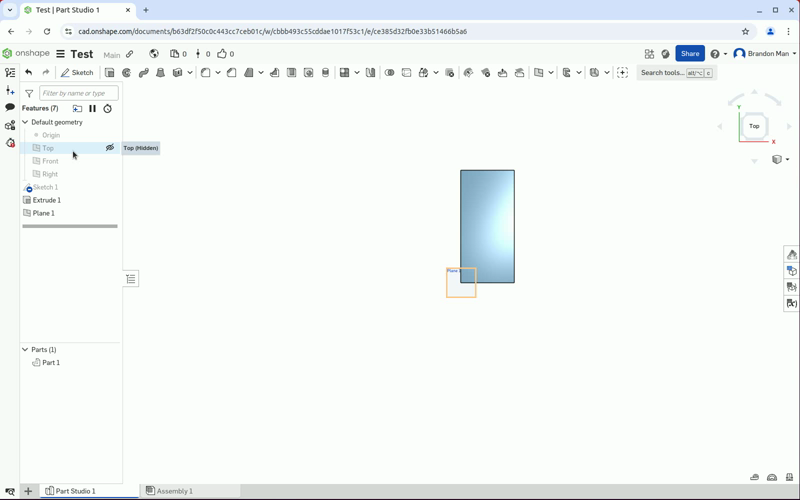
key(shift+s)
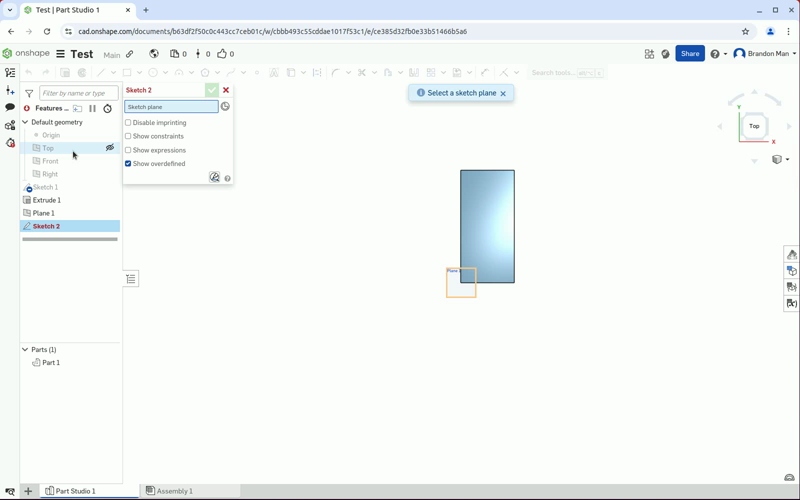
mouse_move(73, 215)
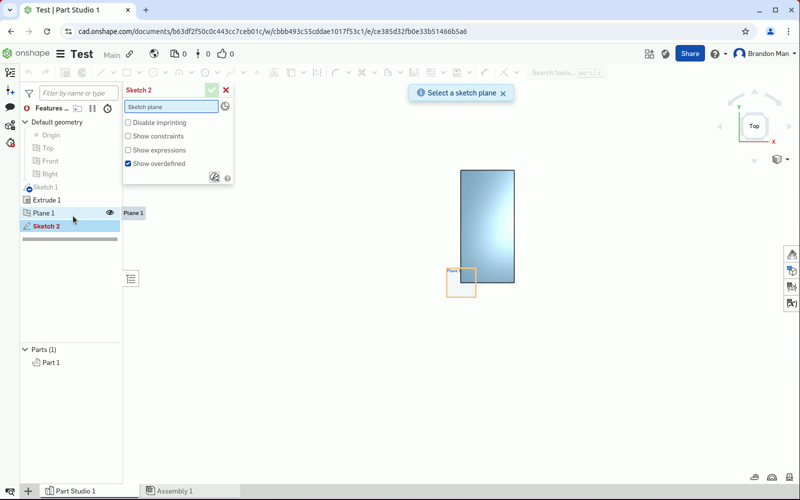
click(73, 215)
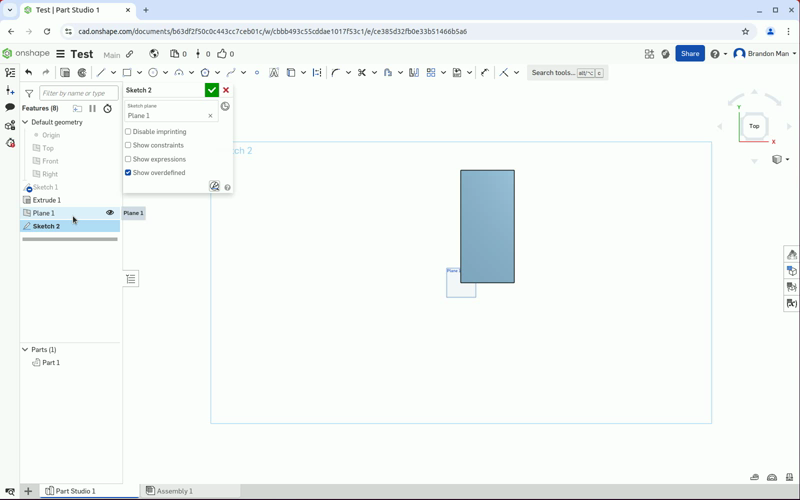
mouse_move(73, 352)
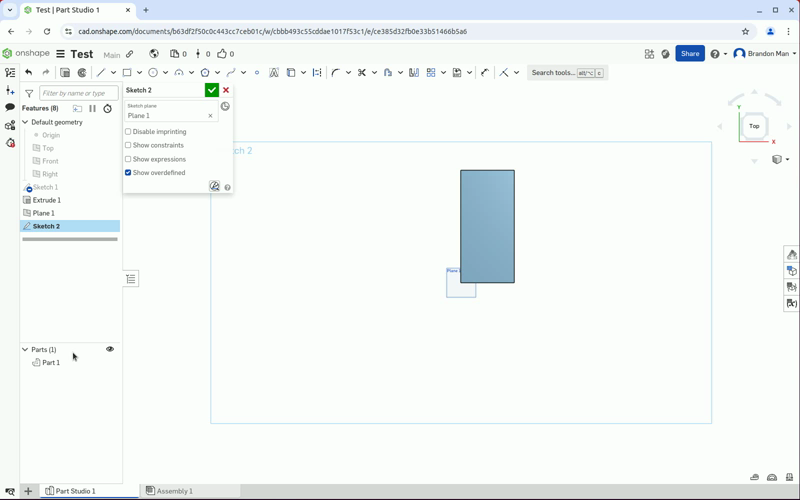
key(y)
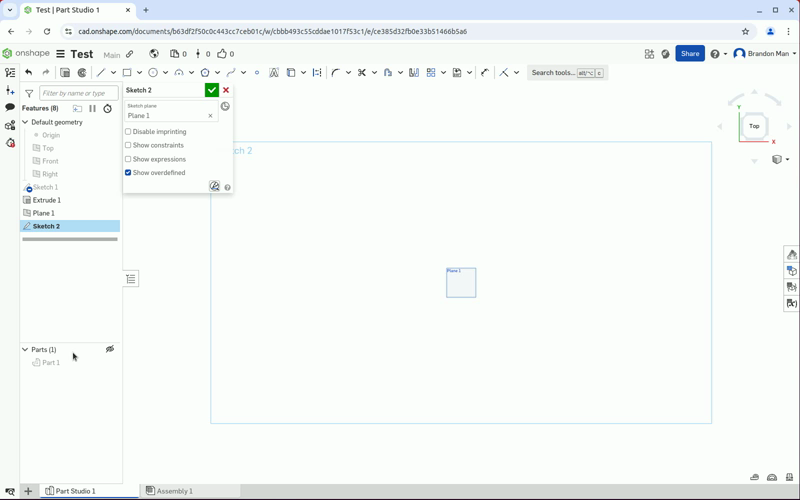
key(l)
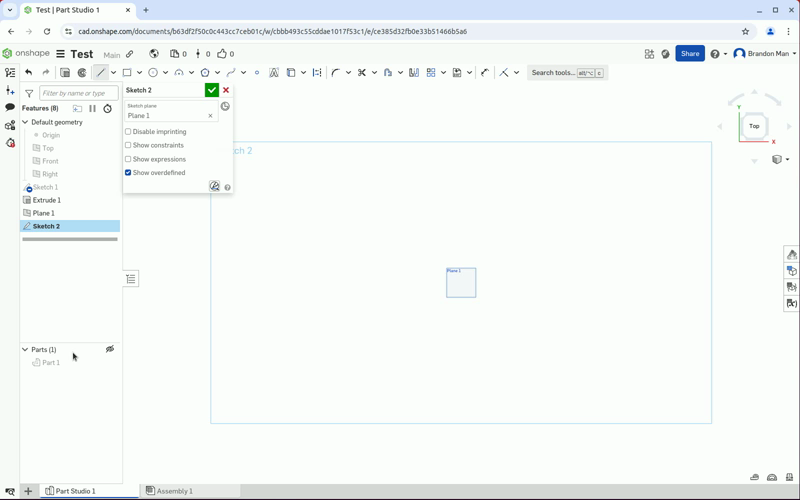
key_down(shift)
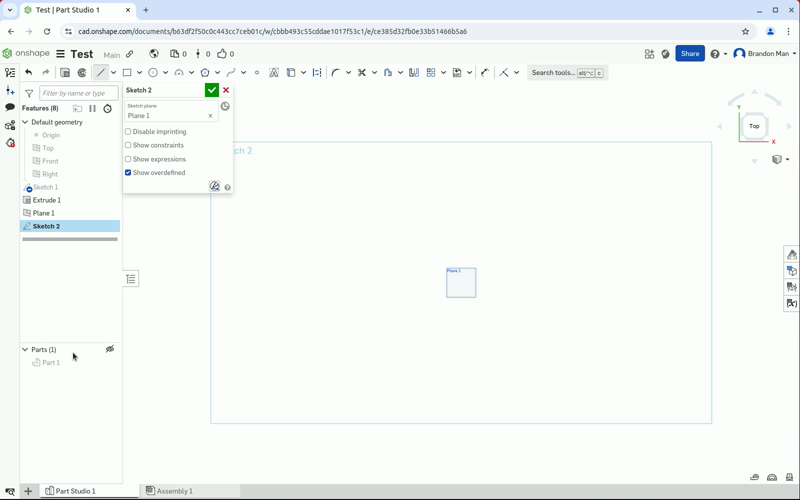
mouse_move(477, 279)
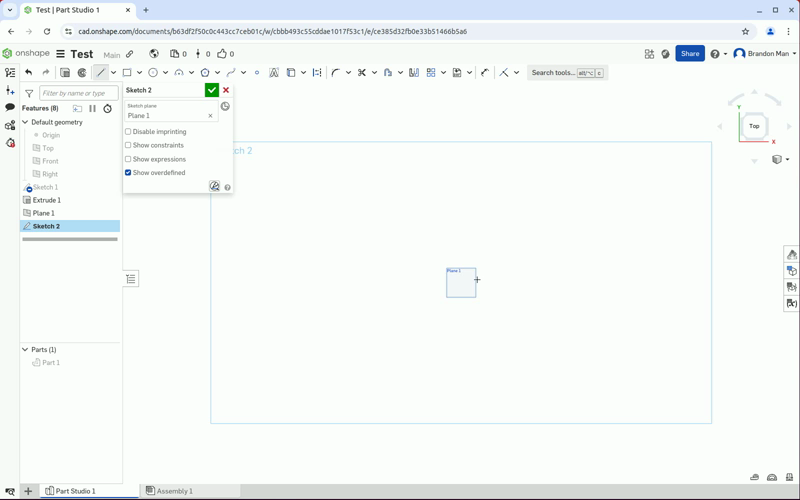
click(477, 279)
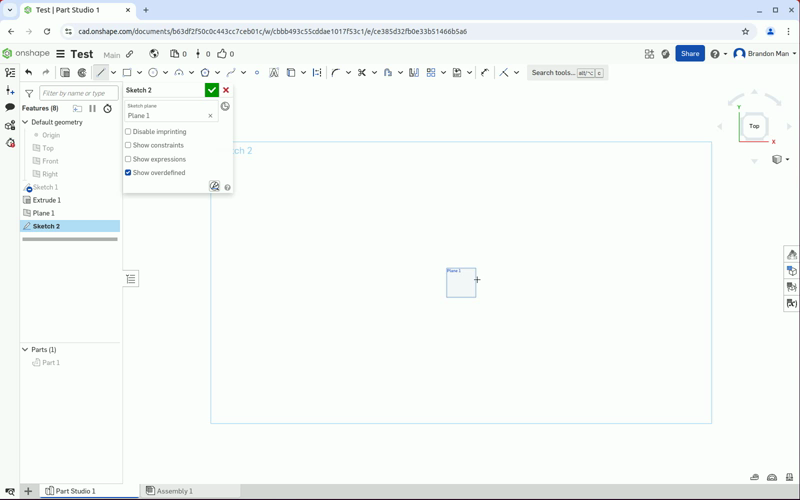
key_up(shift)
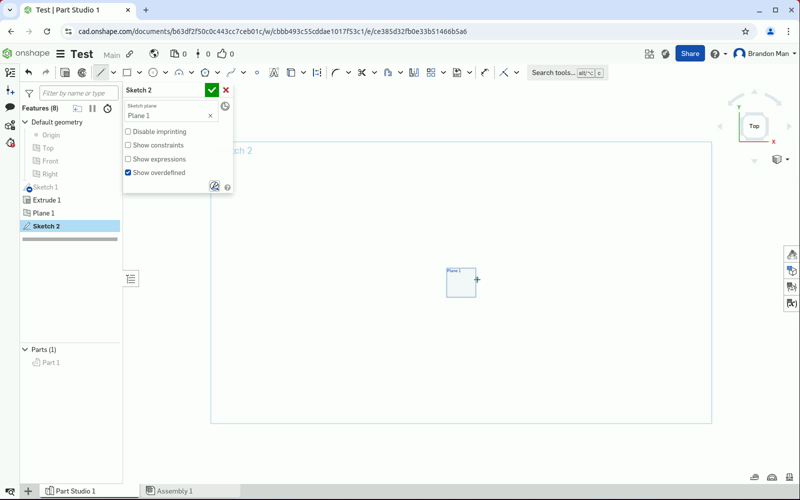
key_down(shift)
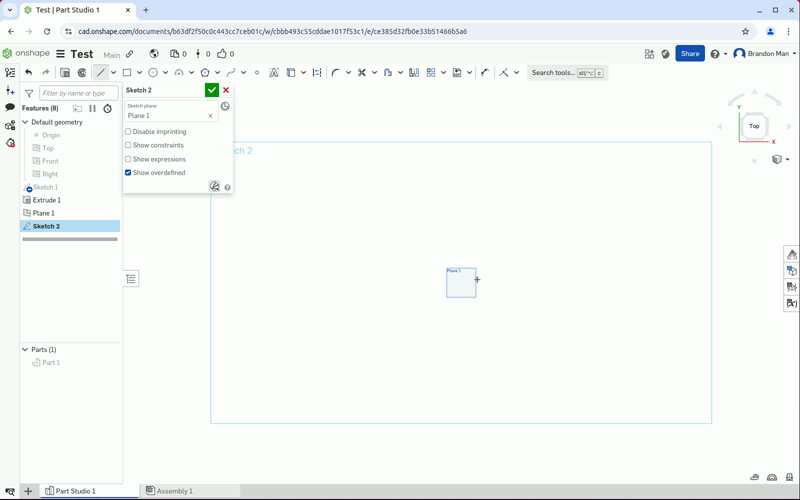
mouse_move(507, 279)
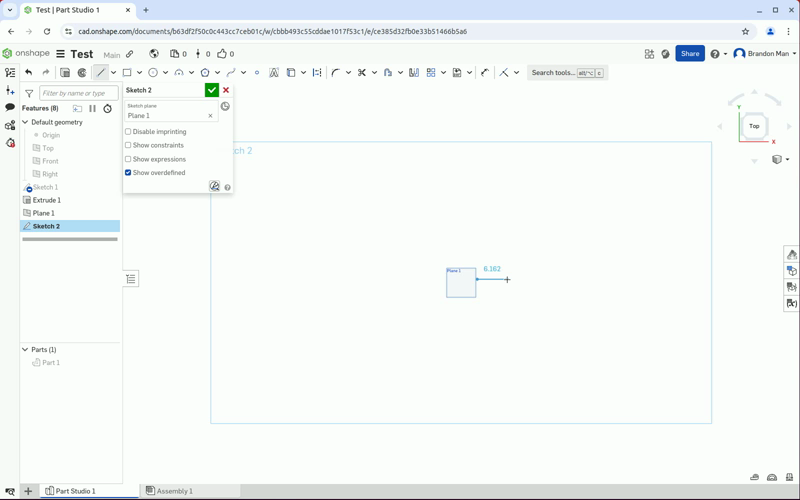
mouse_move(510, 279)
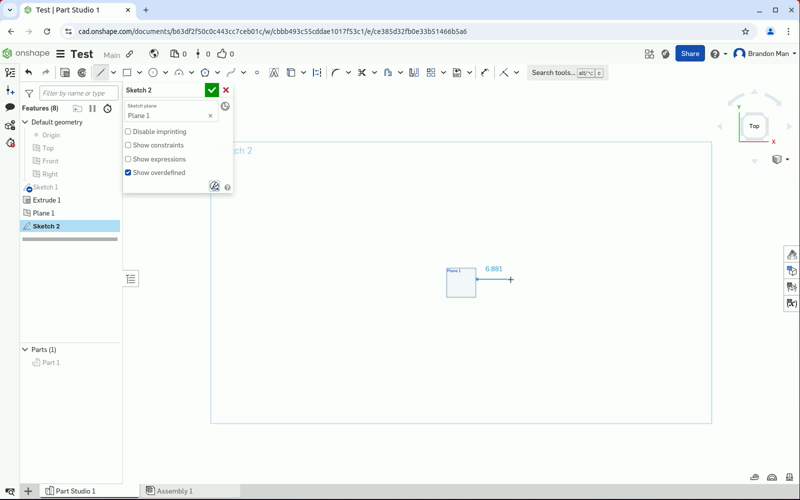
click(510, 279)
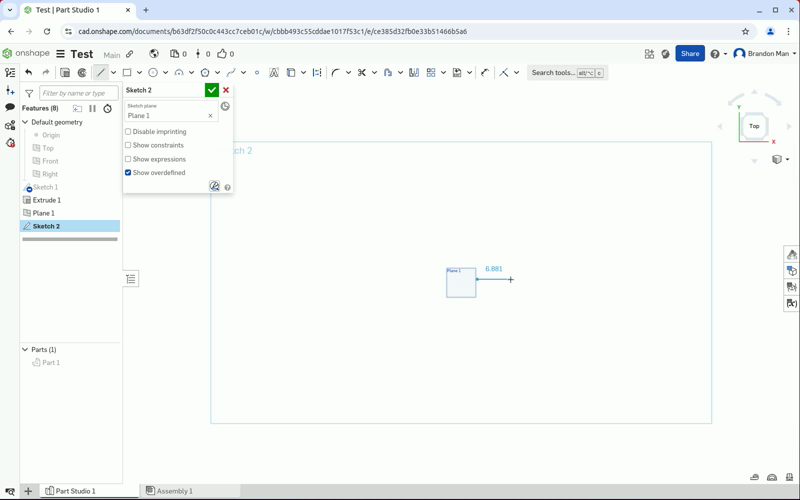
key_up(shift)
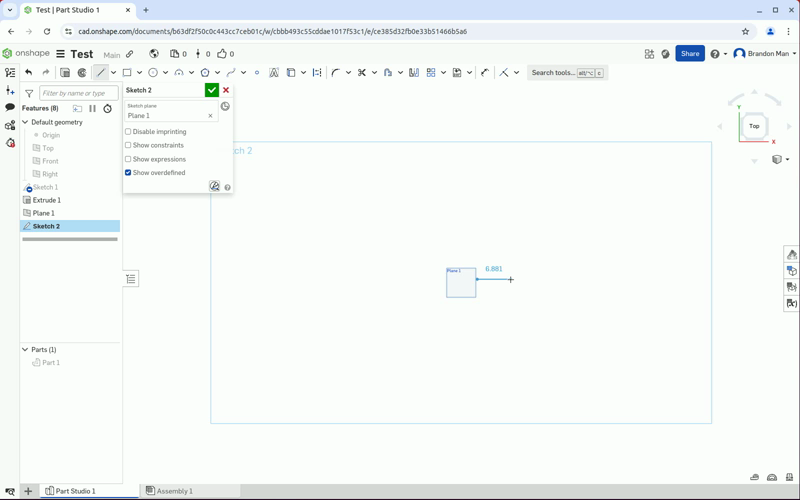
key_down(shift)
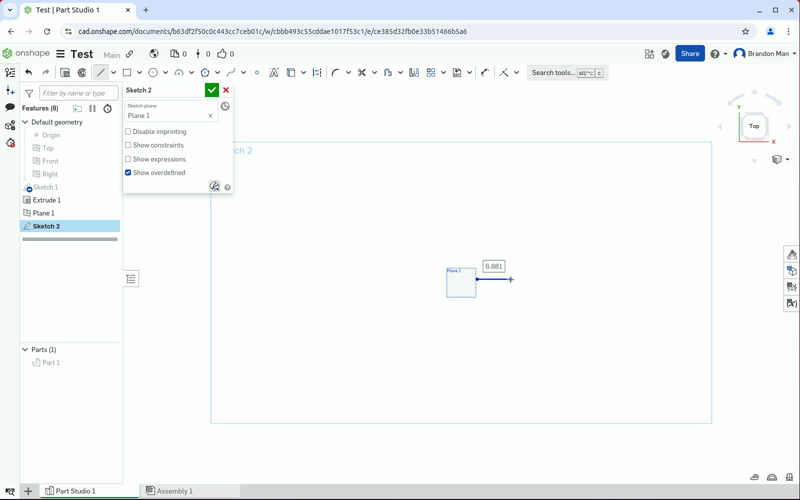
mouse_move(540, 279)
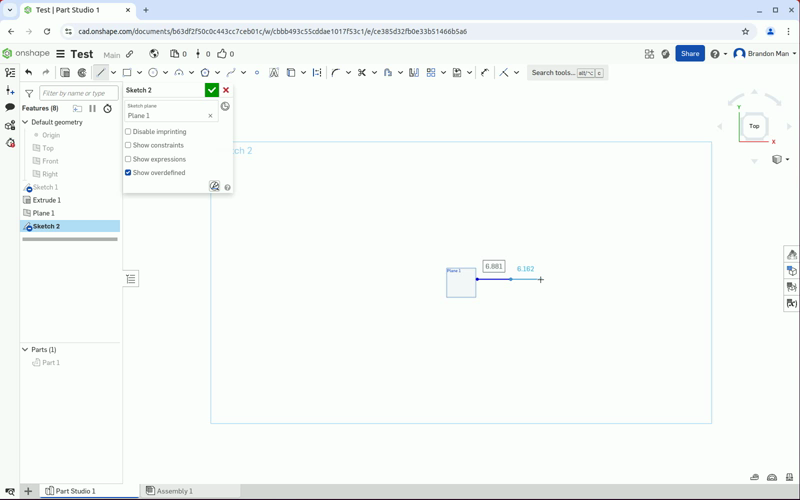
mouse_move(510, 245)
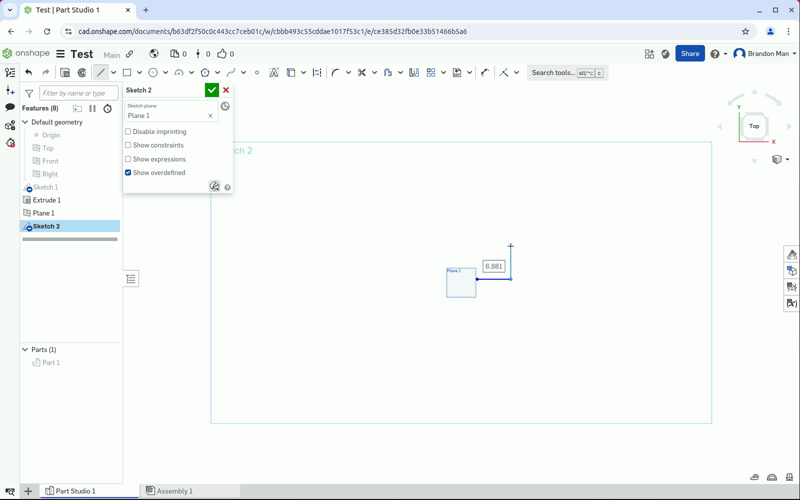
click(510, 245)
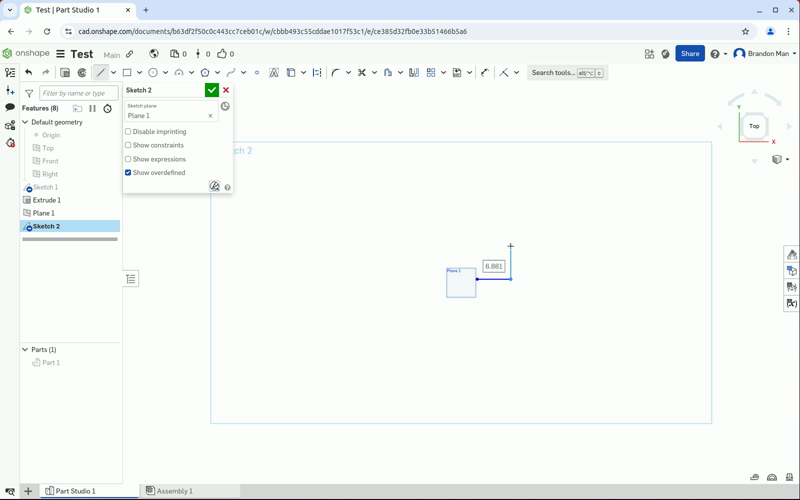
key_up(shift)
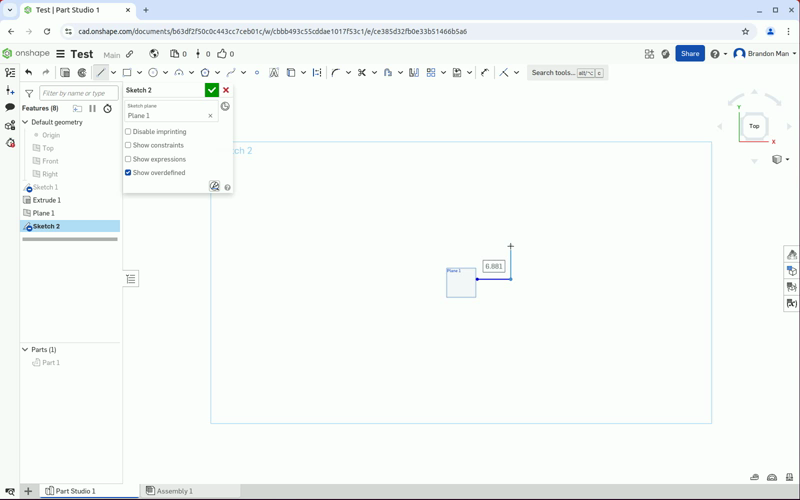
key_down(shift)
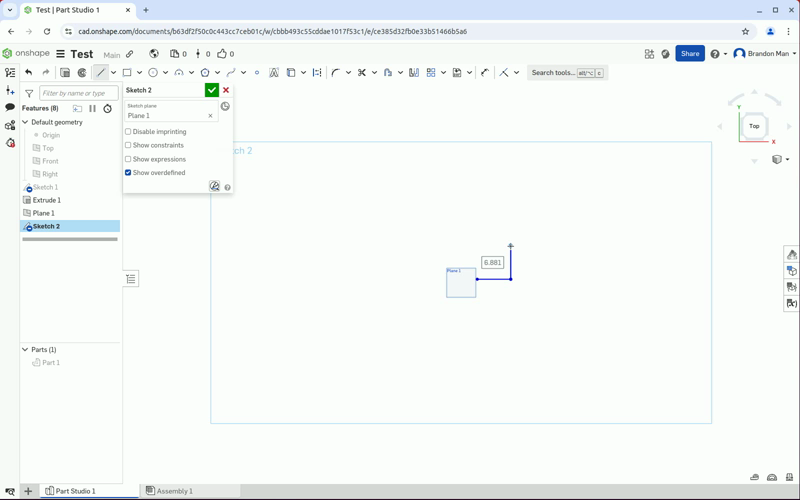
mouse_move(540, 245)
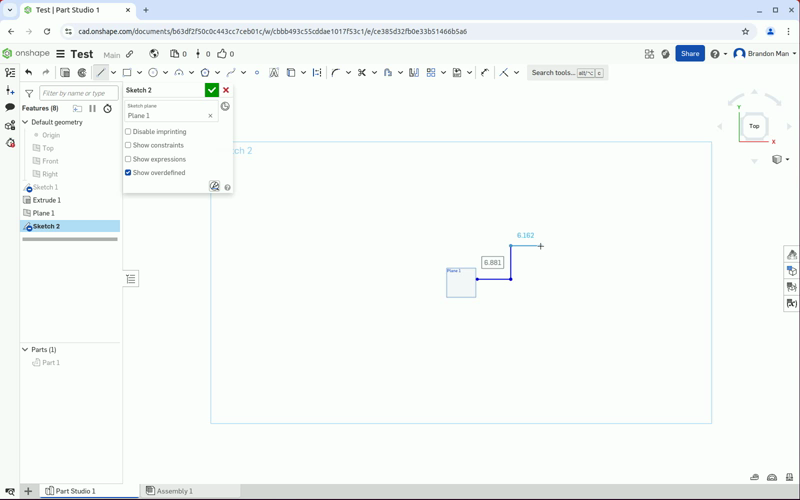
mouse_move(477, 245)
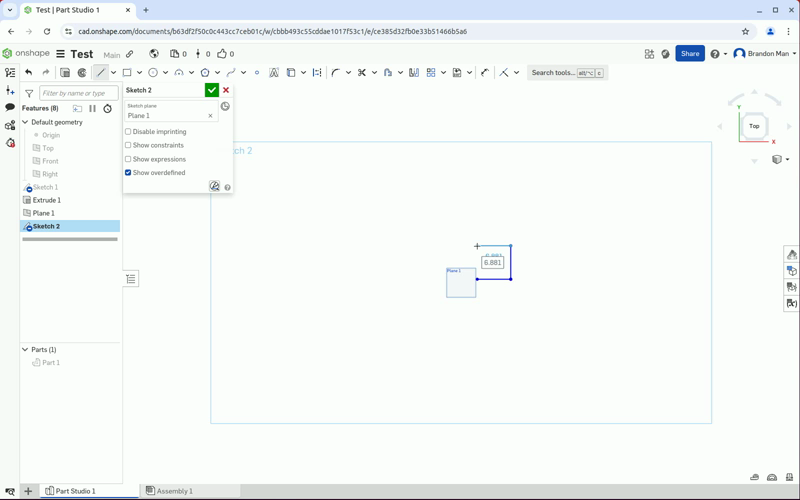
click(477, 245)
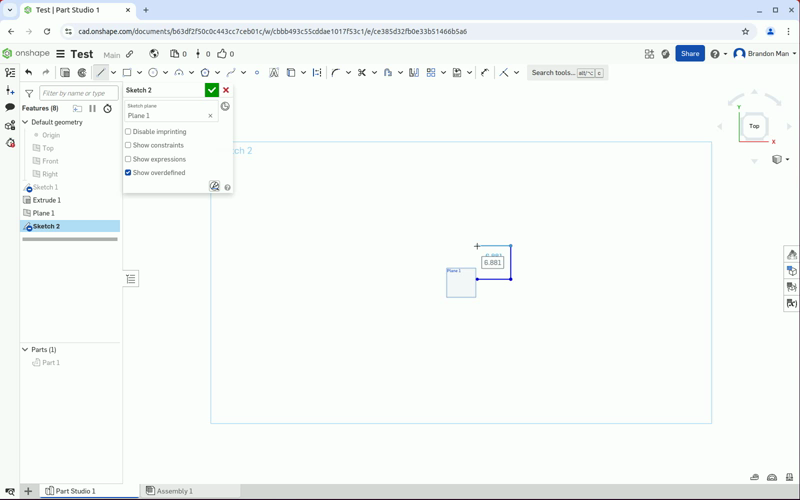
key_up(shift)
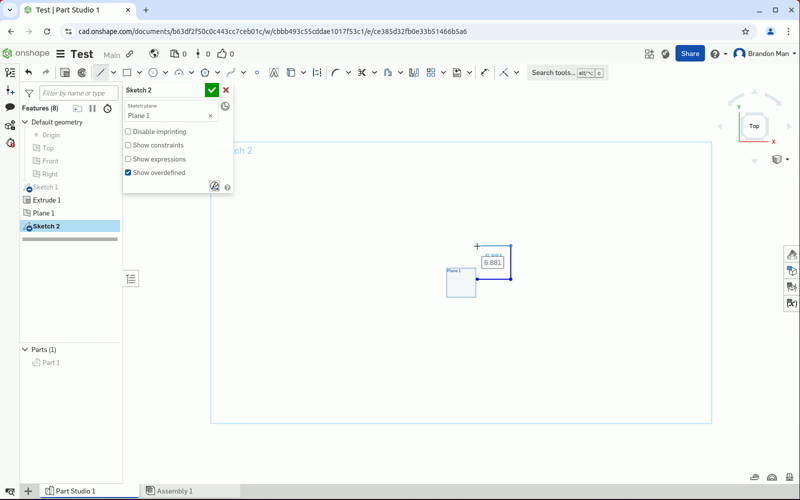
mouse_move(507, 245)
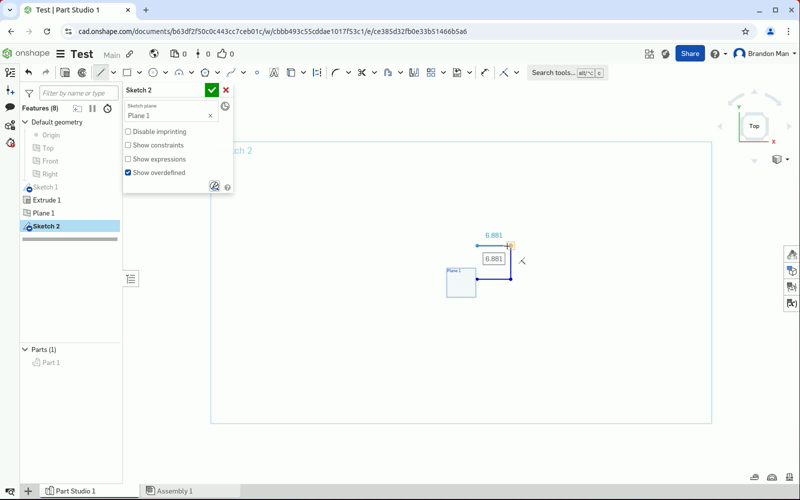
key_down(shift)
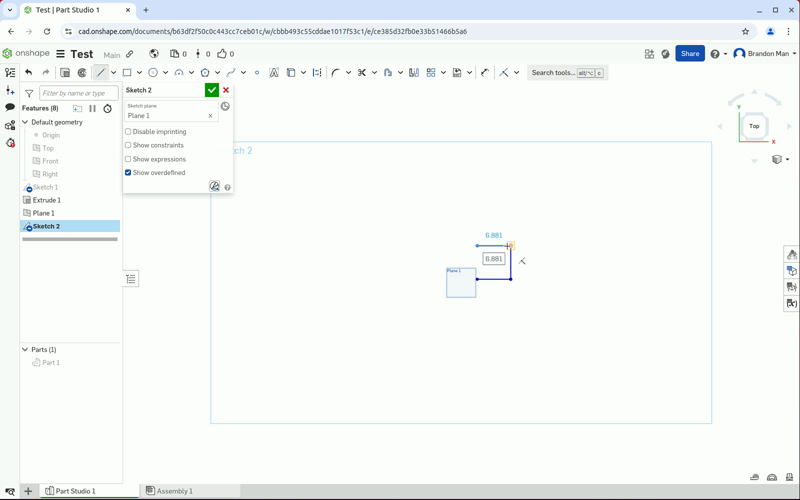
mouse_move(477, 279)
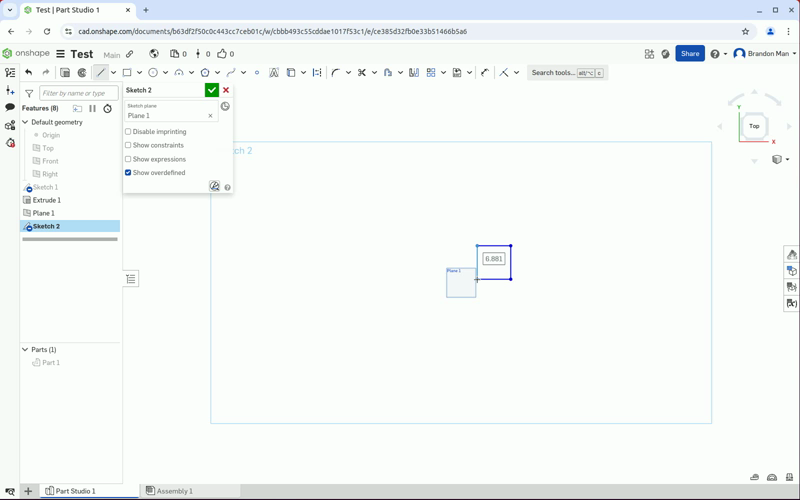
key_up(shift)
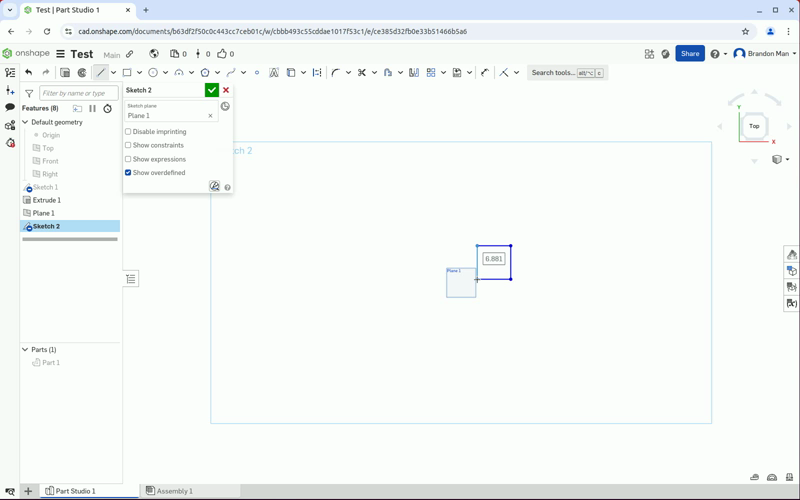
click(477, 279)
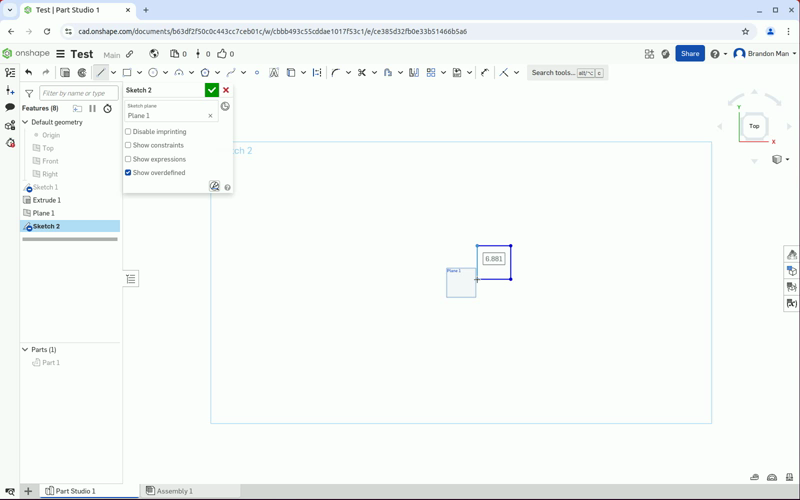
key(esc)
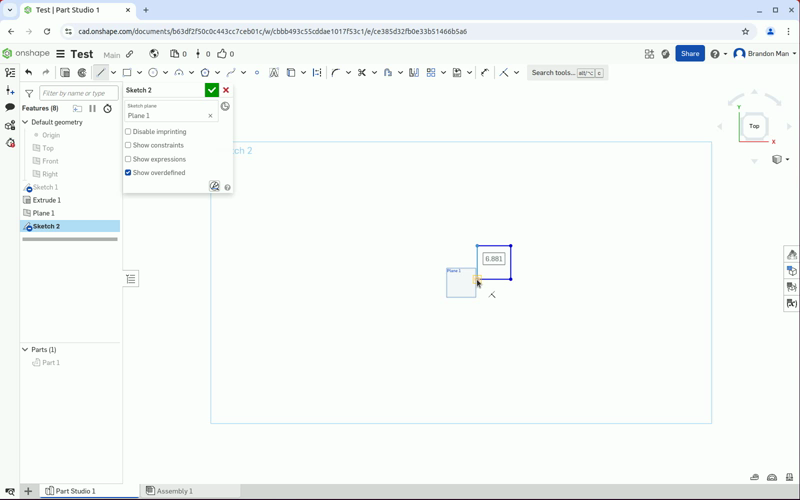
mouse_move(500, 263)
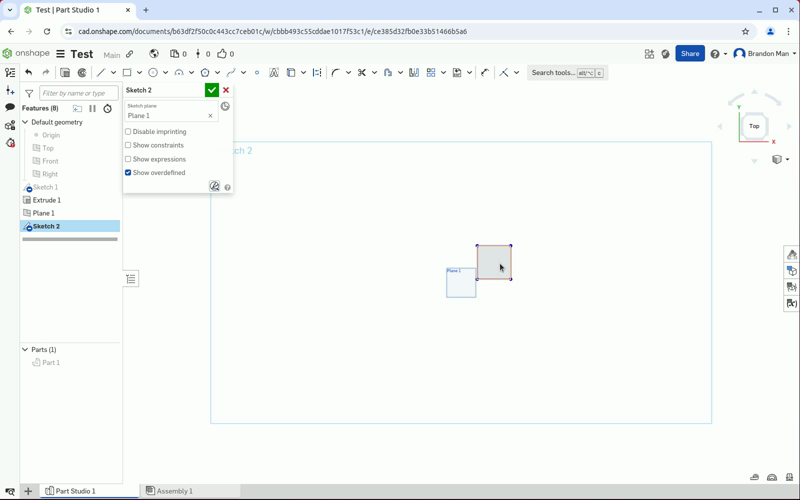
scroll(6)
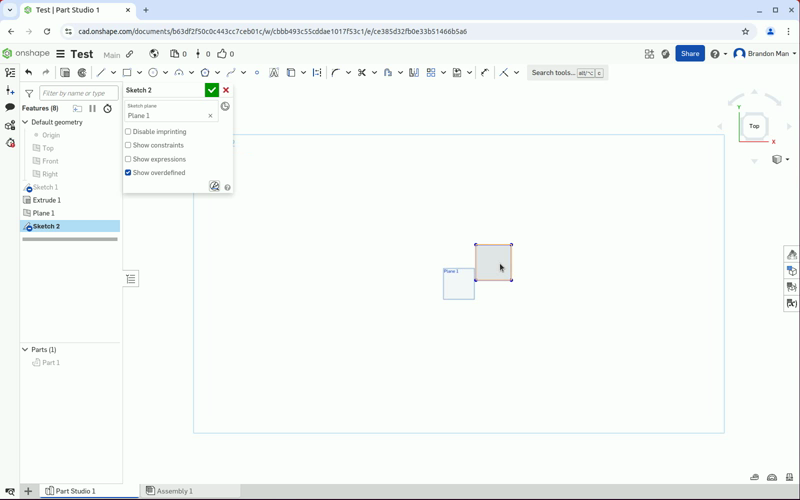
scroll(6)
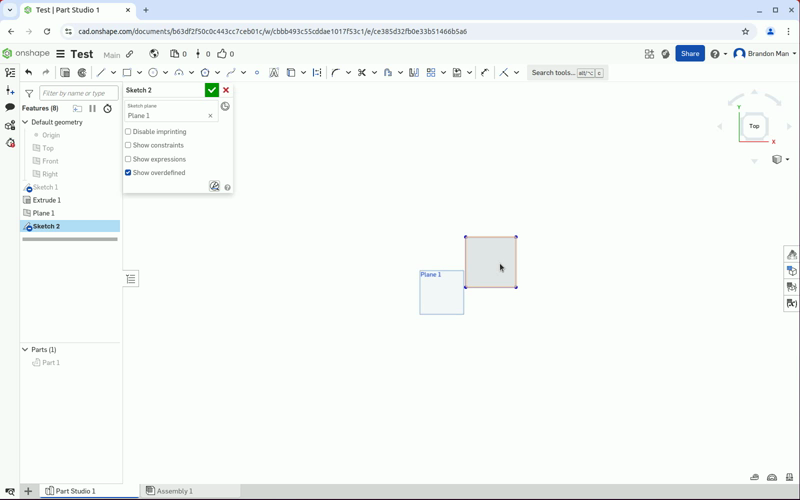
scroll(6)
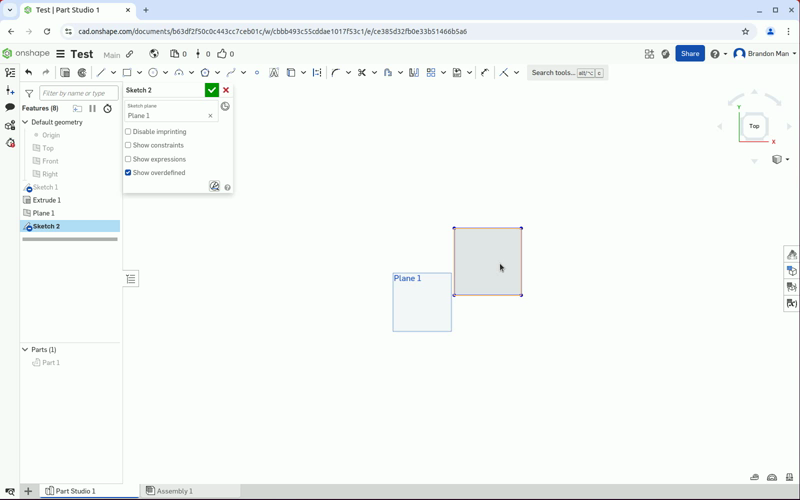
scroll(6)
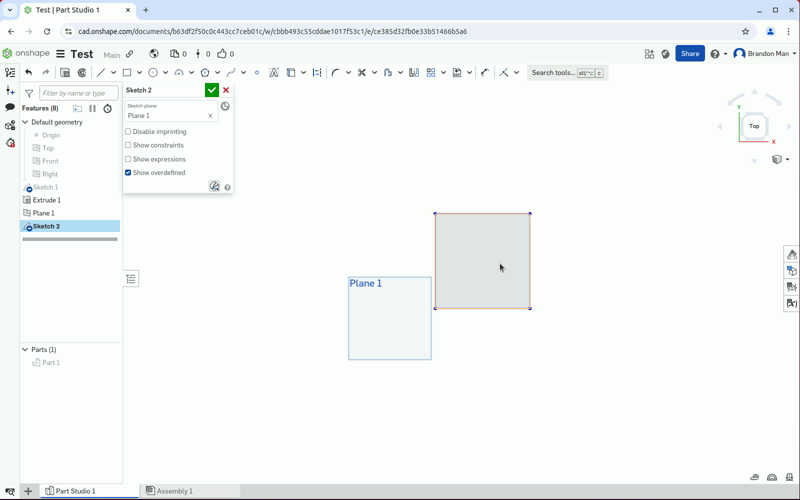
scroll(6)
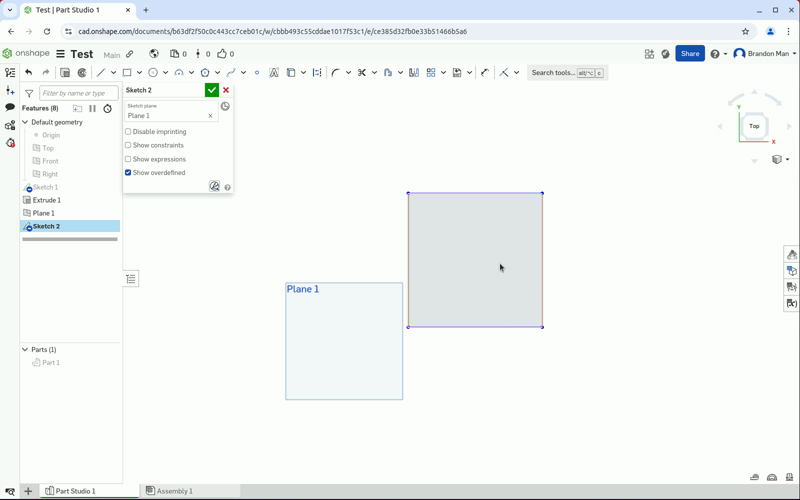
scroll(6)
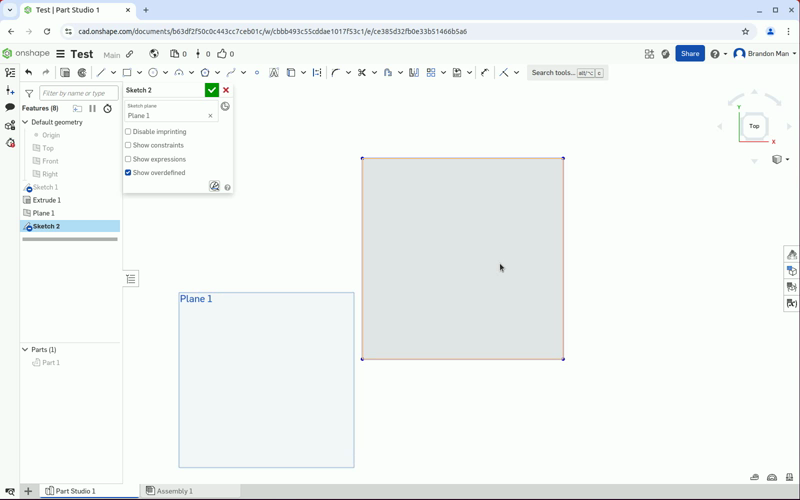
scroll(6)
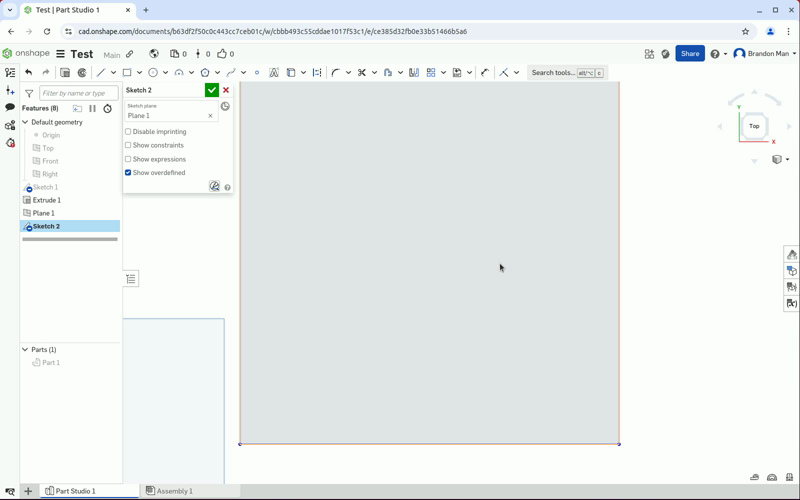
click(500, 263)
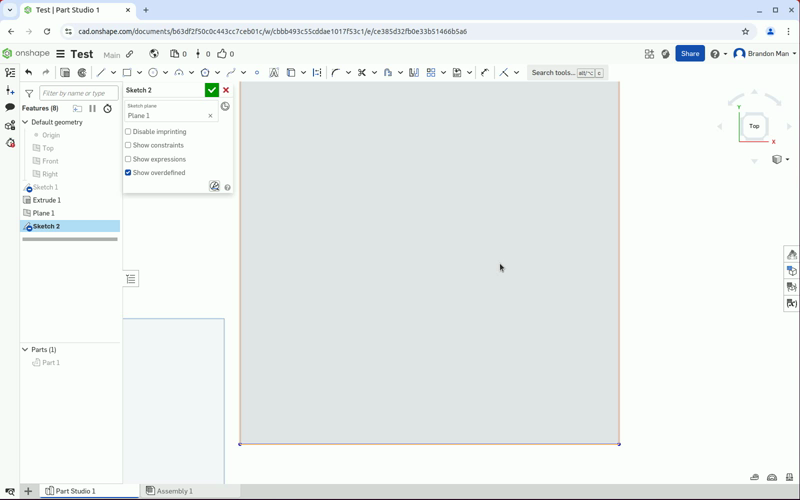
scroll(-6)
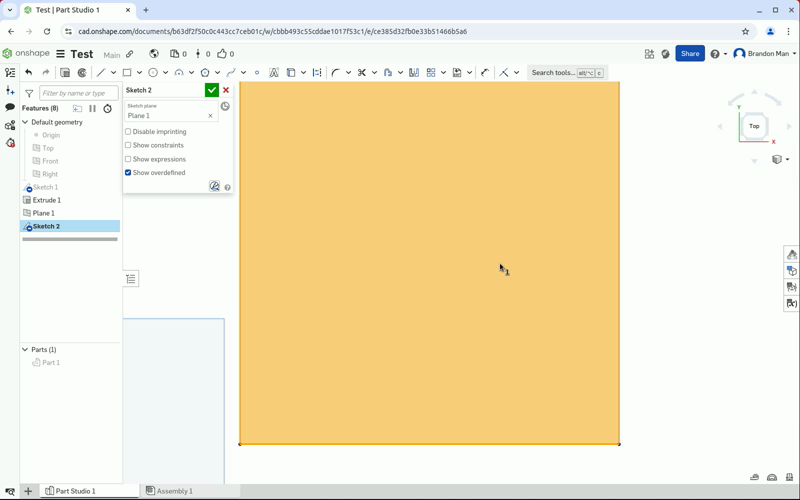
scroll(-6)
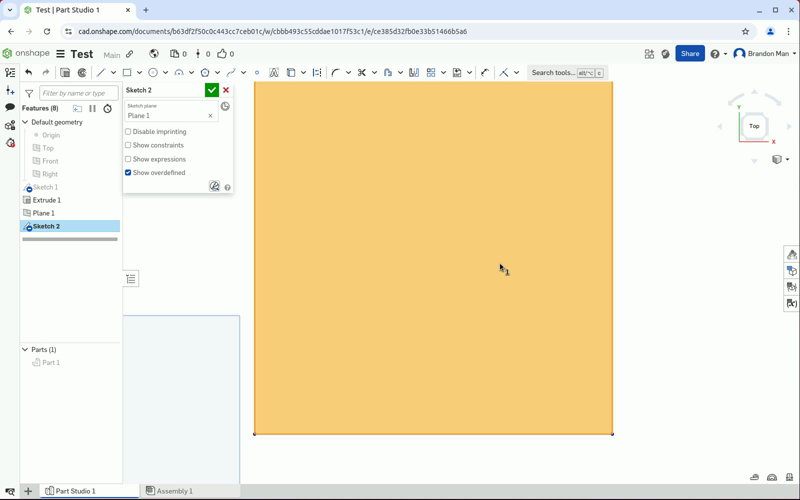
scroll(-6)
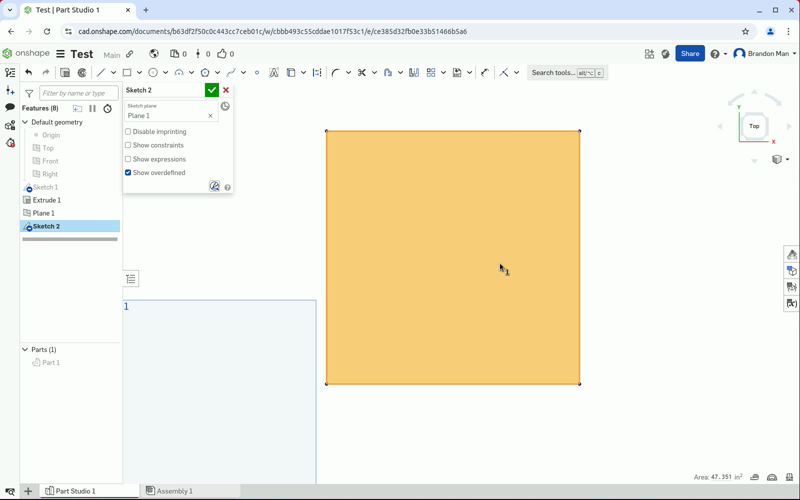
scroll(-6)
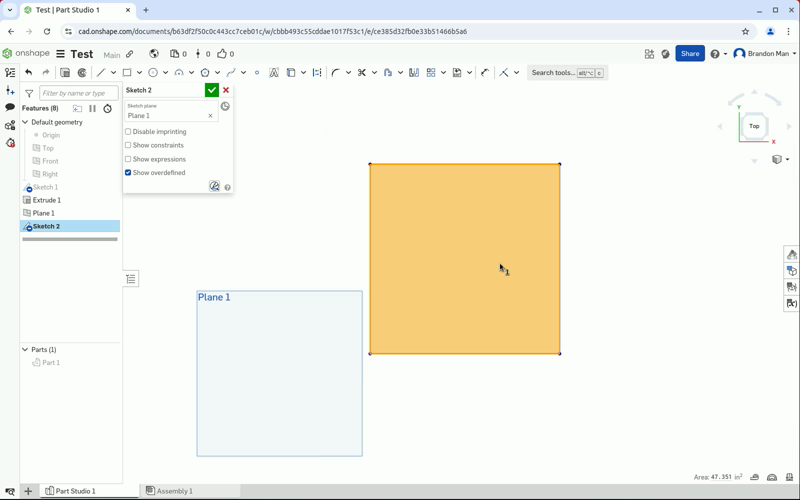
scroll(-6)
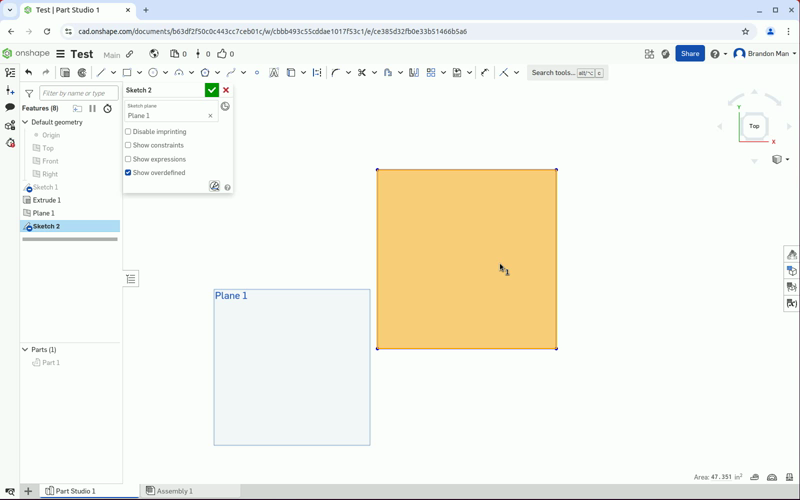
scroll(-6)
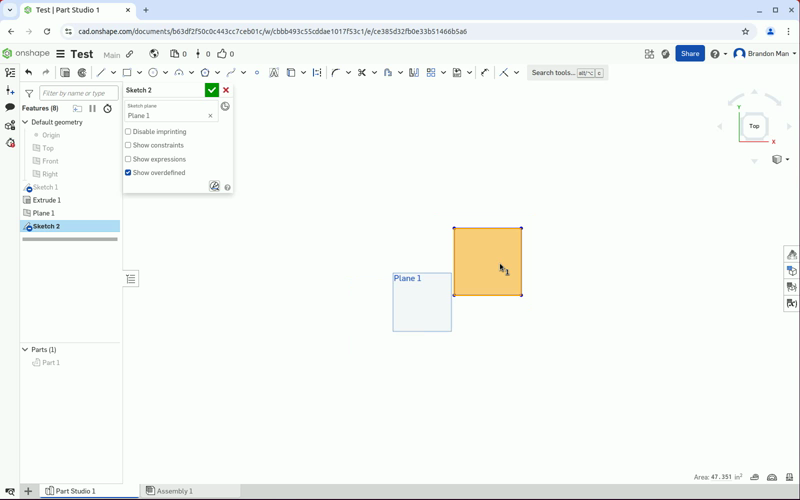
scroll(-6)
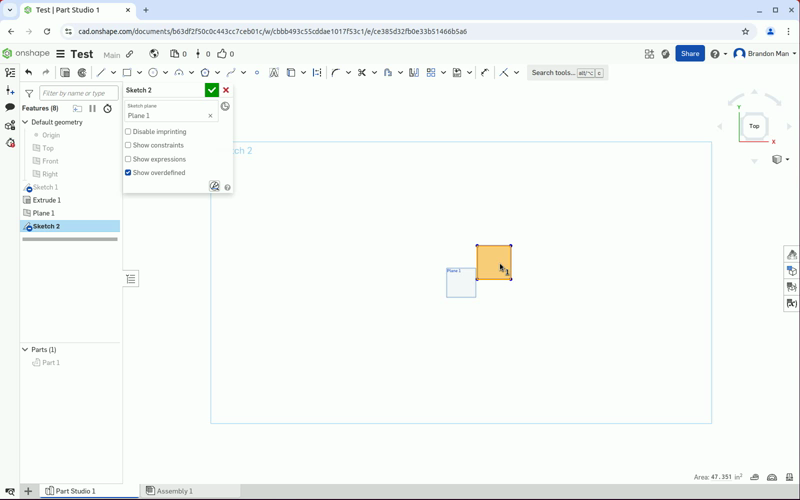
mouse_move(73, 352)
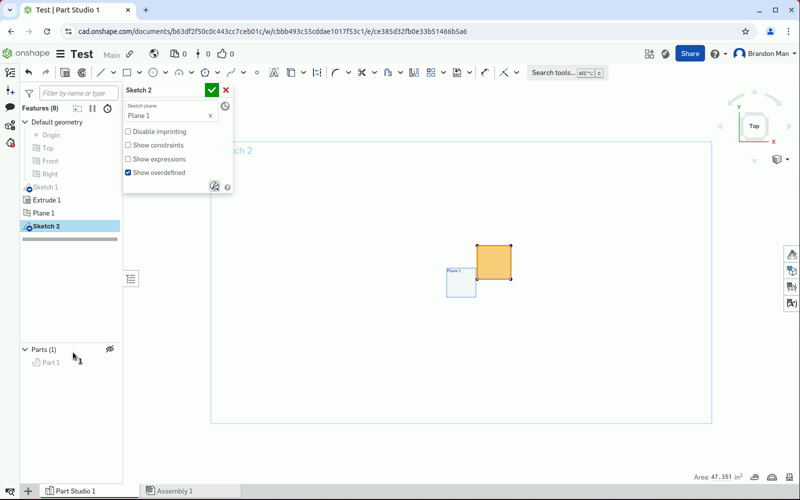
key(shift+y)
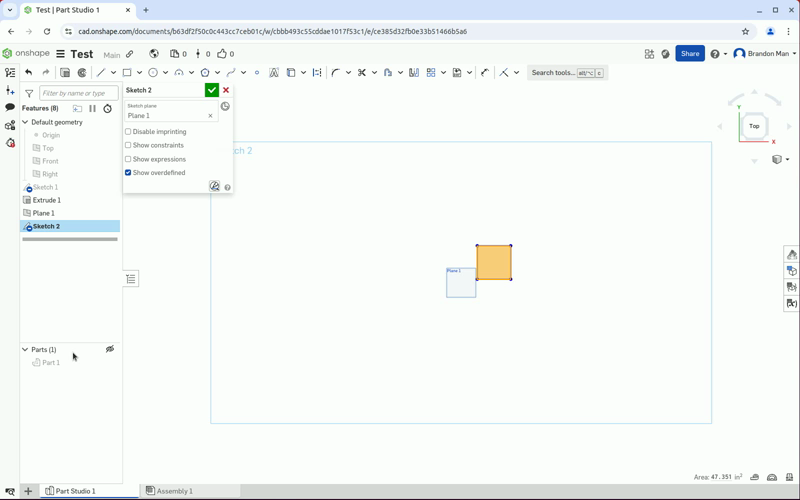
key(shift+e)
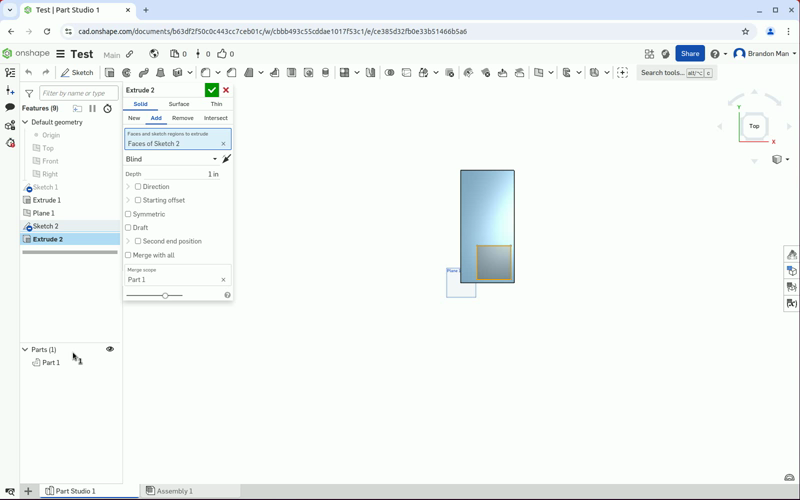
mouse_move(143, 106)
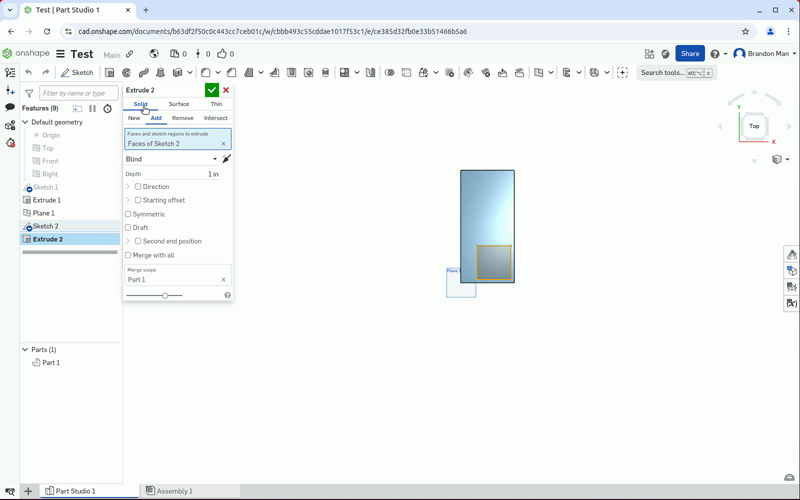
click(143, 106)
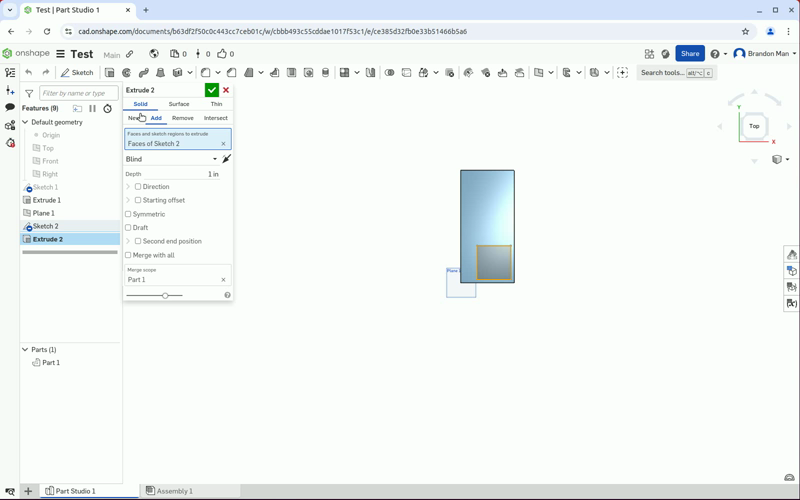
mouse_move(137, 120)
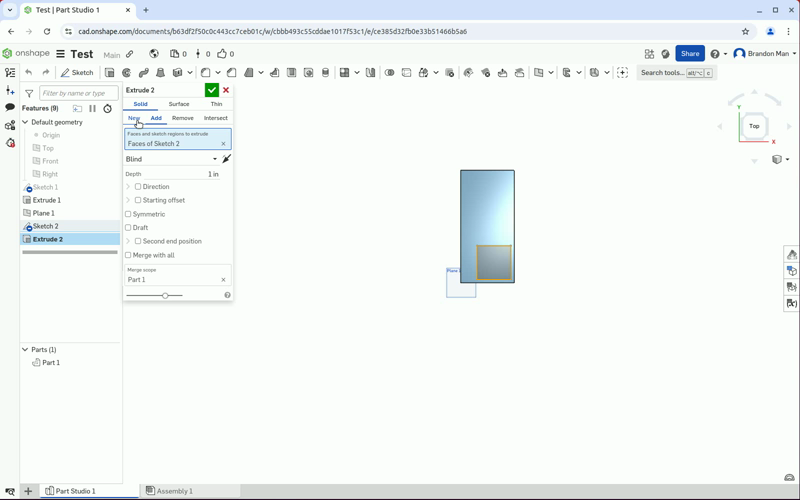
click(137, 120)
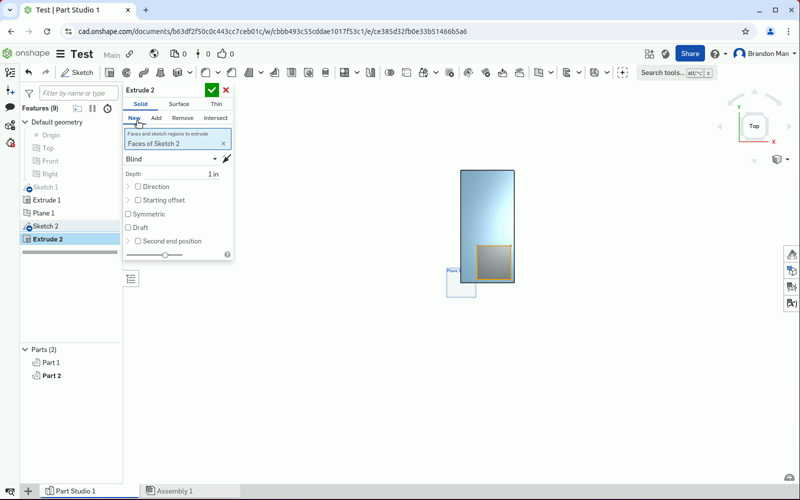
key(tab, 4)
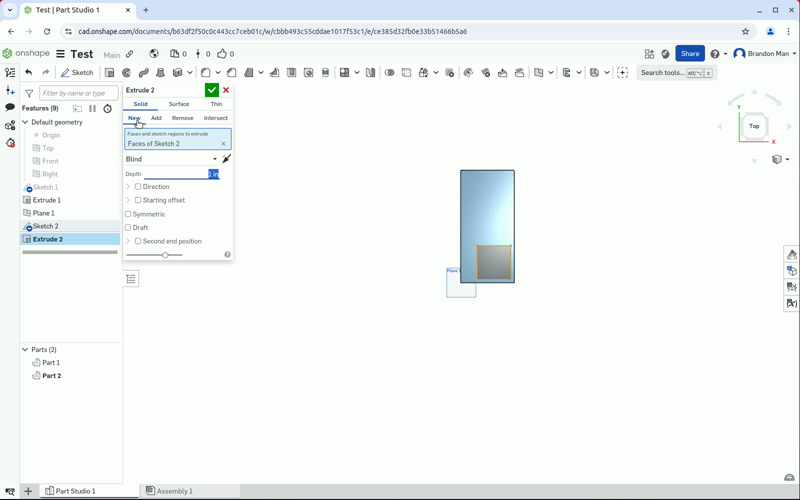
text(0.722)
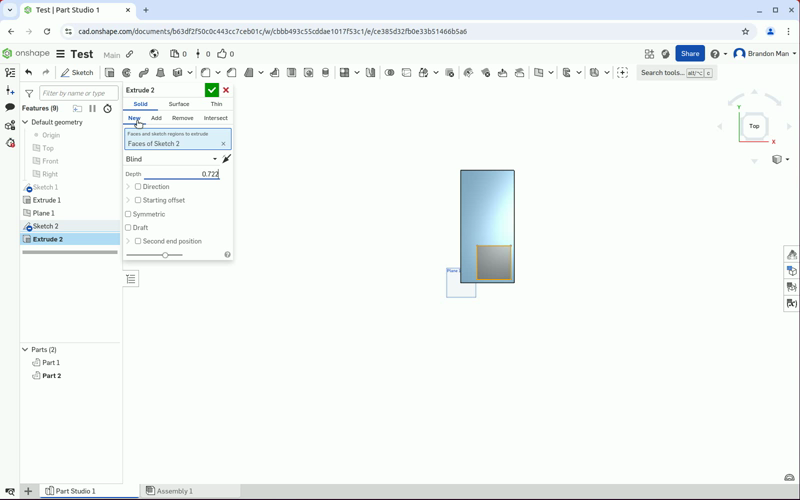
key(enter)
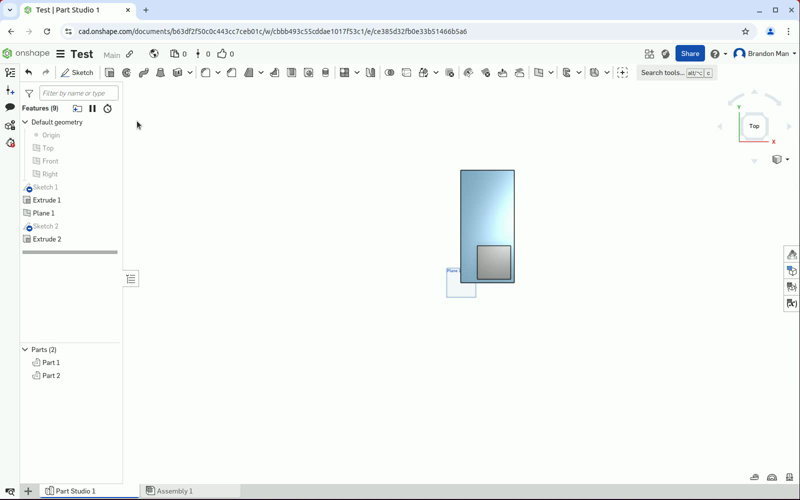
key(shift+h)
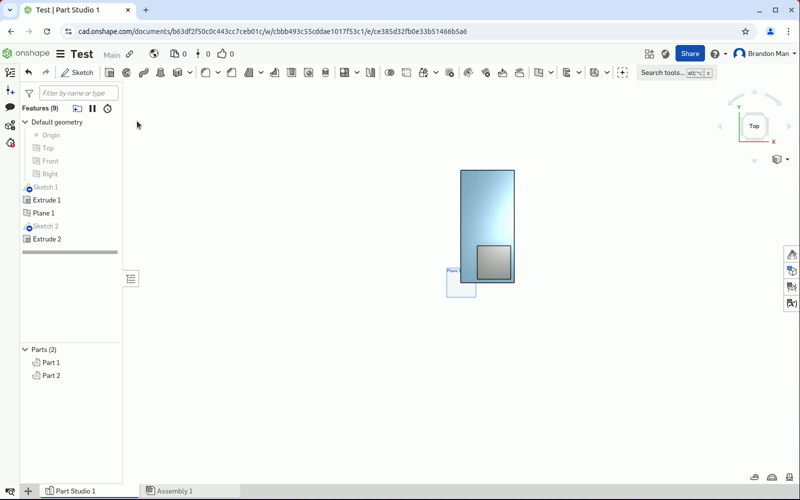
key(shift+h)
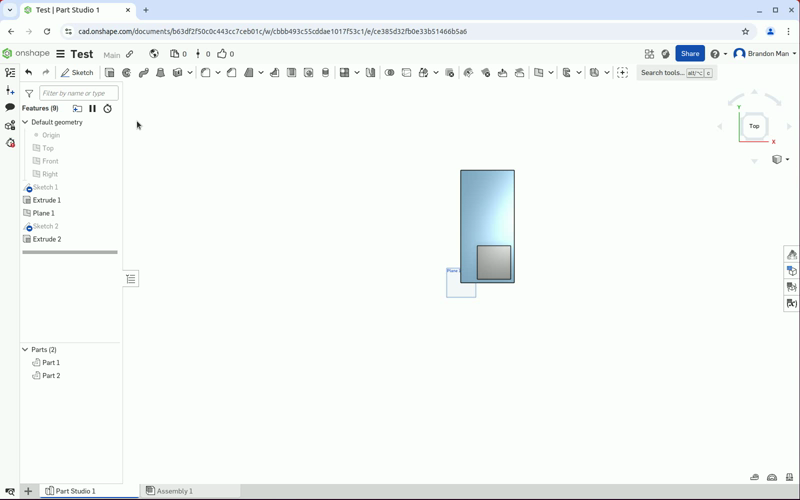
mouse_move(73, 189)
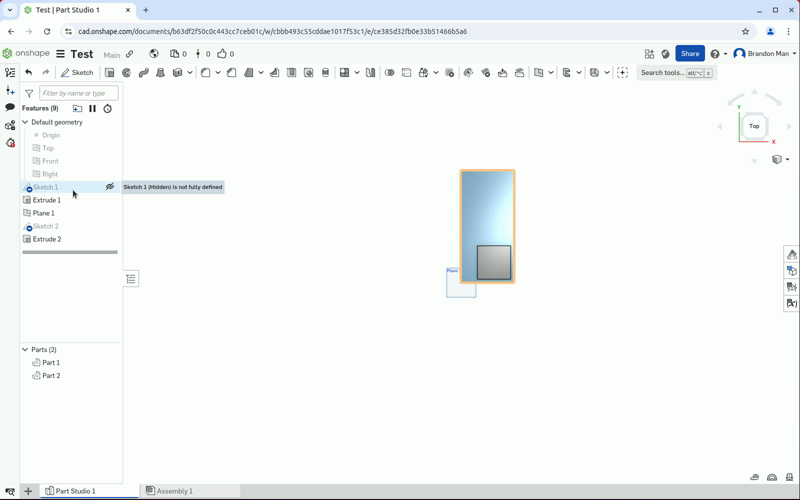
click(73, 189)
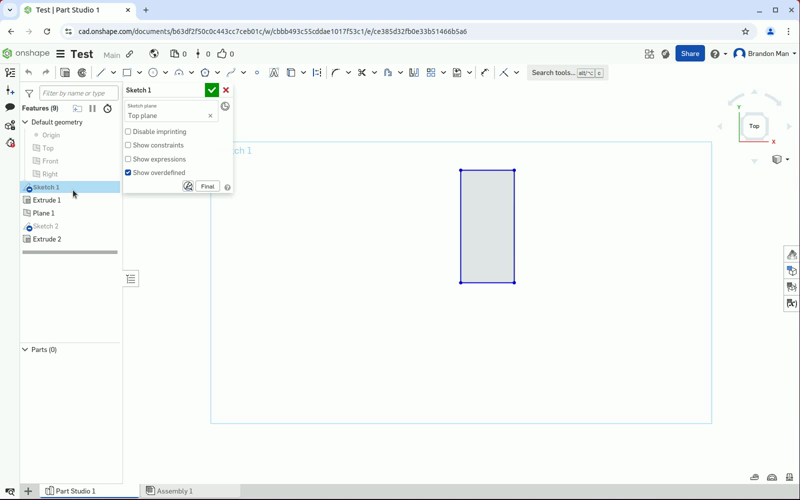
mouse_move(229, 92)
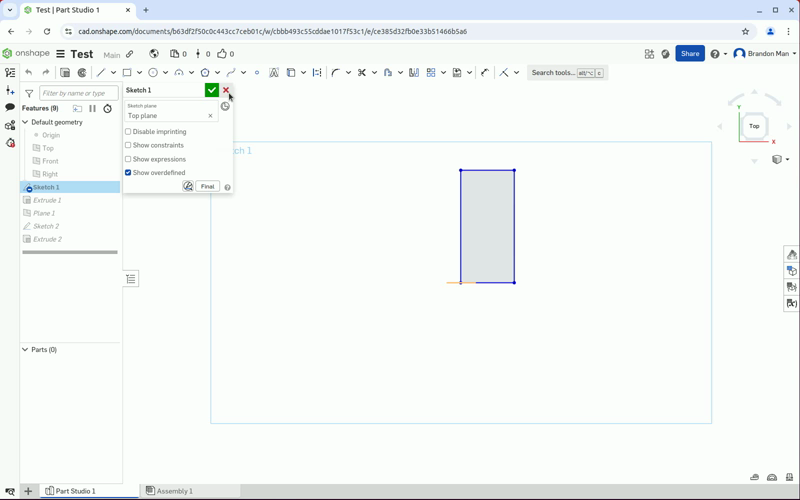
click(229, 92)
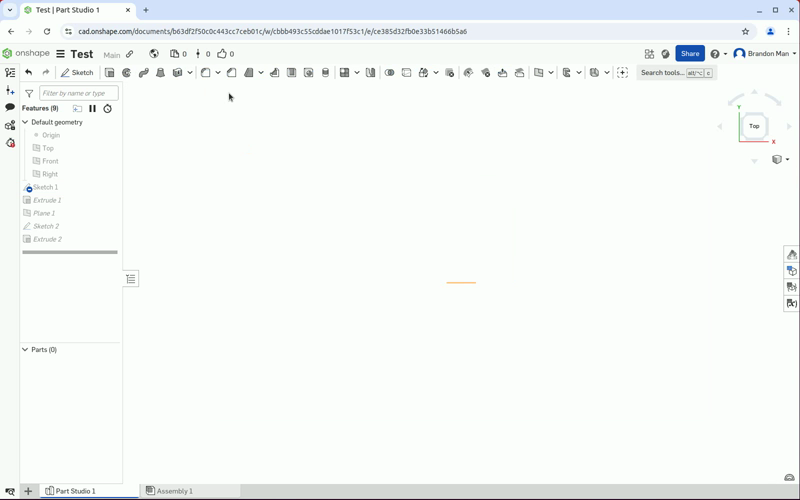
key(shift+s)
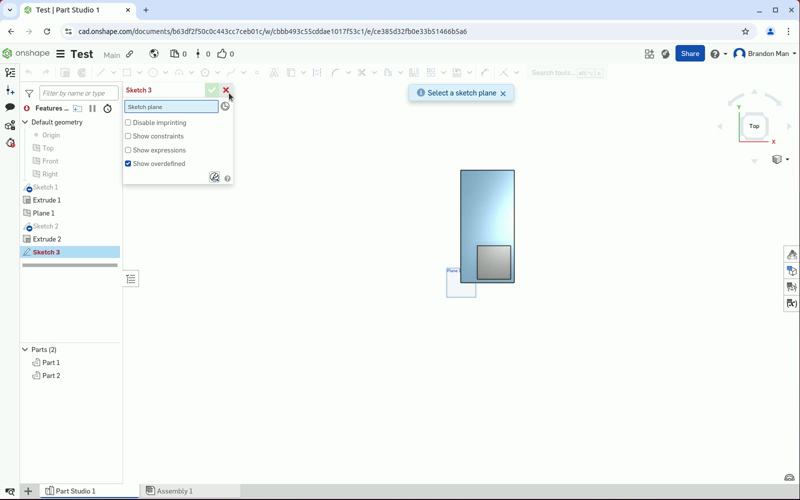
mouse_move(73, 215)
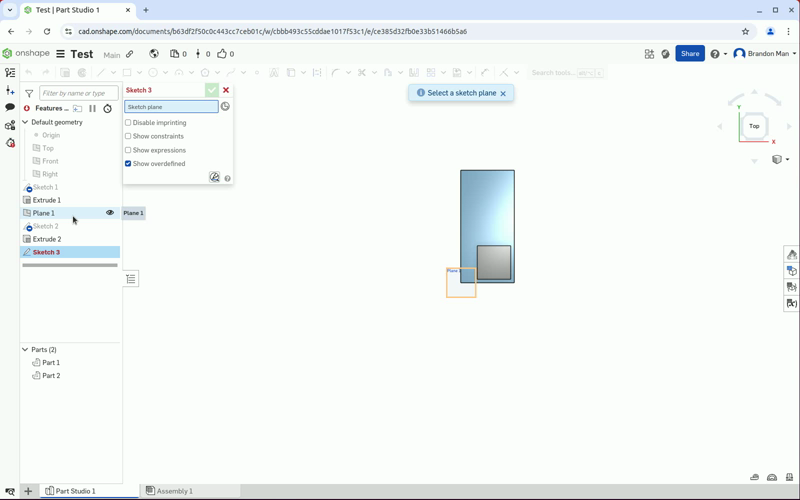
click(73, 215)
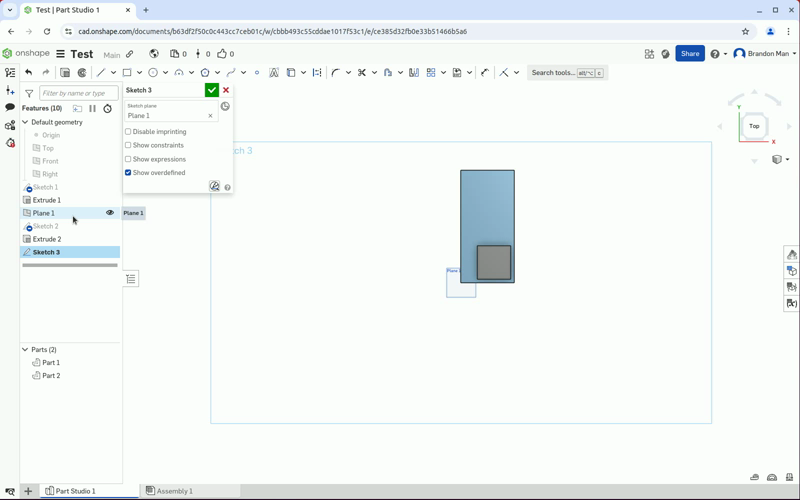
mouse_move(73, 352)
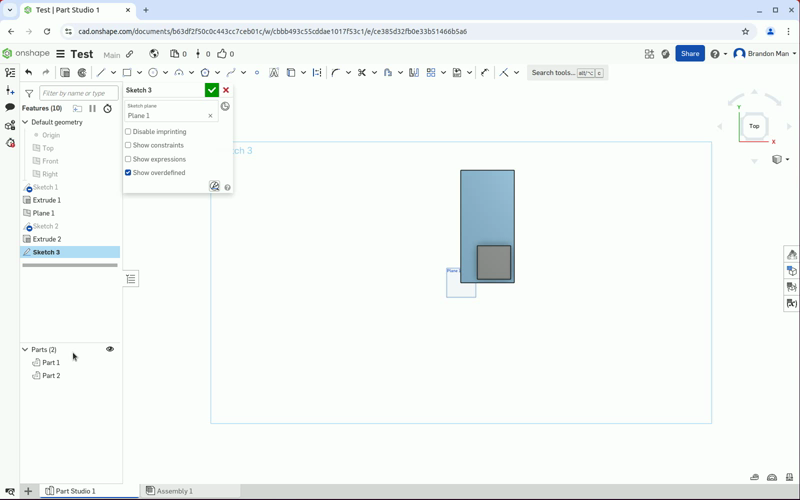
key(y)
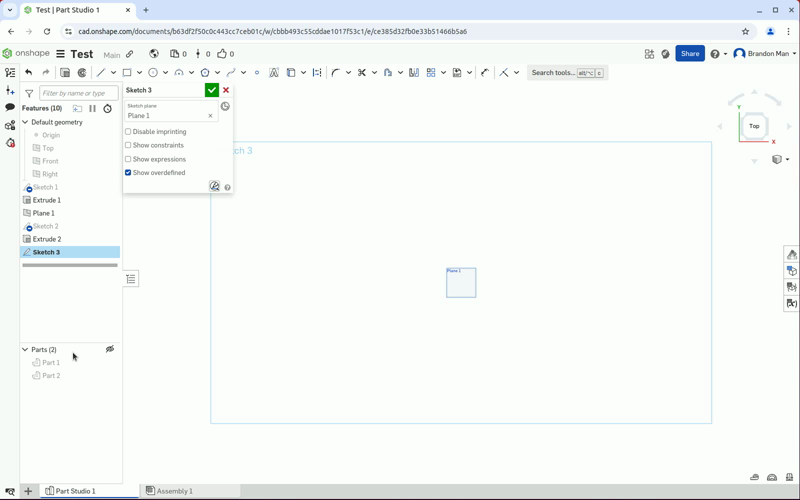
key(l)
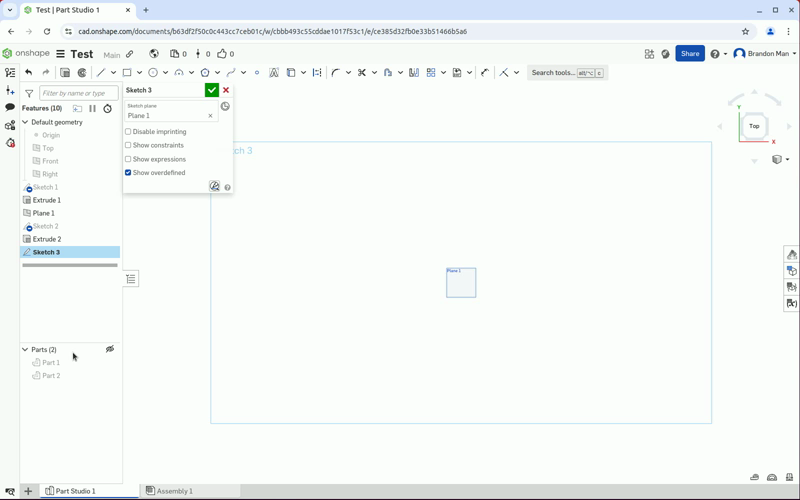
key_down(shift)
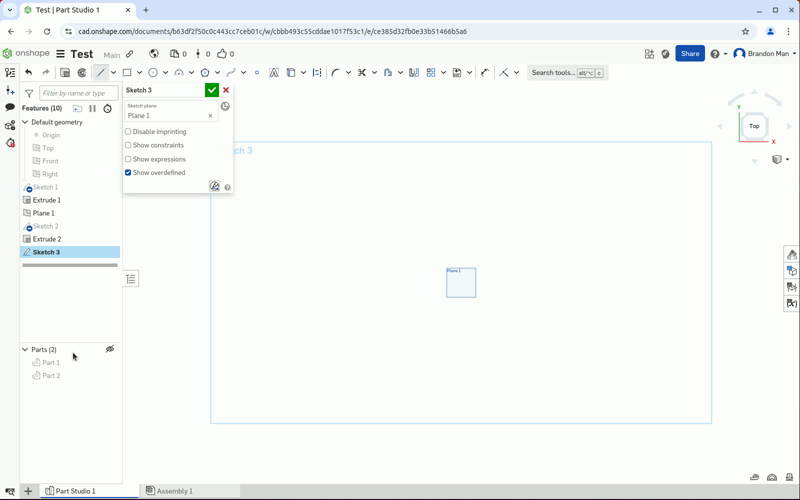
mouse_move(477, 243)
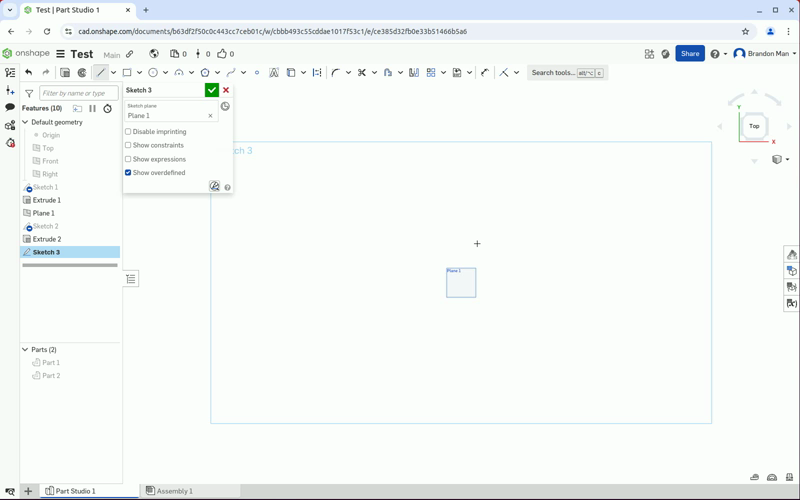
click(477, 243)
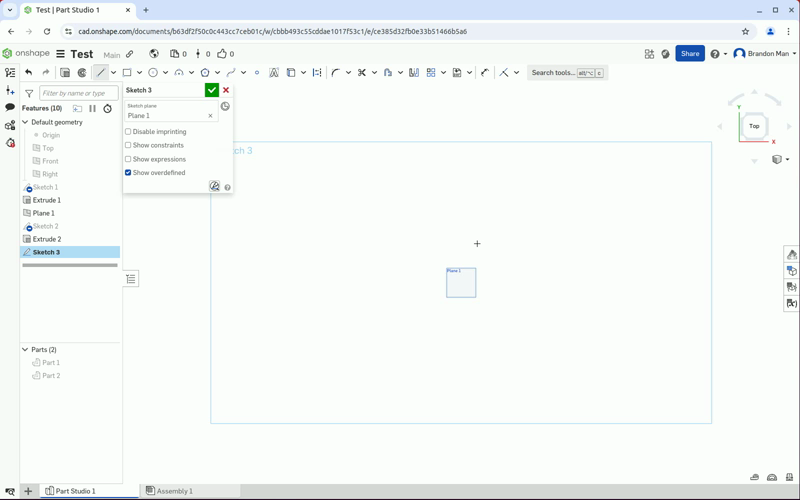
key_up(shift)
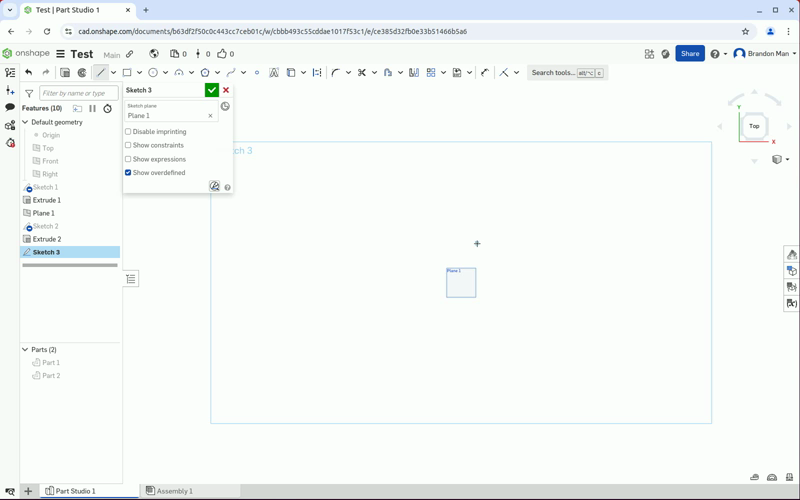
key_down(shift)
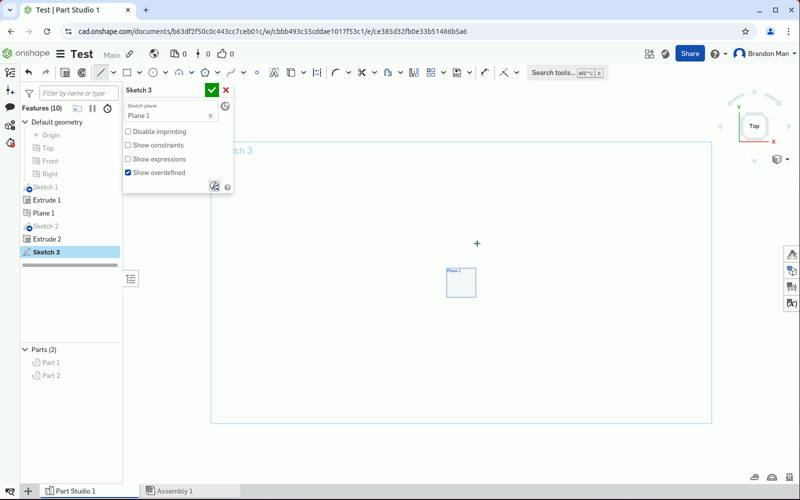
mouse_move(507, 243)
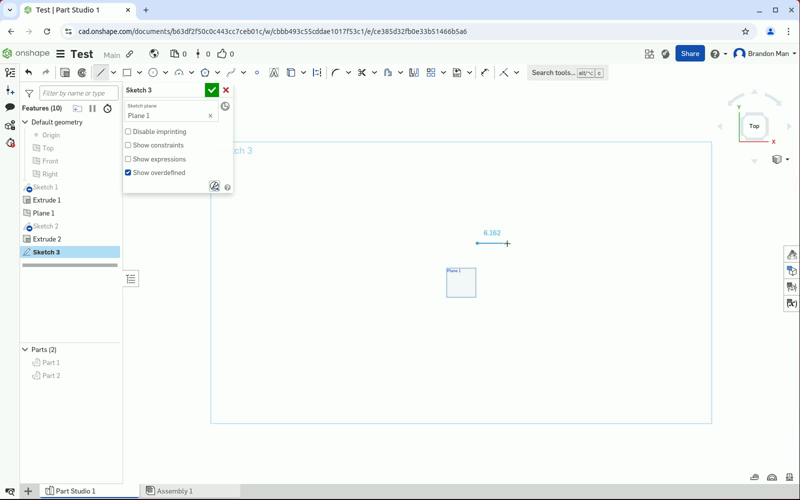
mouse_move(510, 243)
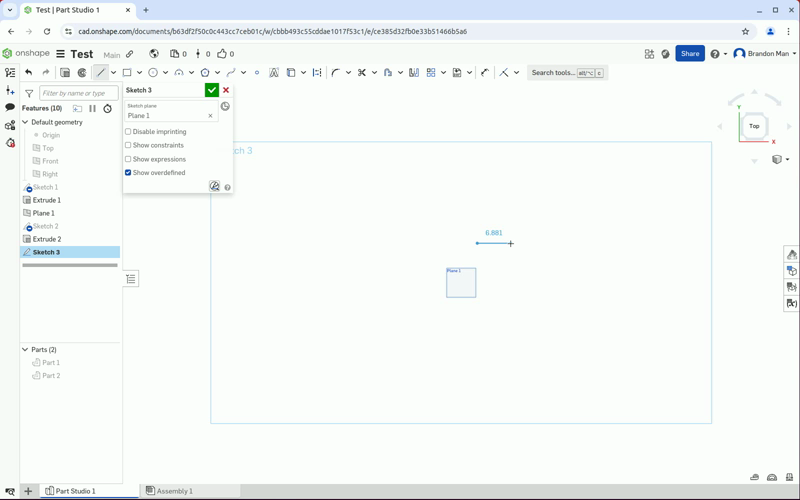
click(510, 243)
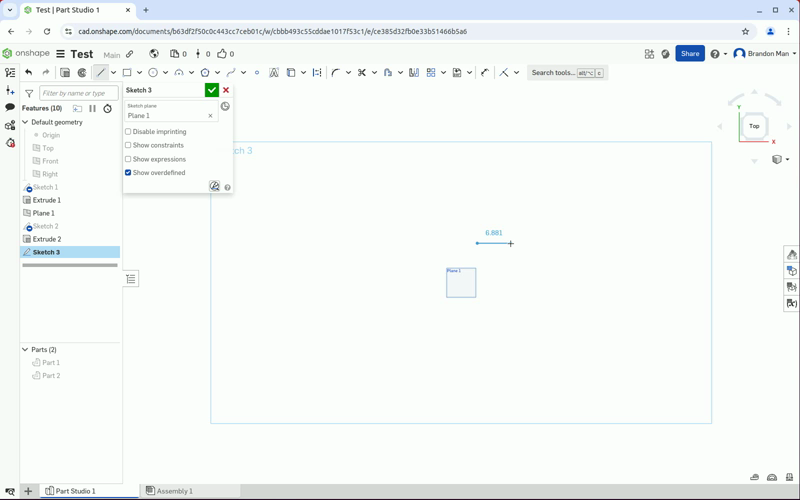
key_up(shift)
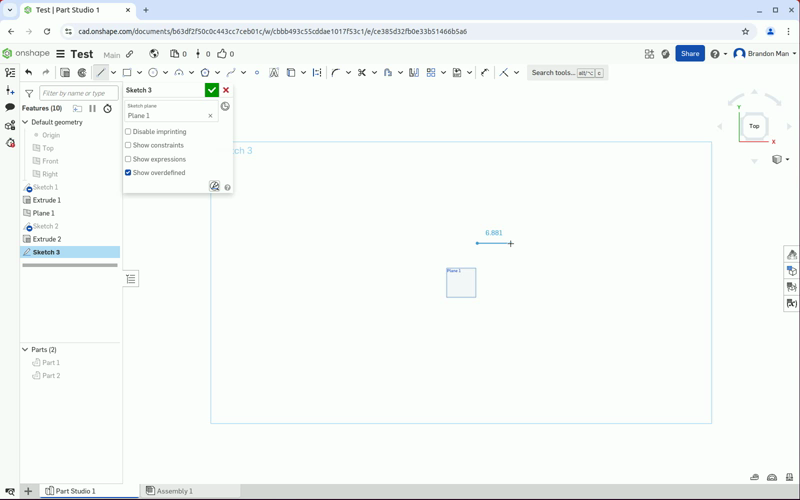
key_down(shift)
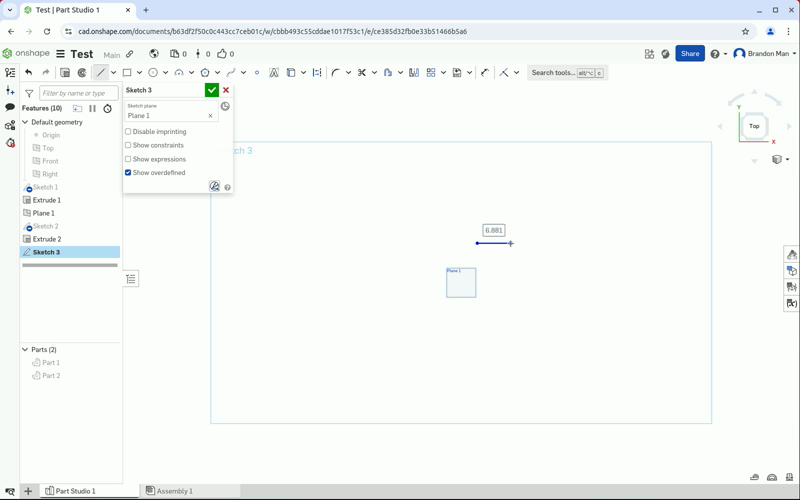
mouse_move(540, 243)
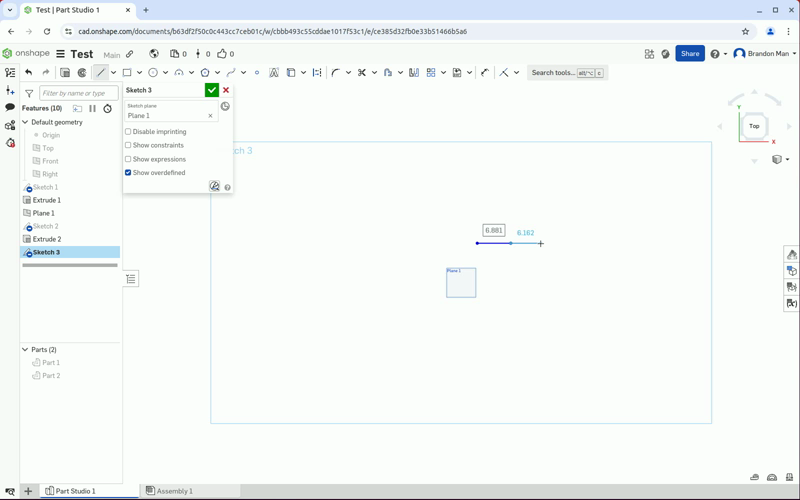
mouse_move(510, 218)
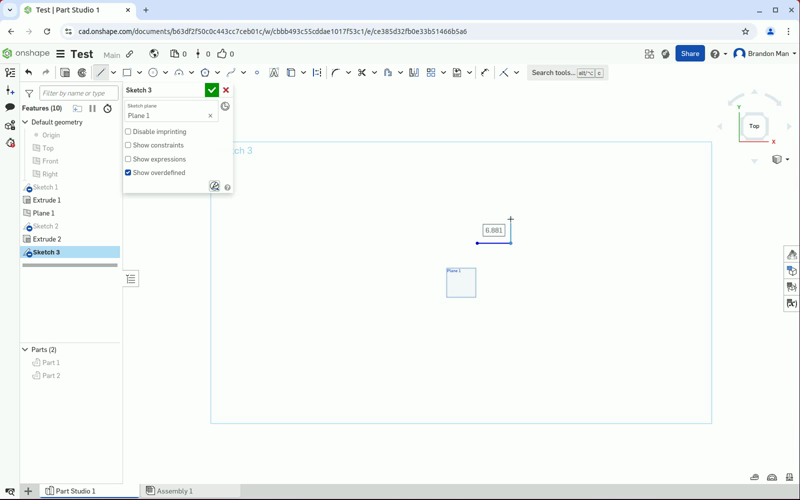
click(510, 218)
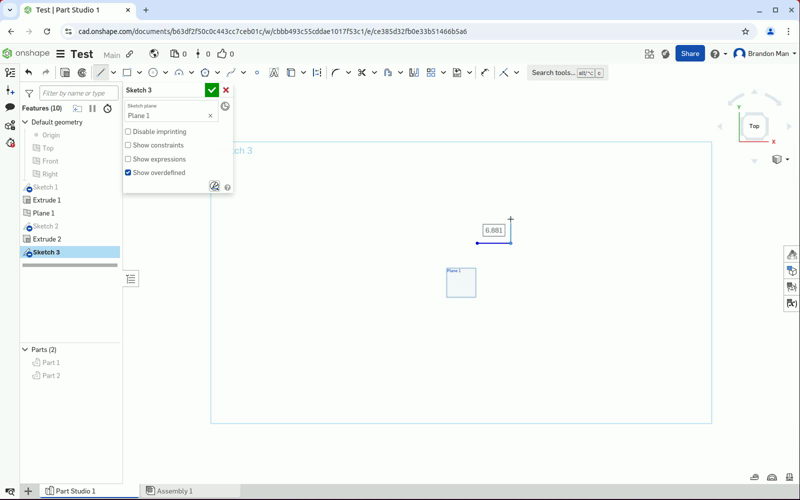
key_up(shift)
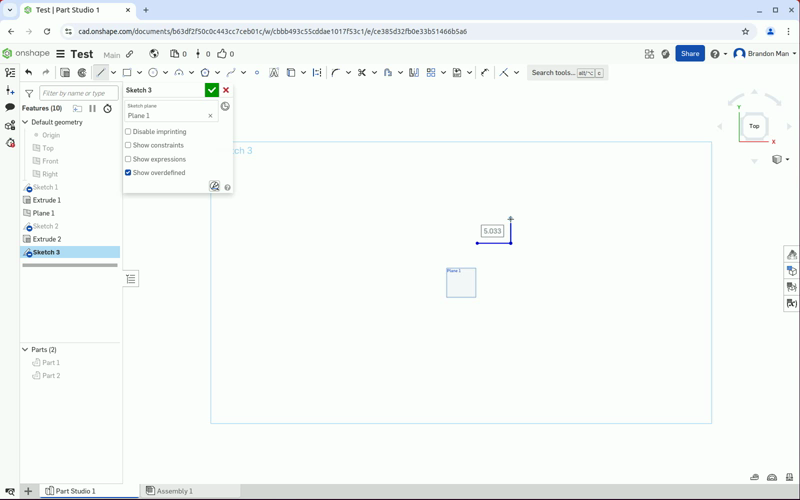
key_down(shift)
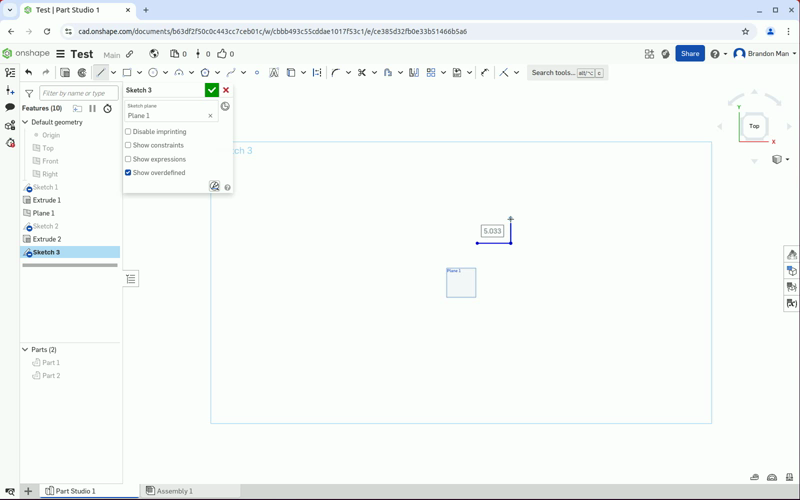
mouse_move(540, 218)
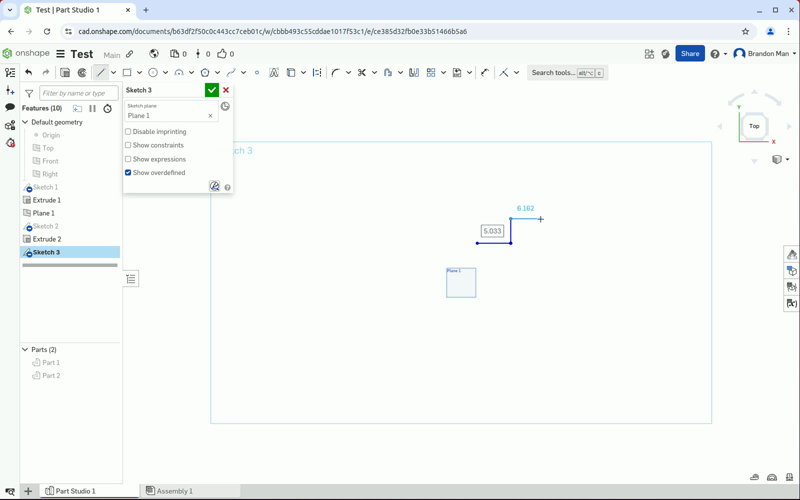
mouse_move(477, 218)
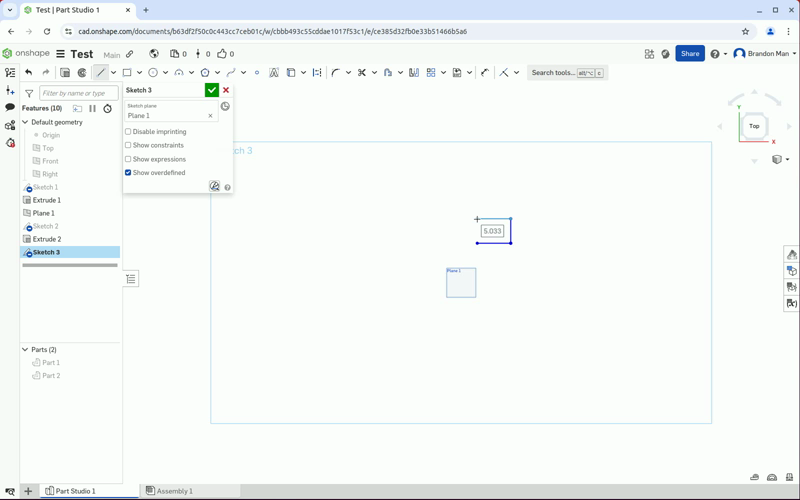
click(477, 218)
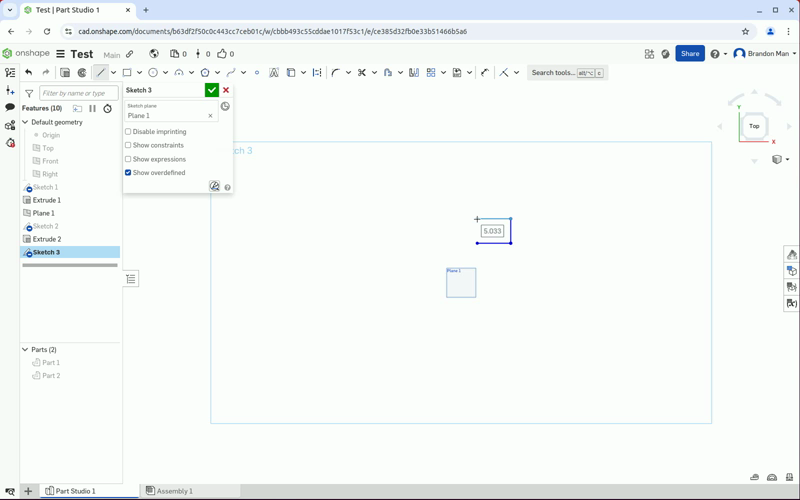
key_up(shift)
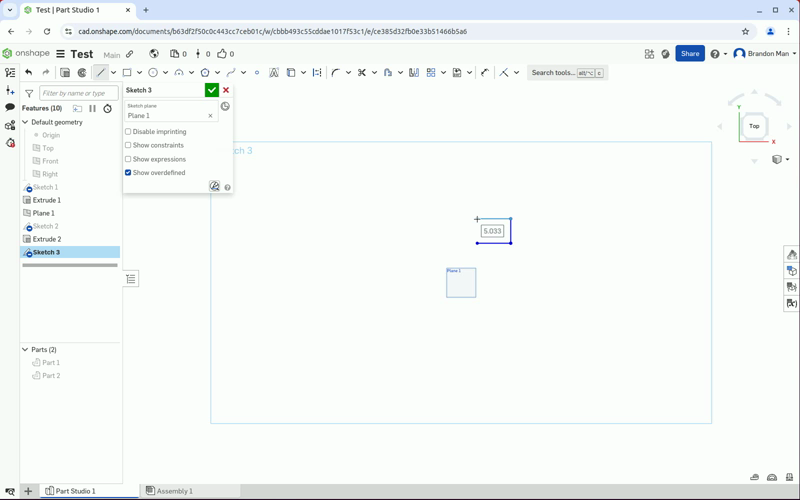
mouse_move(507, 218)
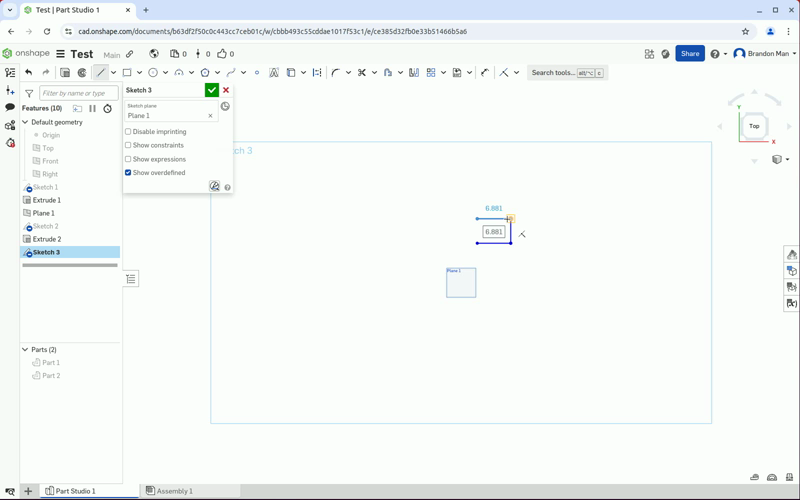
key_down(shift)
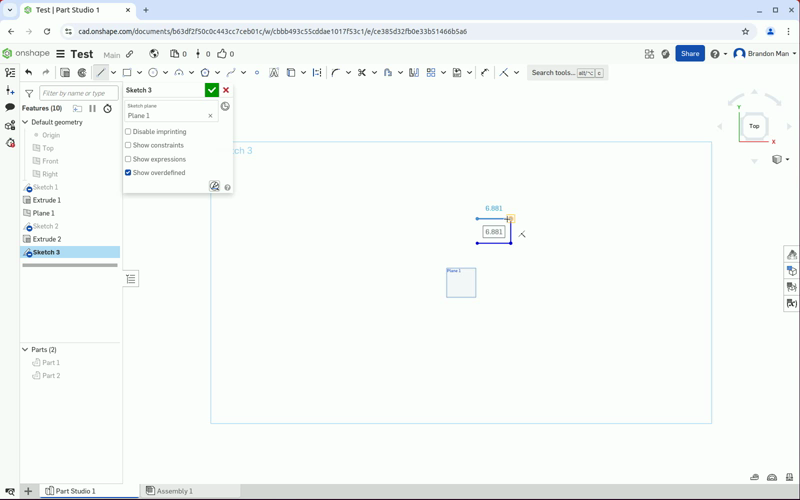
mouse_move(477, 243)
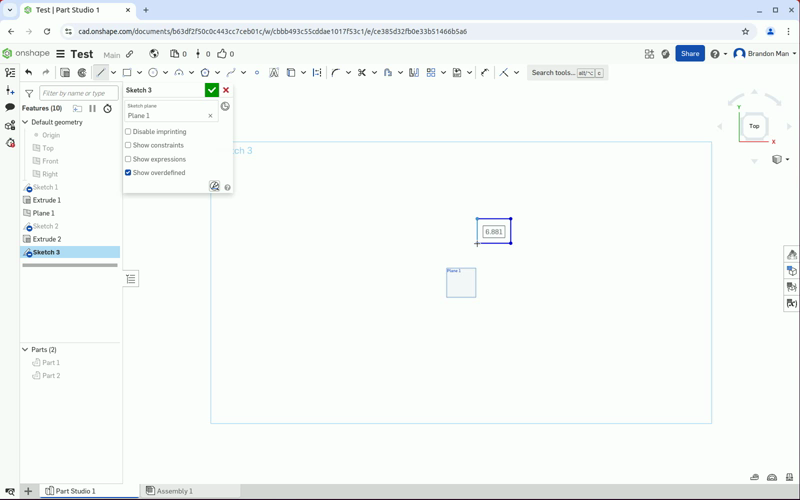
key_up(shift)
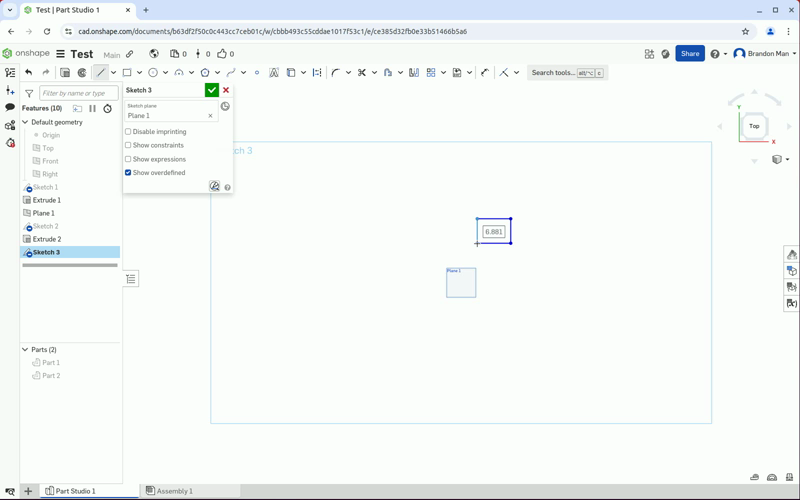
click(477, 243)
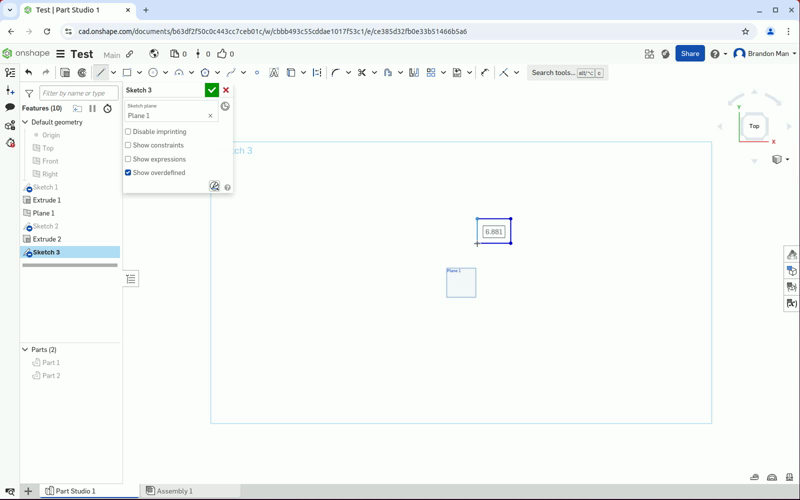
key(esc)
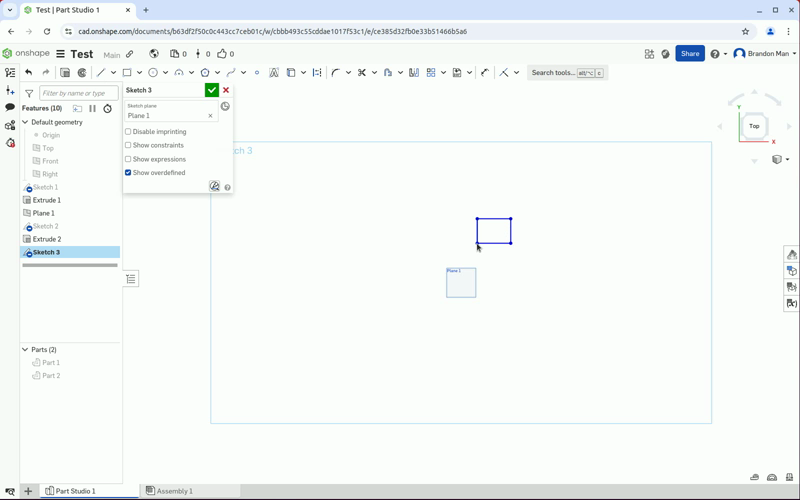
mouse_move(484, 240)
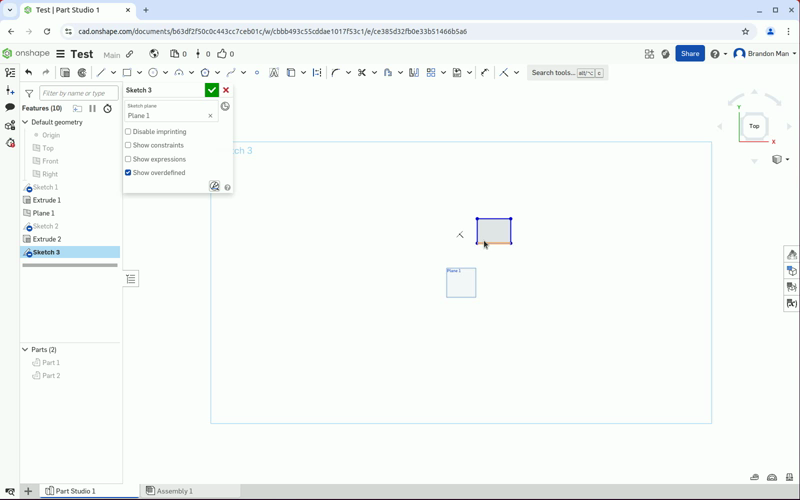
scroll(6)
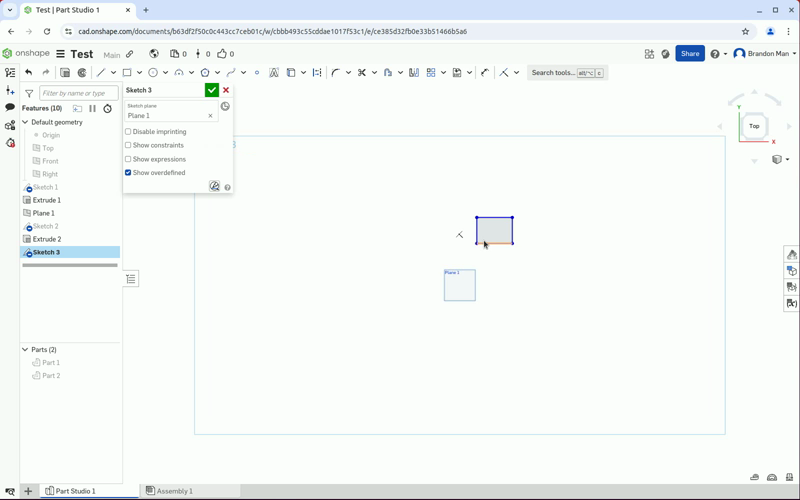
scroll(6)
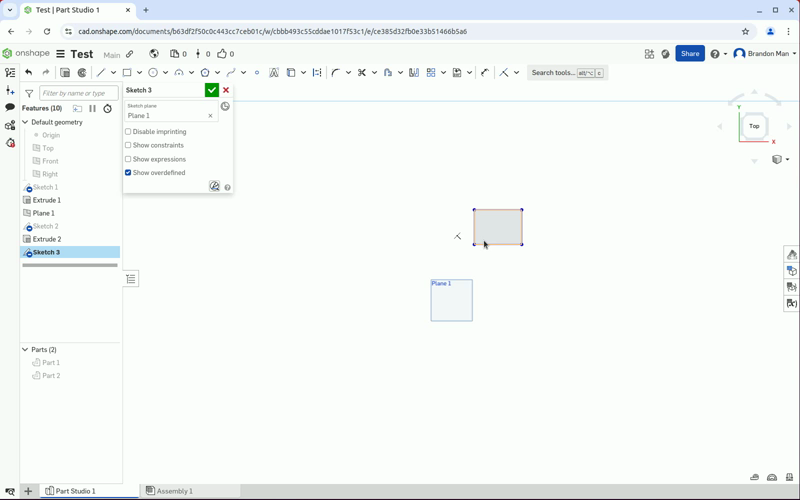
scroll(6)
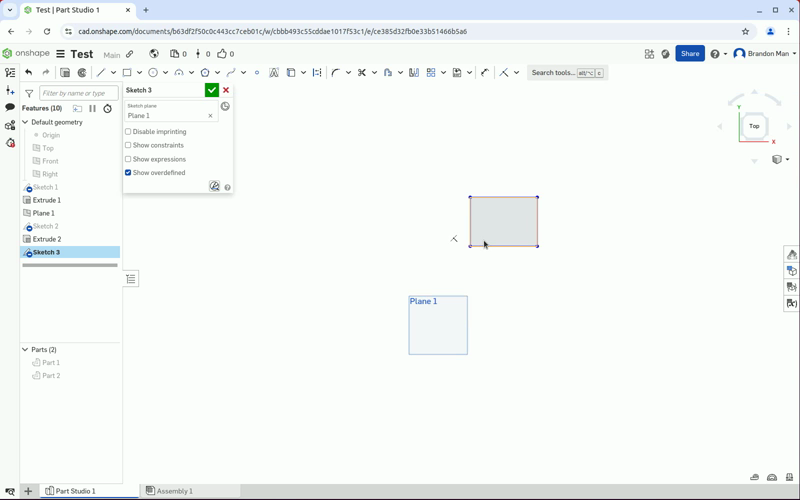
scroll(6)
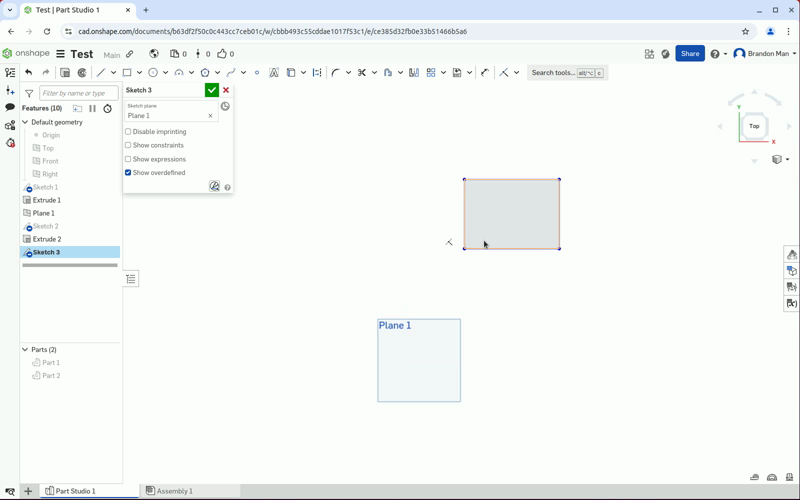
scroll(6)
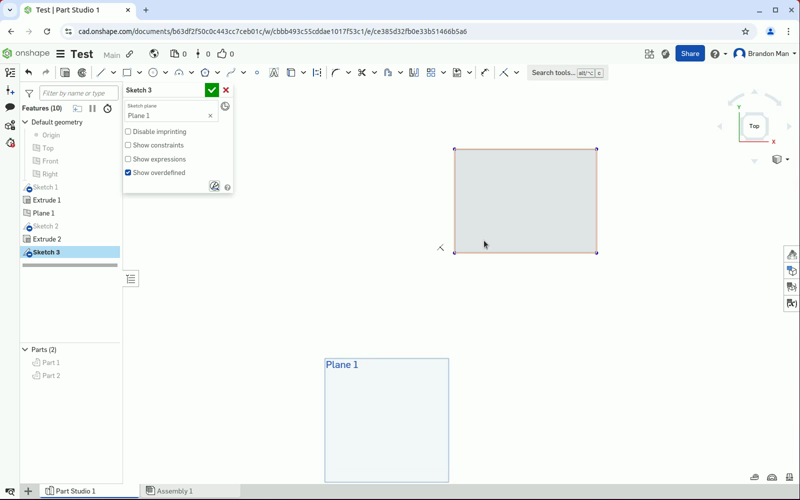
scroll(6)
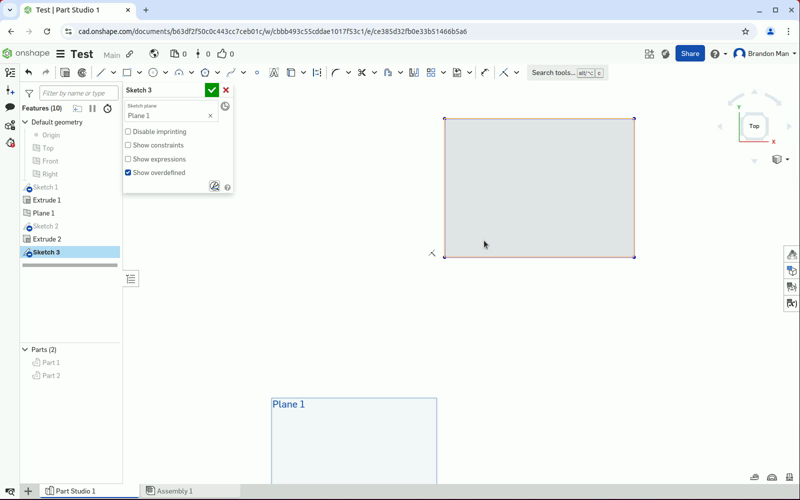
scroll(6)
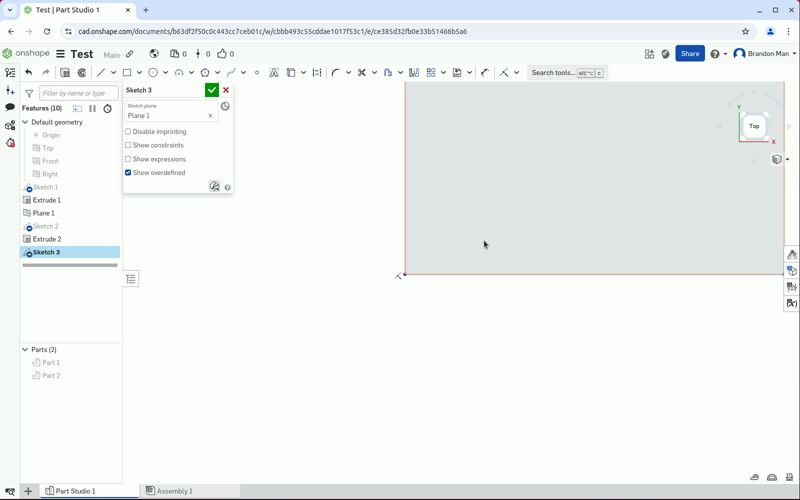
click(484, 240)
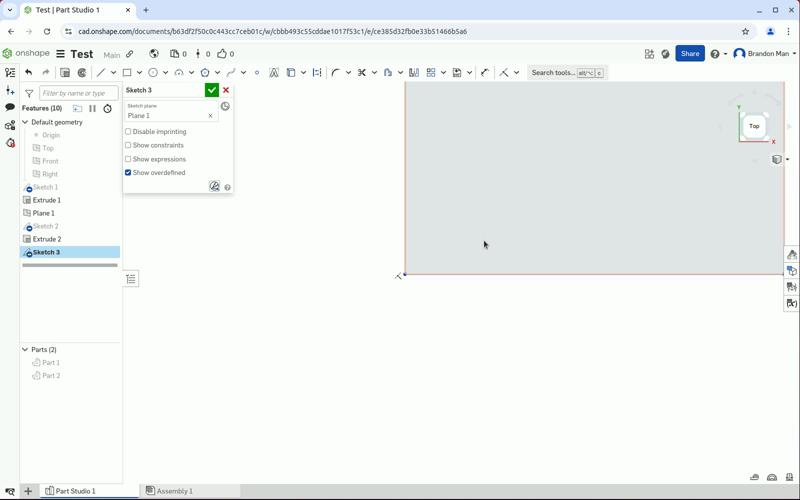
scroll(-6)
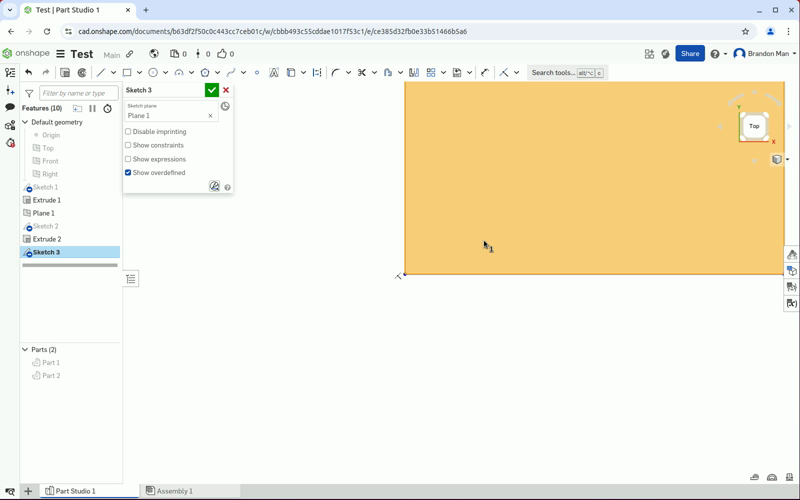
scroll(-6)
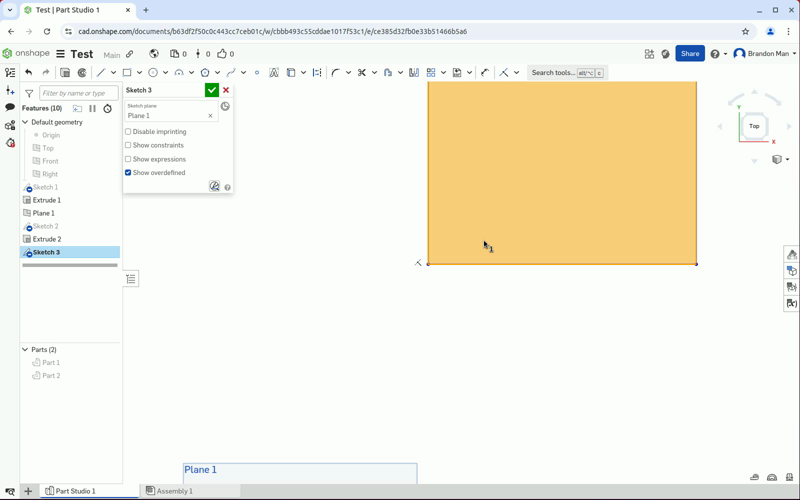
scroll(-6)
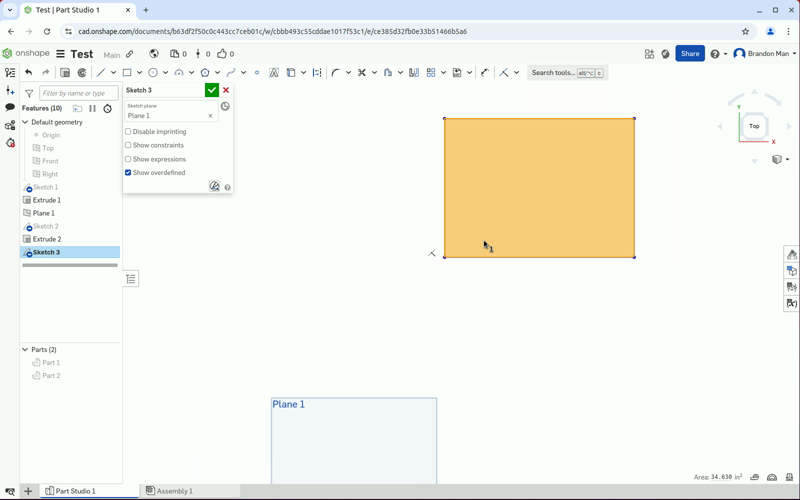
scroll(-6)
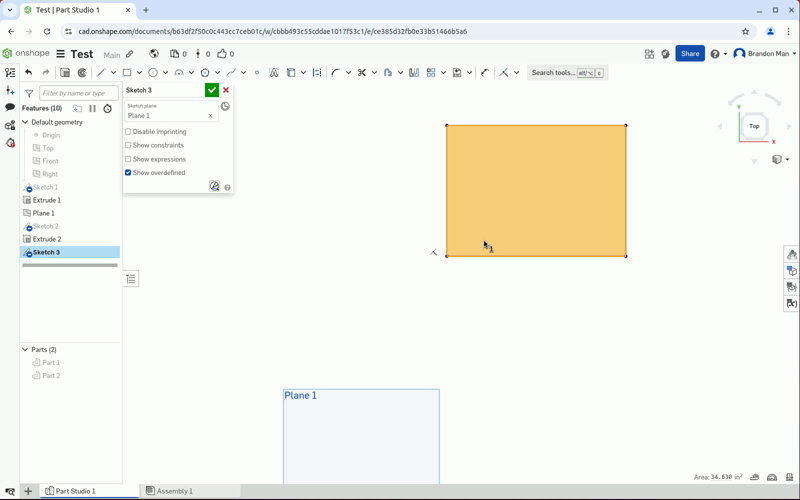
scroll(-6)
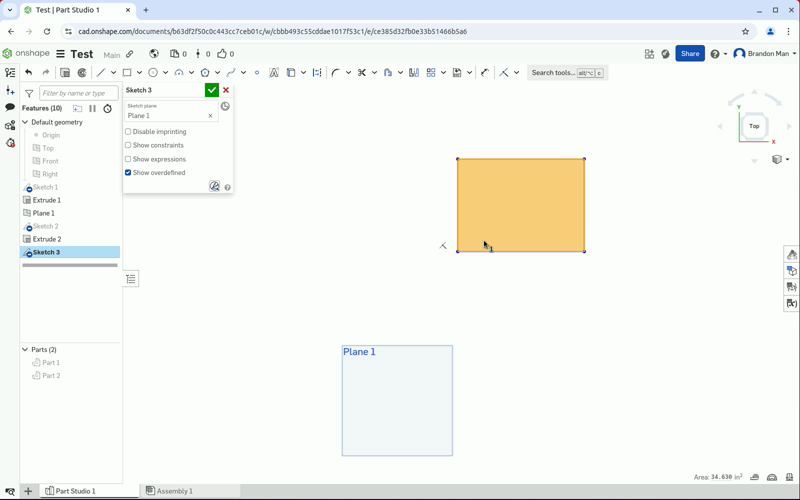
scroll(-6)
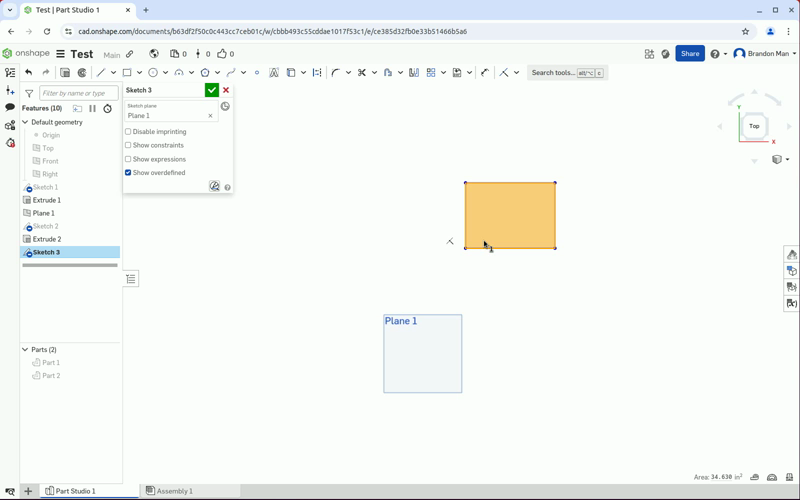
scroll(-6)
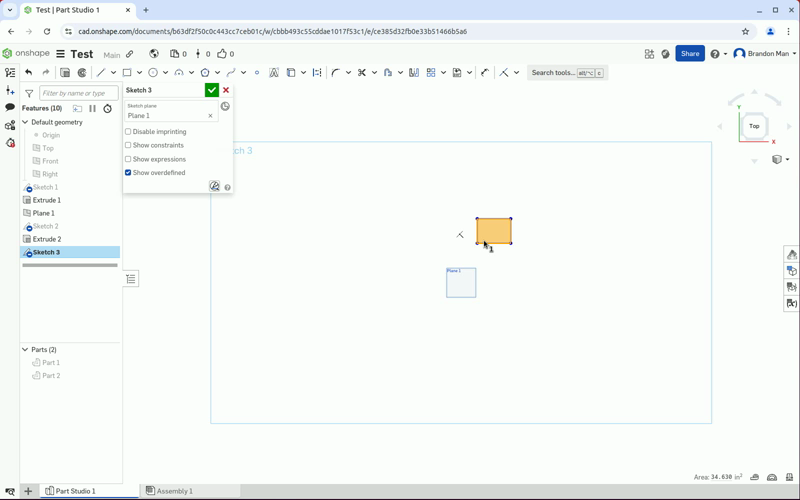
mouse_move(73, 352)
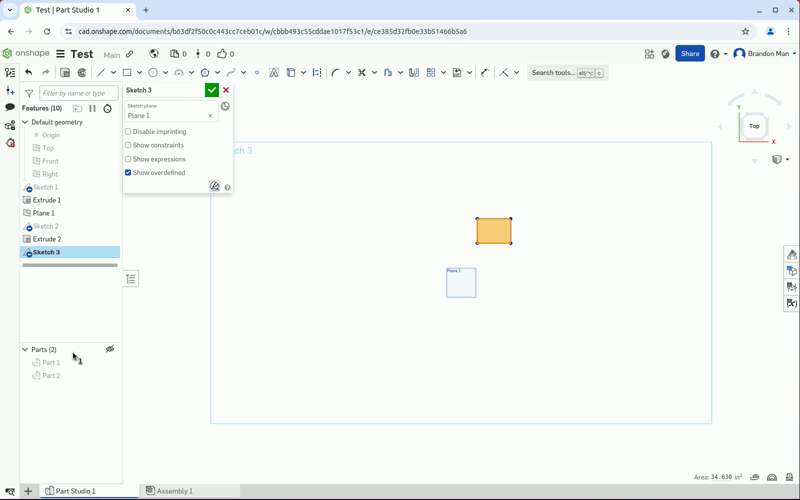
key(shift+y)
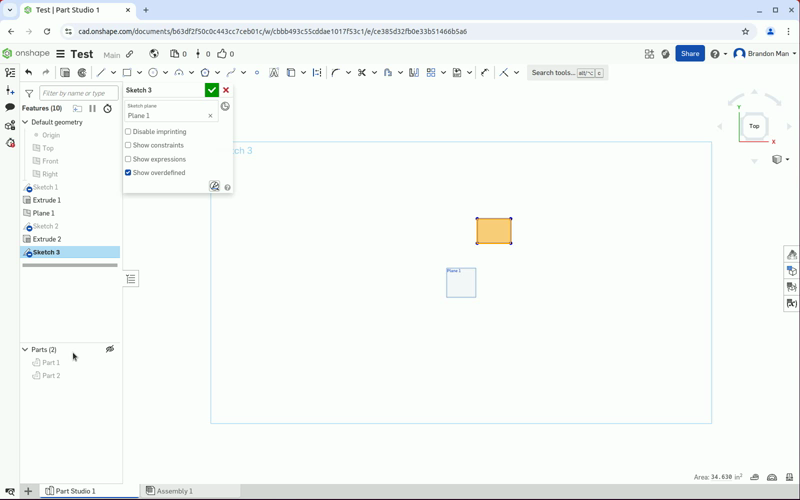
key(shift+e)
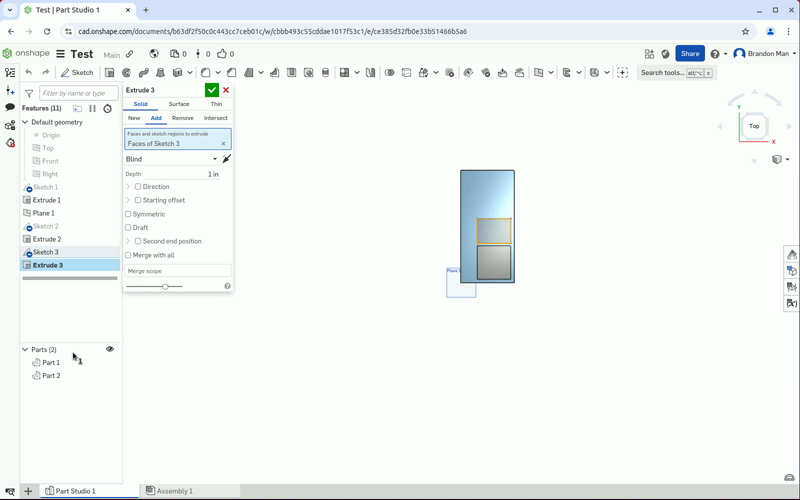
mouse_move(143, 106)
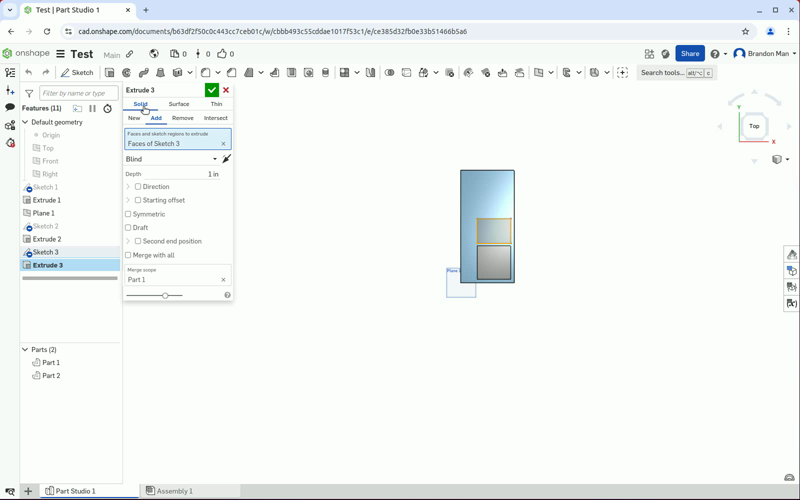
click(143, 106)
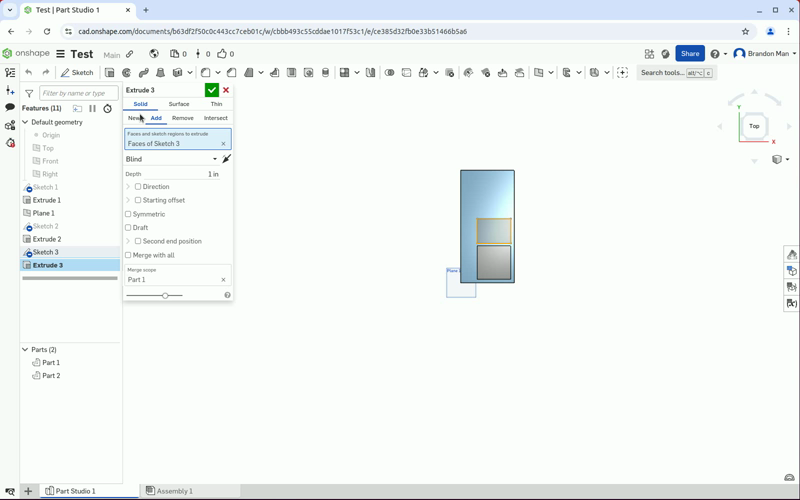
mouse_move(137, 120)
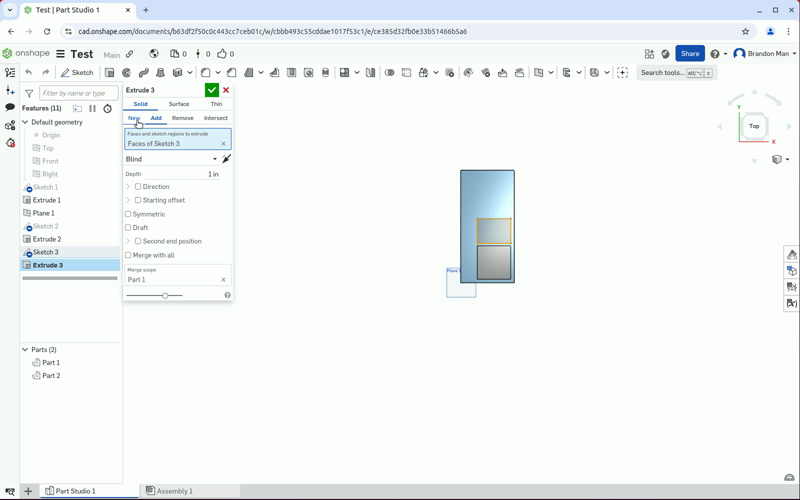
click(137, 120)
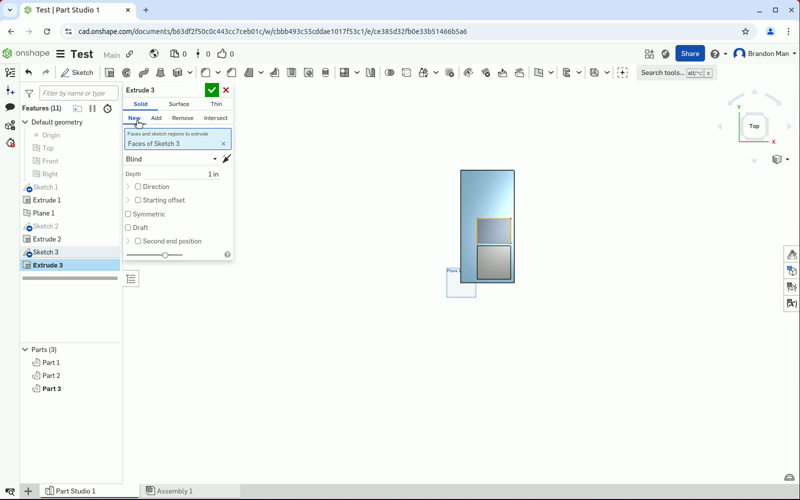
key(tab, 4)
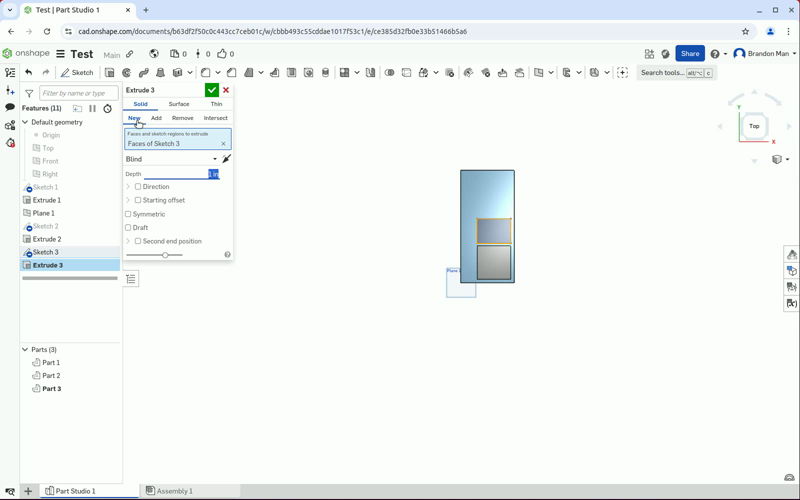
text(0.722)
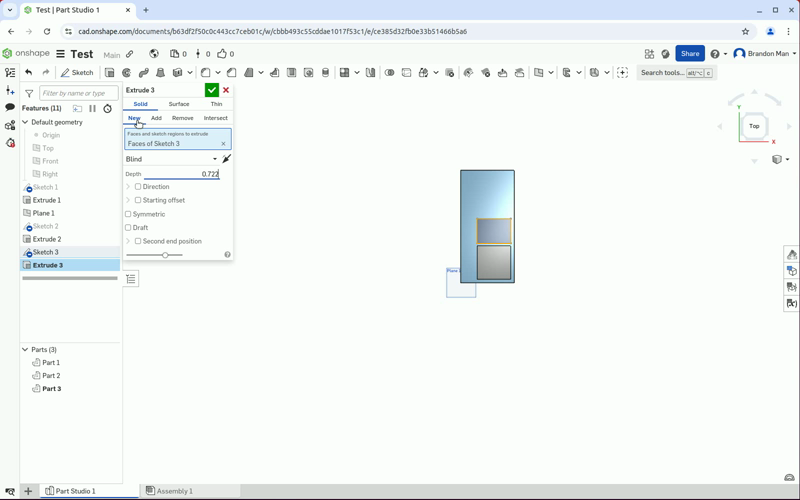
key(enter)
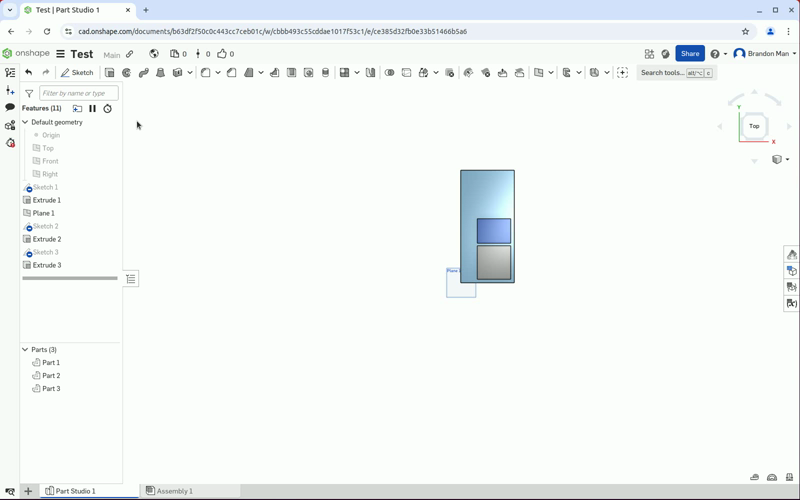
key(shift+h)
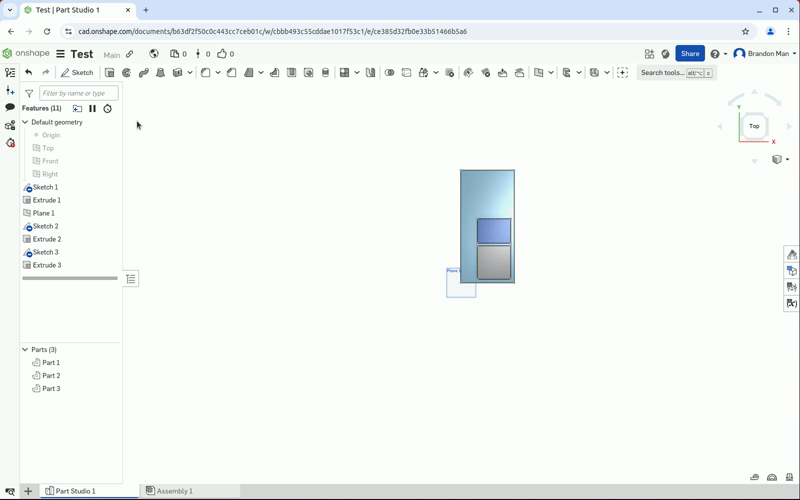
key(shift+h)
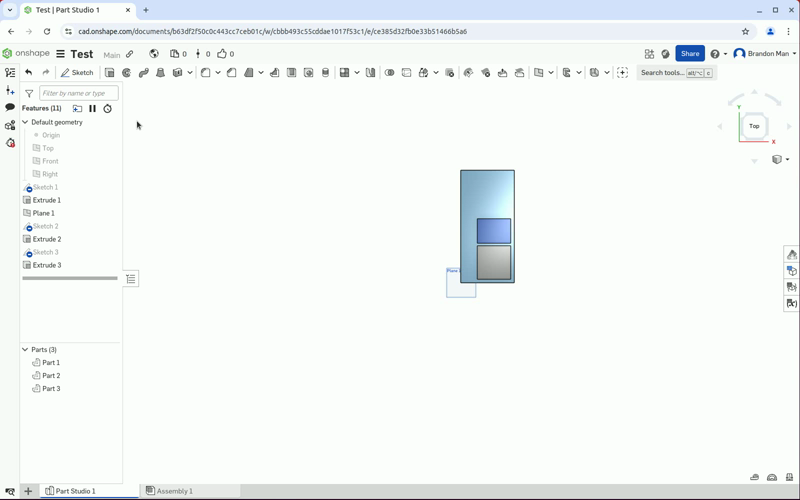
mouse_move(73, 189)
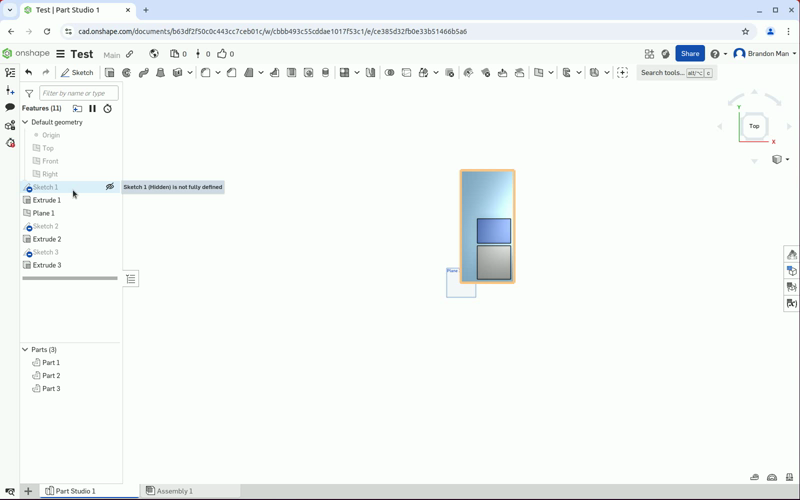
click(73, 189)
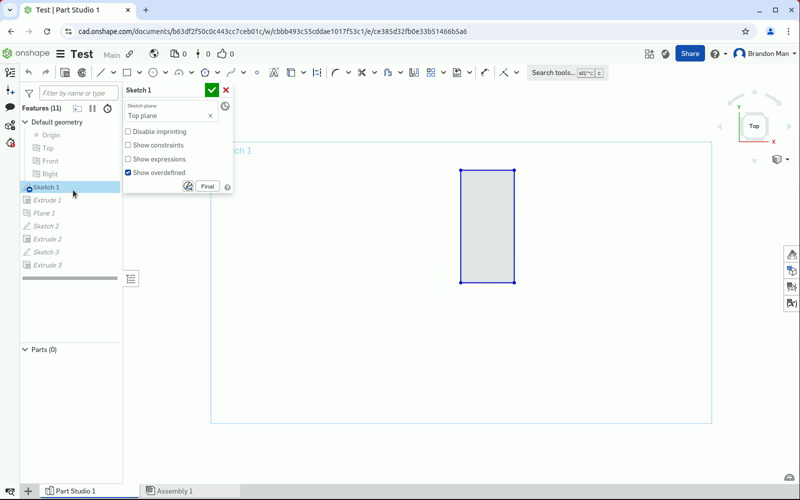
mouse_move(229, 92)
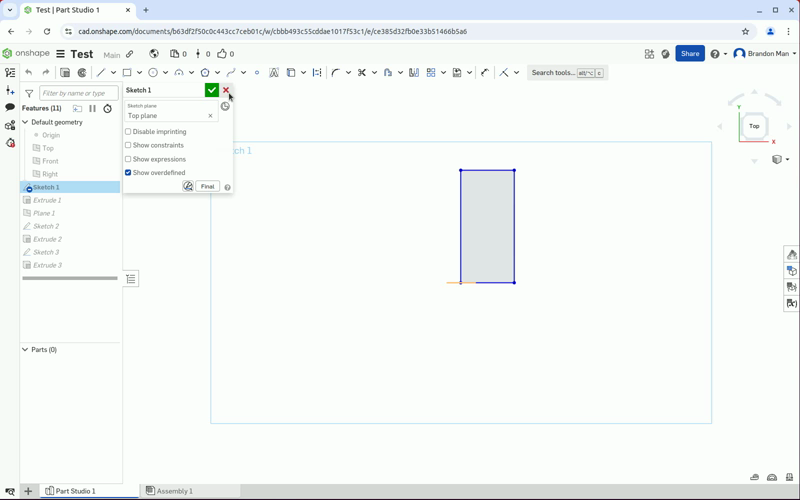
click(229, 92)
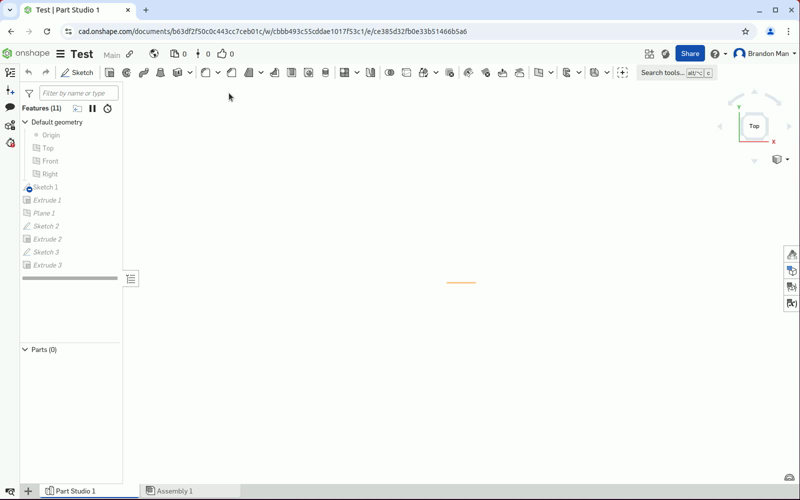
key(shift+s)
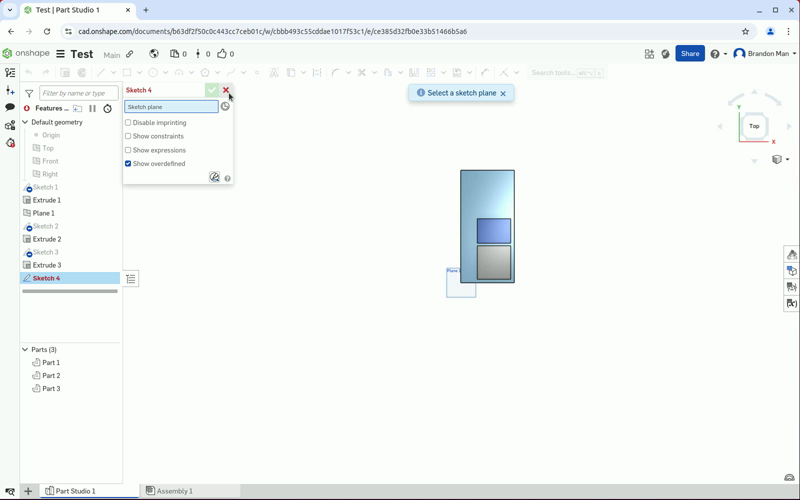
mouse_move(73, 215)
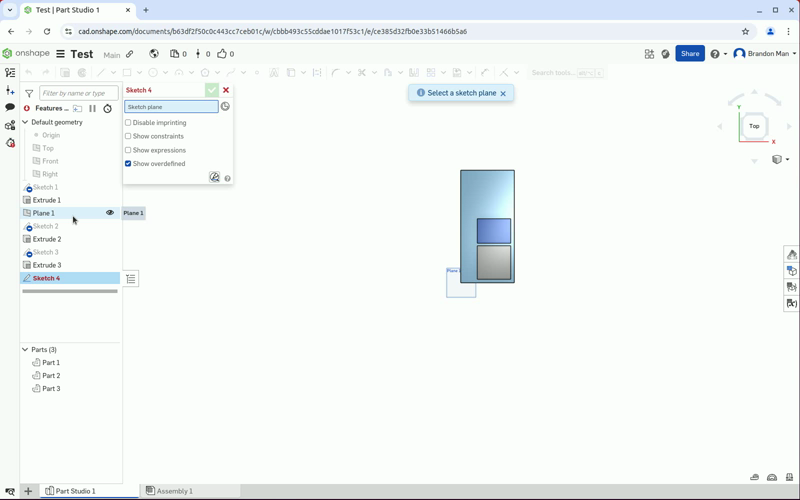
click(73, 215)
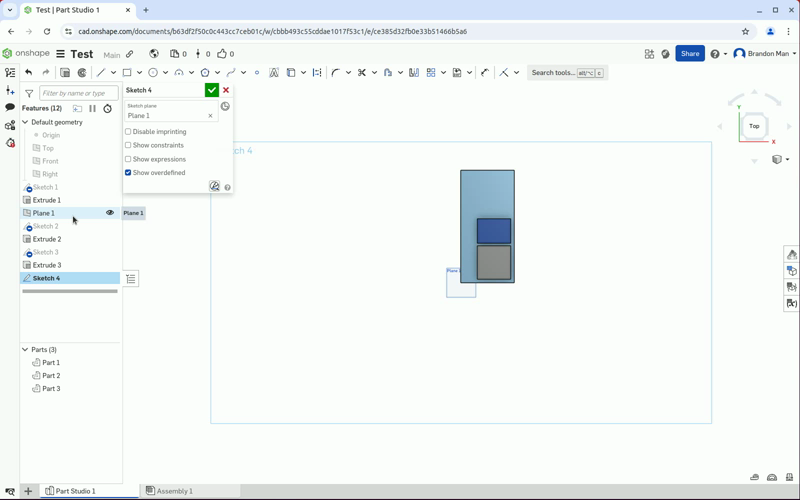
mouse_move(73, 352)
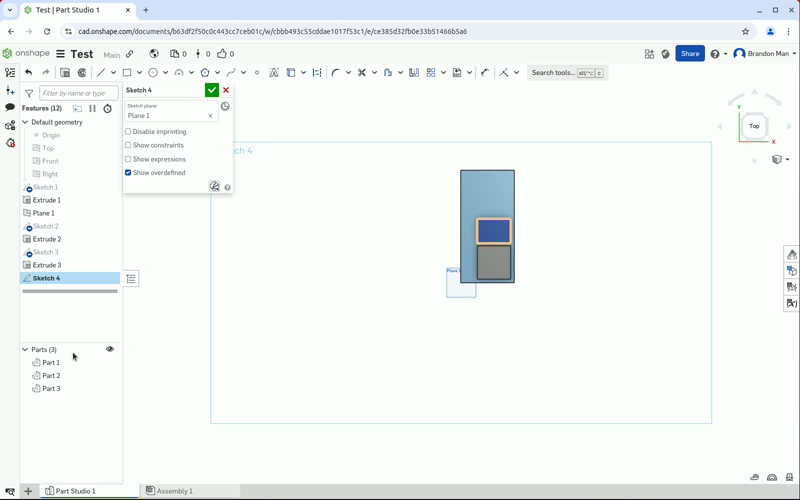
key(y)
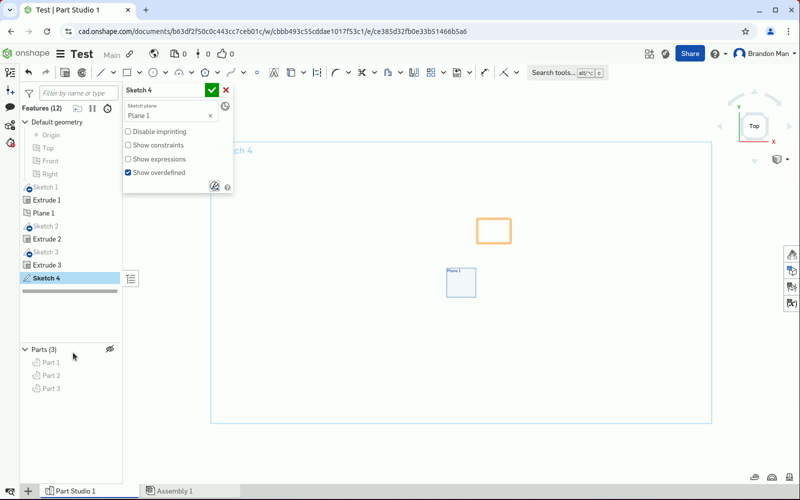
key(l)
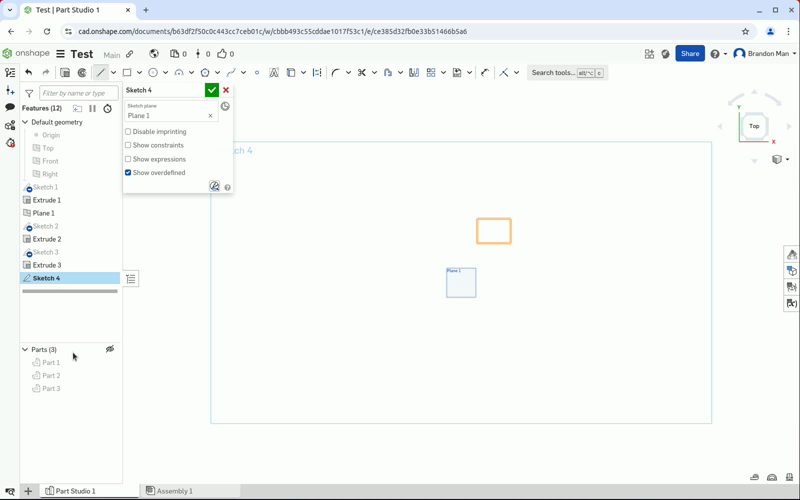
key_down(shift)
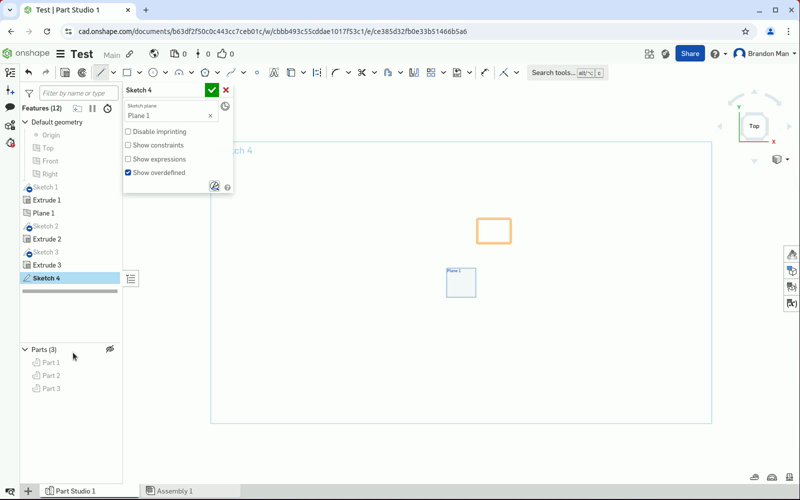
mouse_move(461, 187)
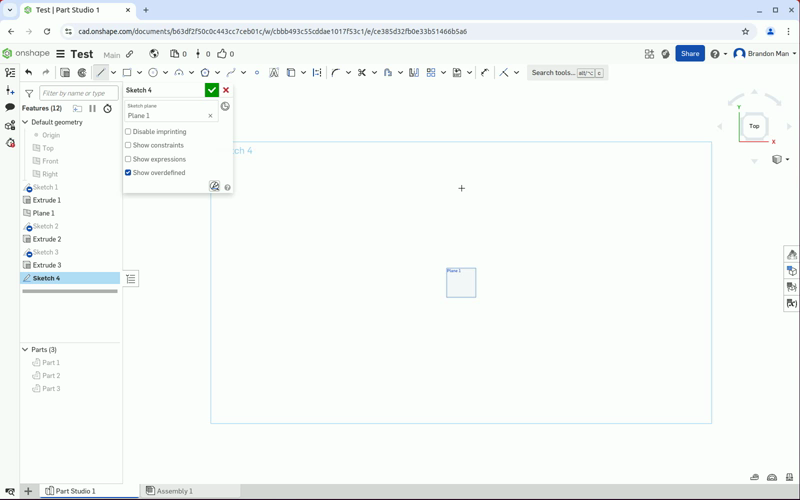
click(461, 187)
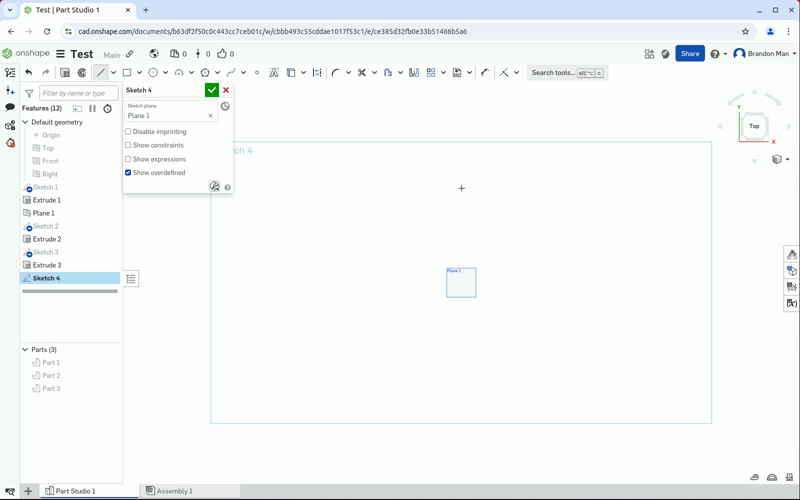
key_up(shift)
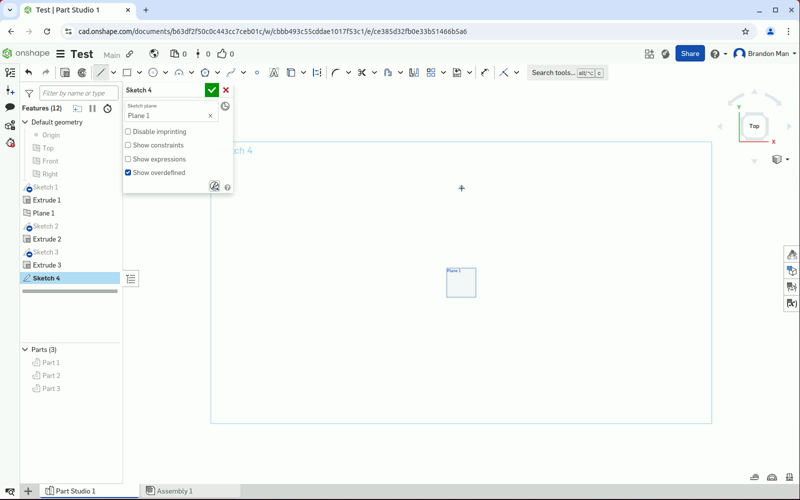
key_down(shift)
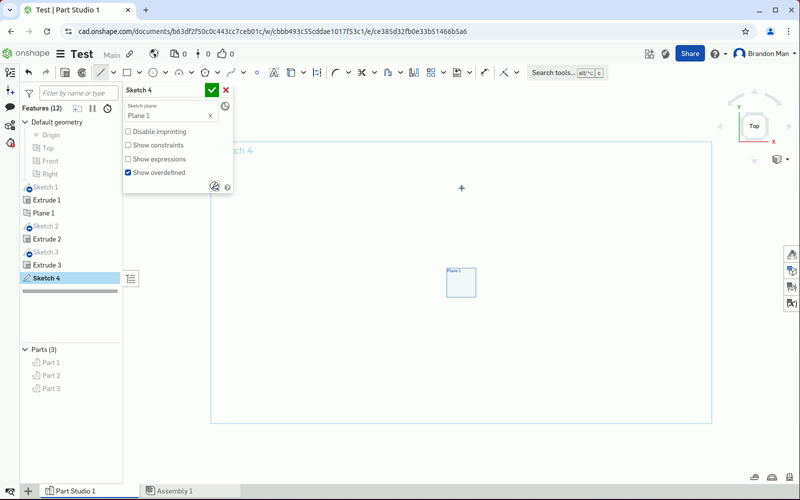
mouse_move(492, 187)
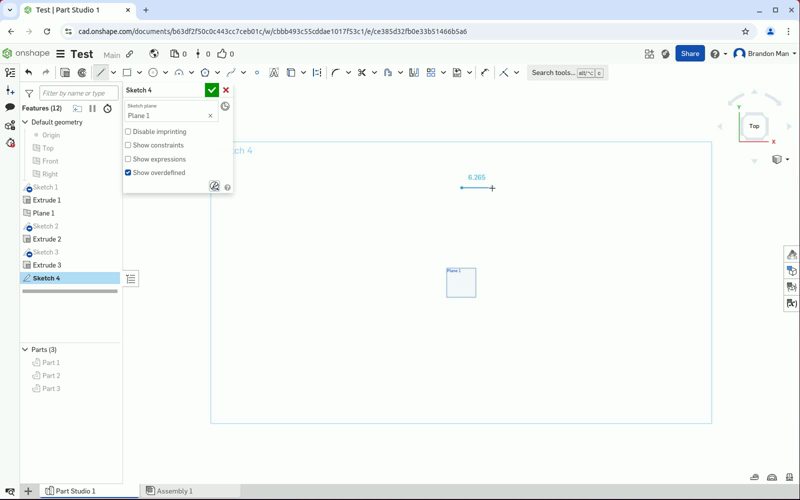
mouse_move(513, 187)
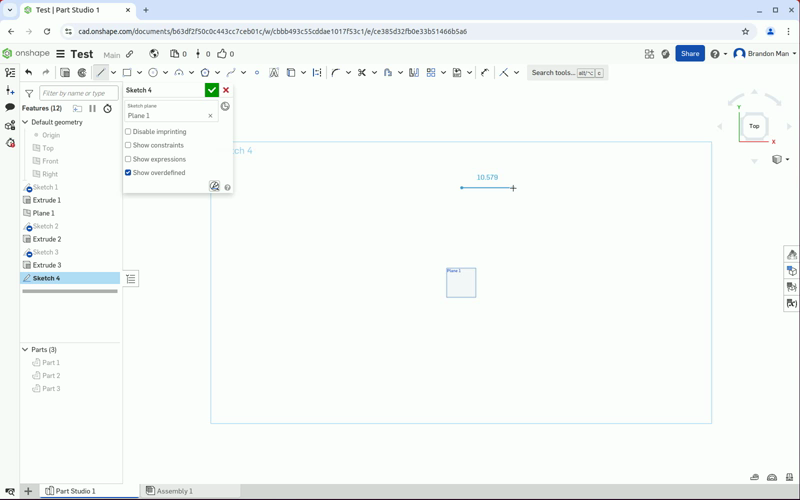
click(513, 187)
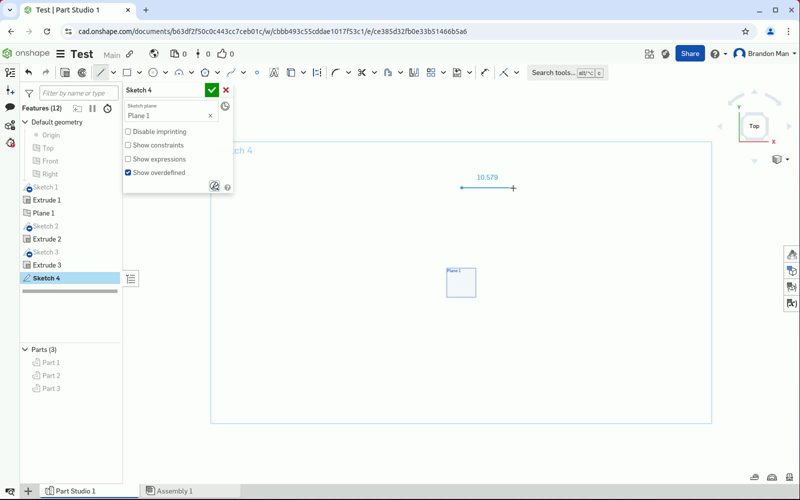
key_up(shift)
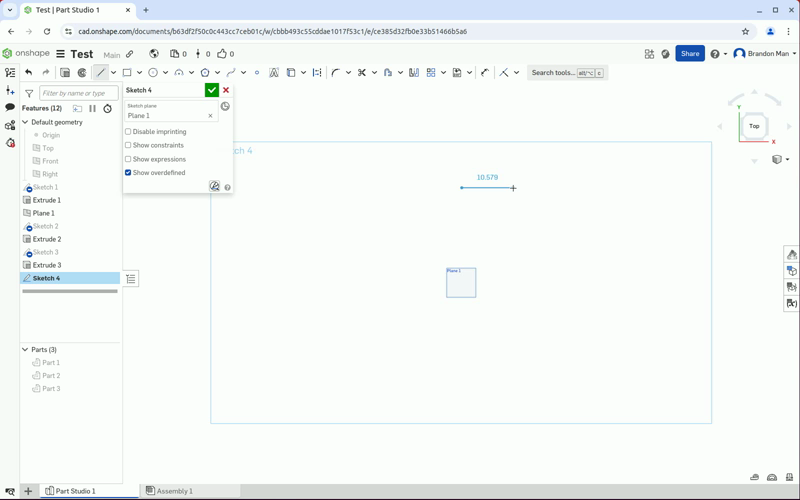
key_down(shift)
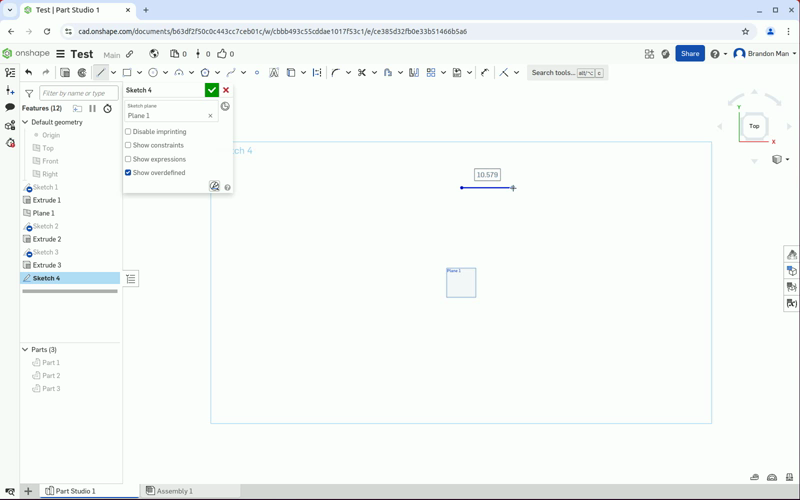
mouse_move(543, 187)
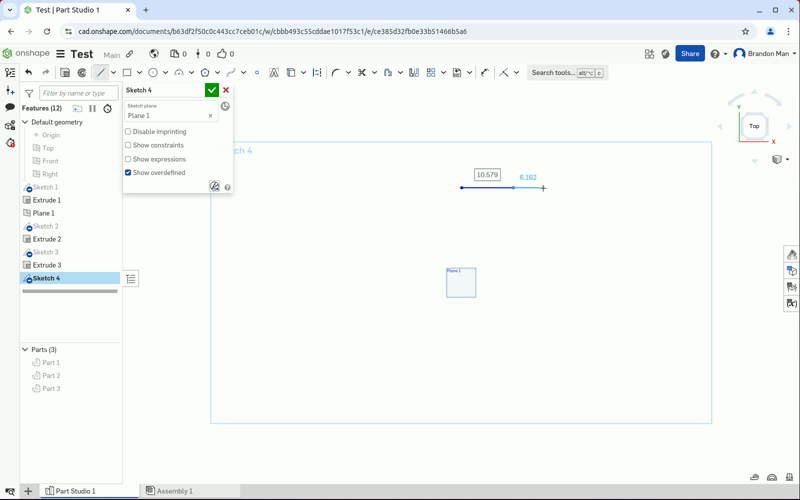
mouse_move(513, 171)
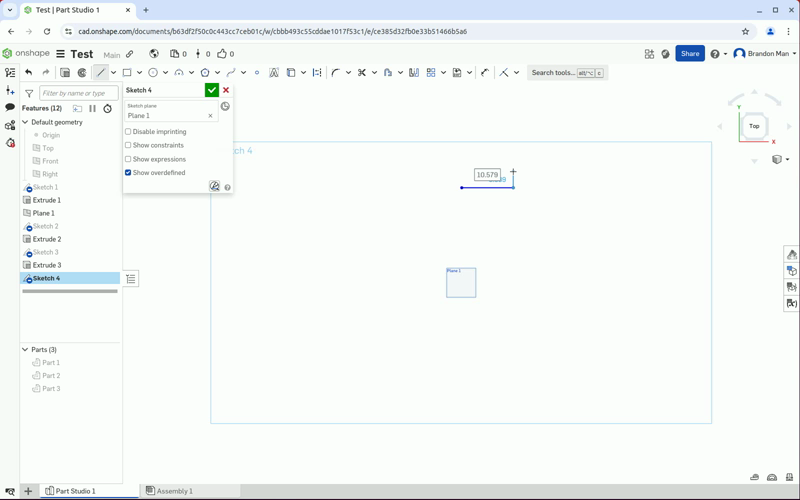
click(513, 171)
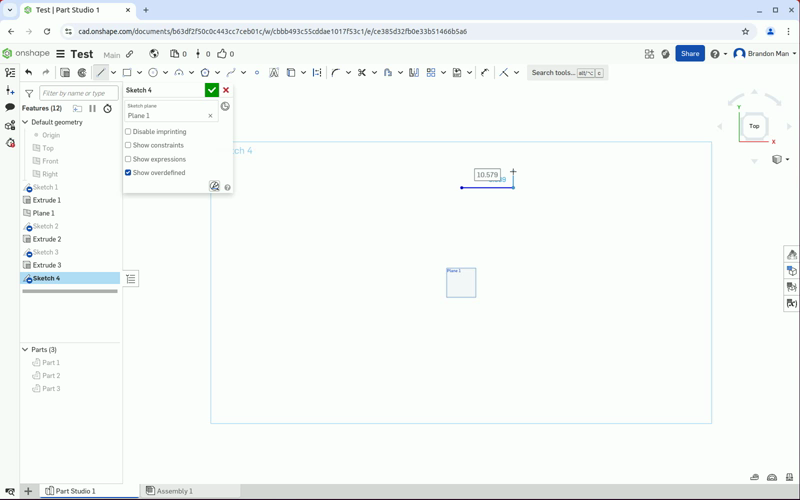
key_up(shift)
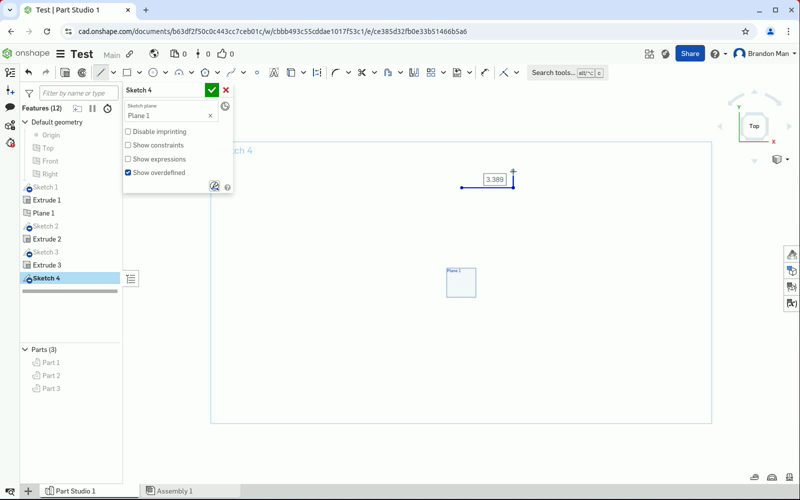
key_down(shift)
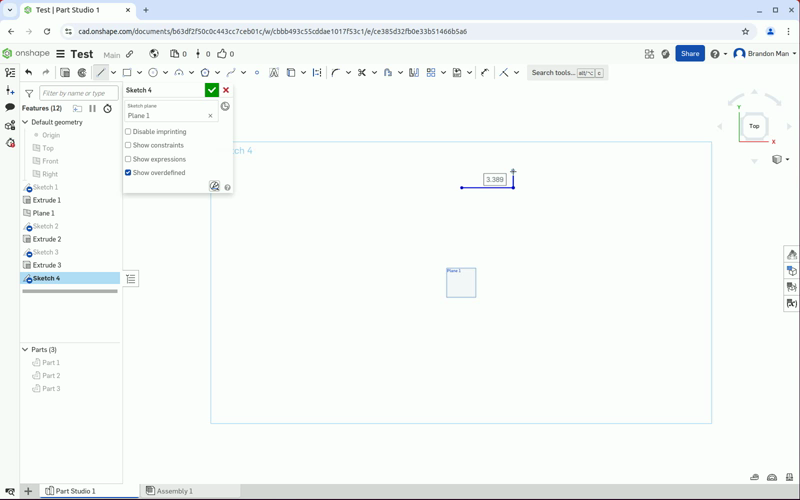
mouse_move(543, 171)
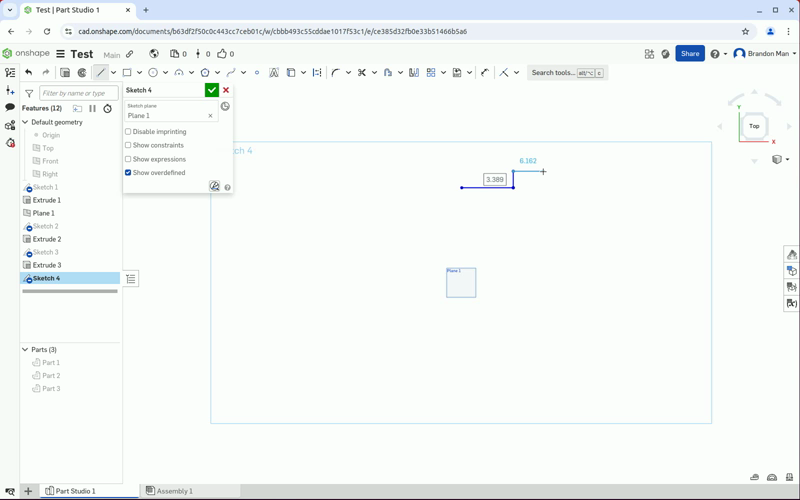
mouse_move(461, 171)
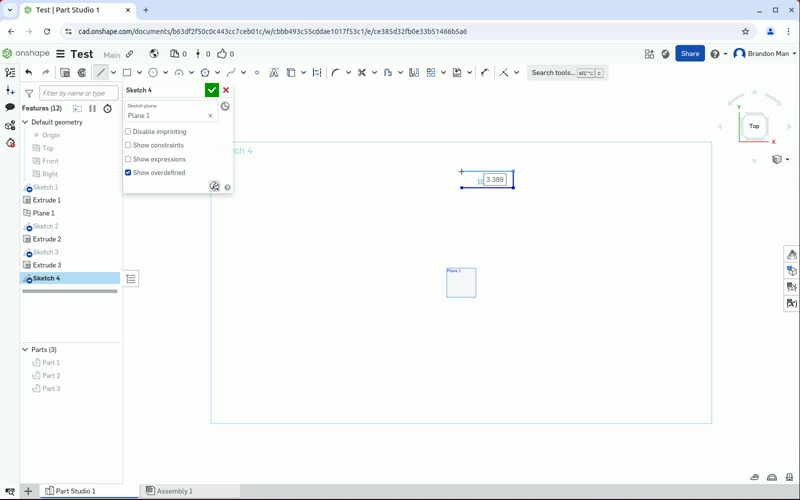
click(461, 171)
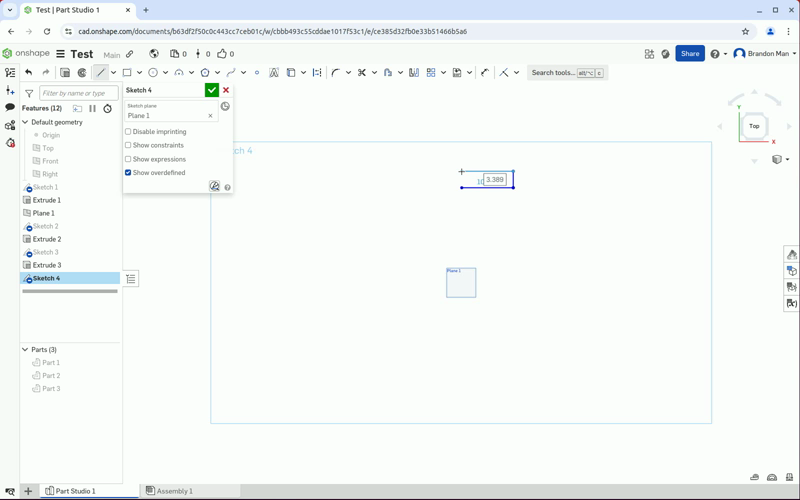
key_up(shift)
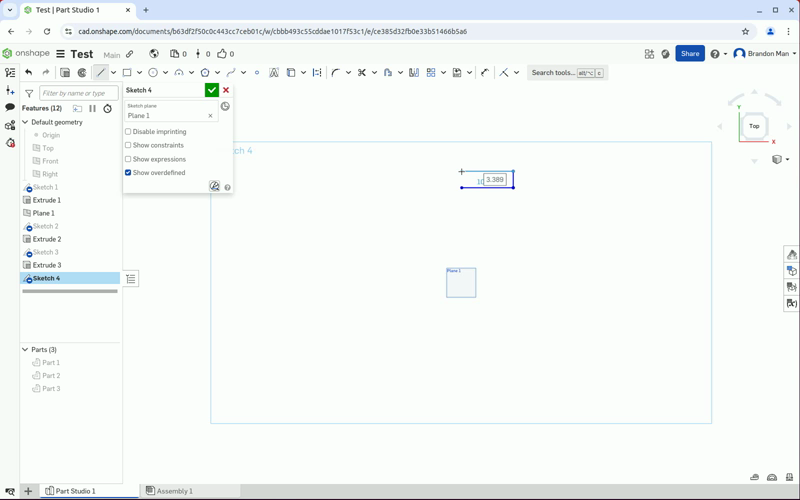
mouse_move(492, 171)
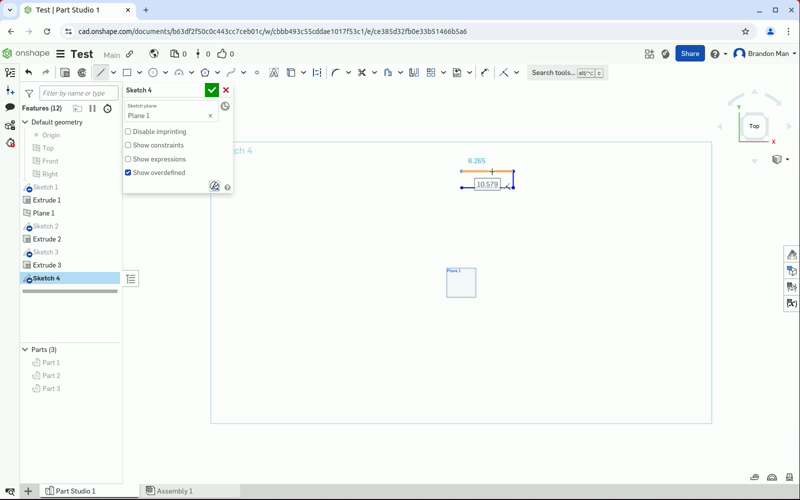
key_down(shift)
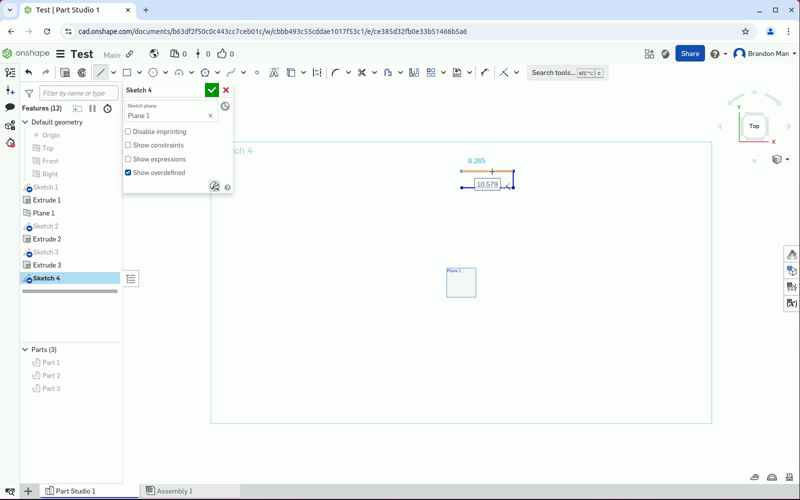
mouse_move(461, 187)
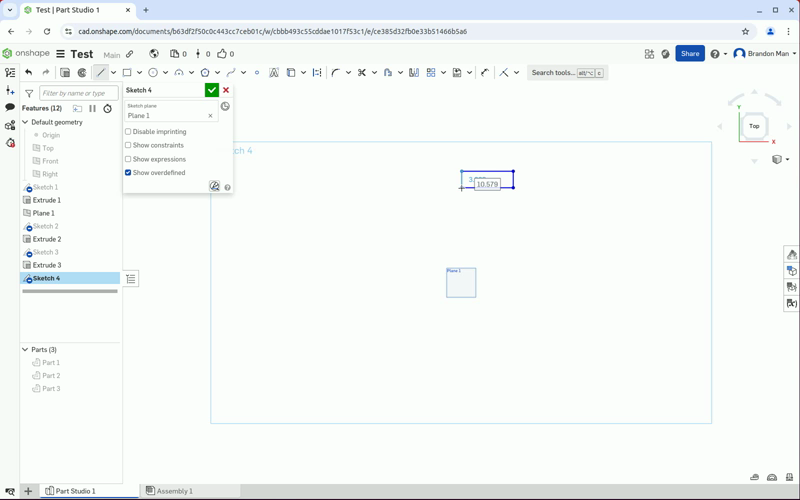
key_up(shift)
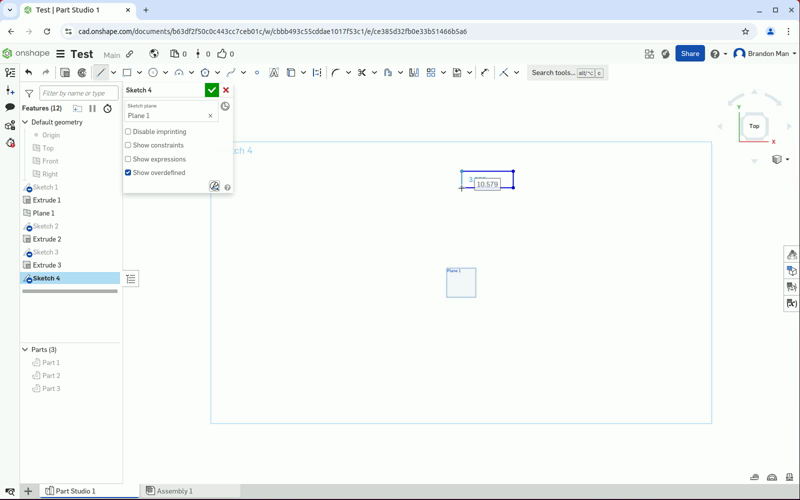
click(461, 187)
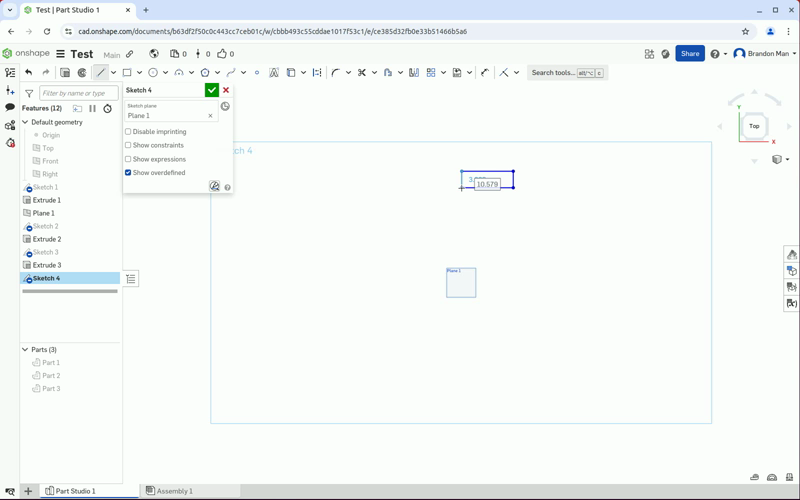
key(esc)
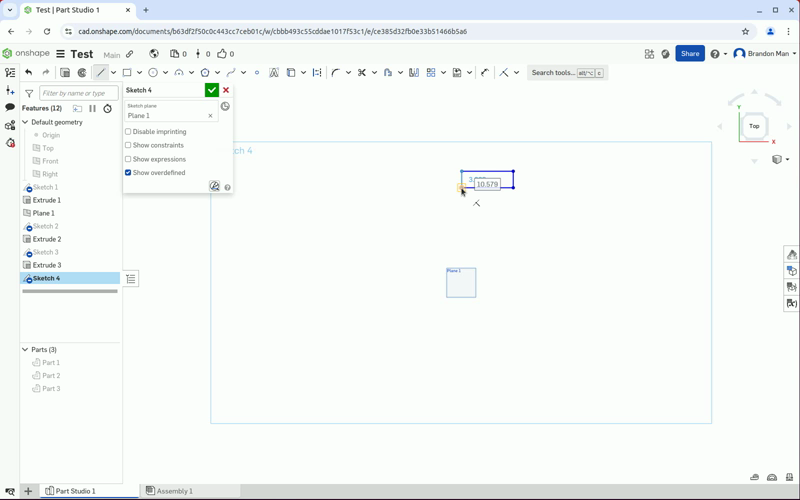
mouse_move(473, 183)
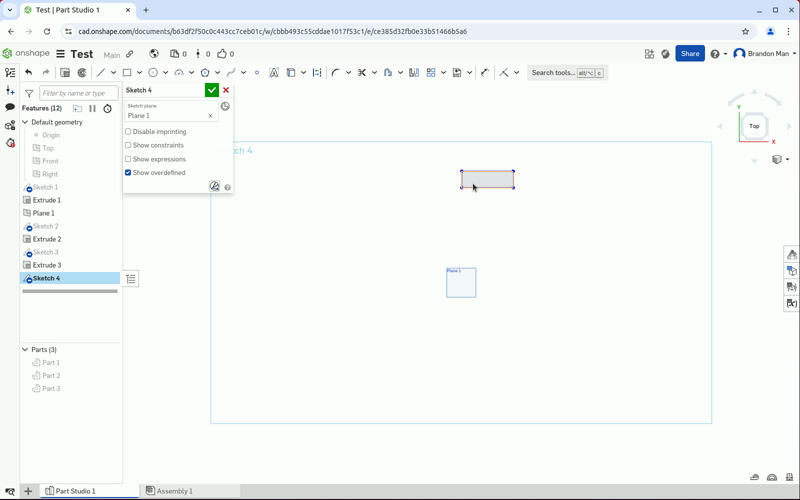
scroll(6)
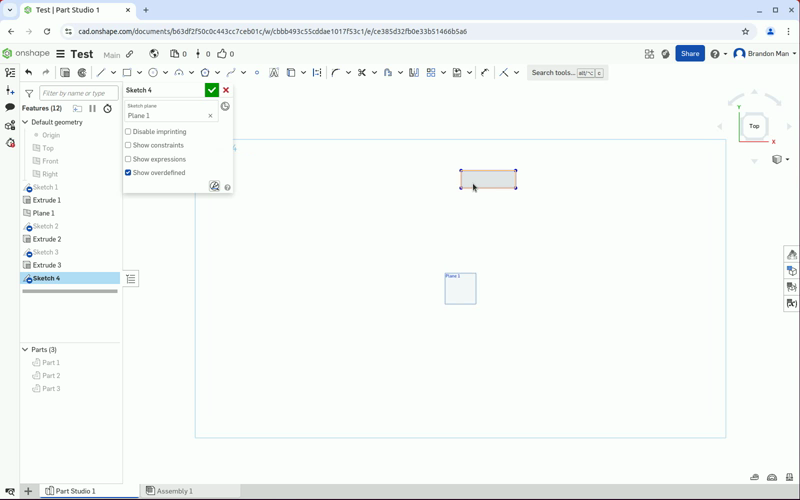
scroll(6)
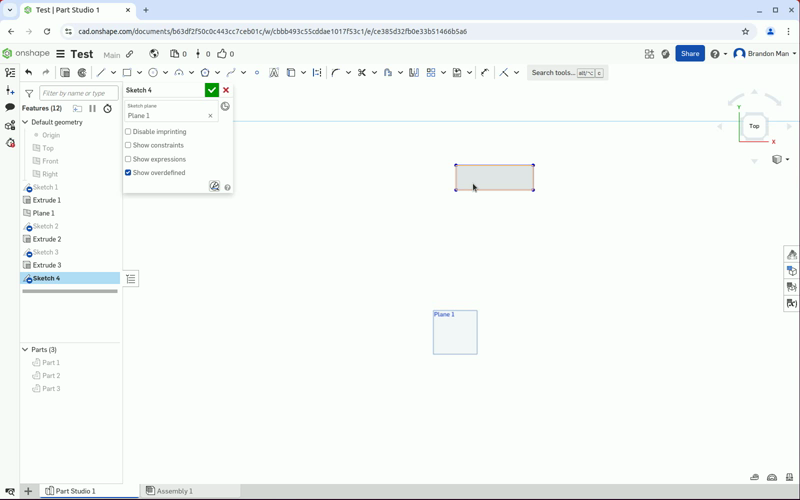
scroll(6)
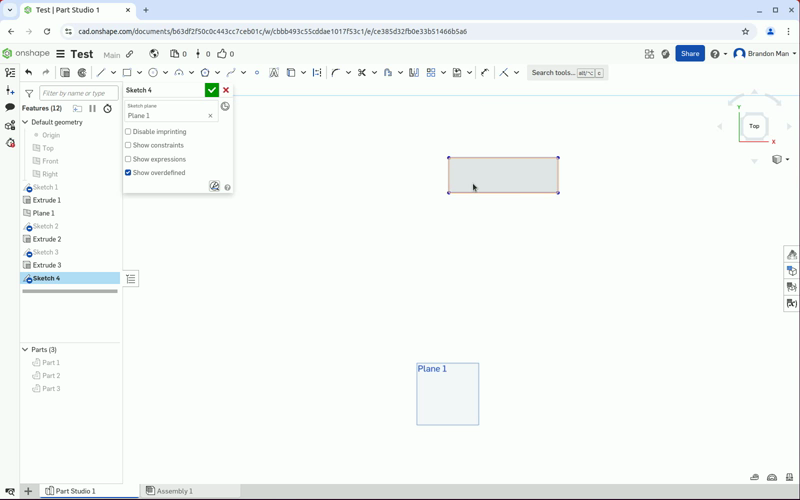
scroll(6)
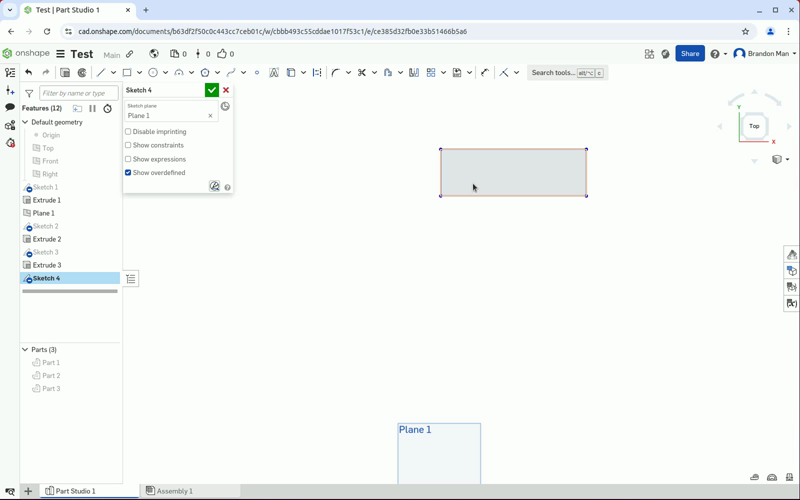
scroll(6)
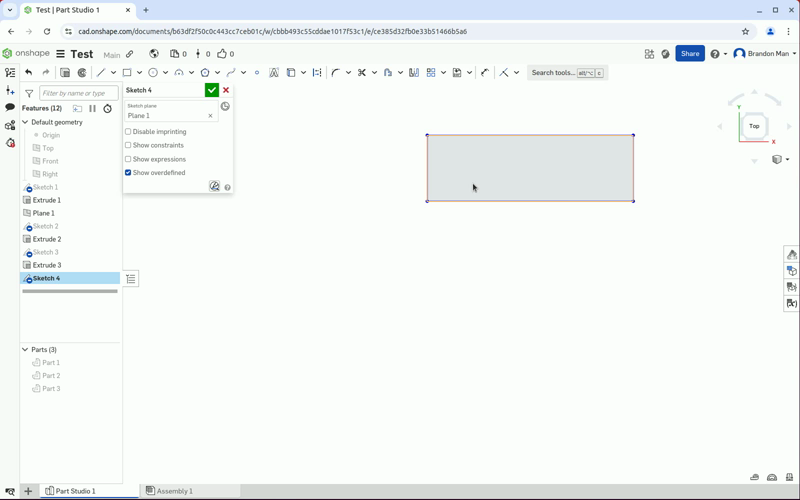
scroll(6)
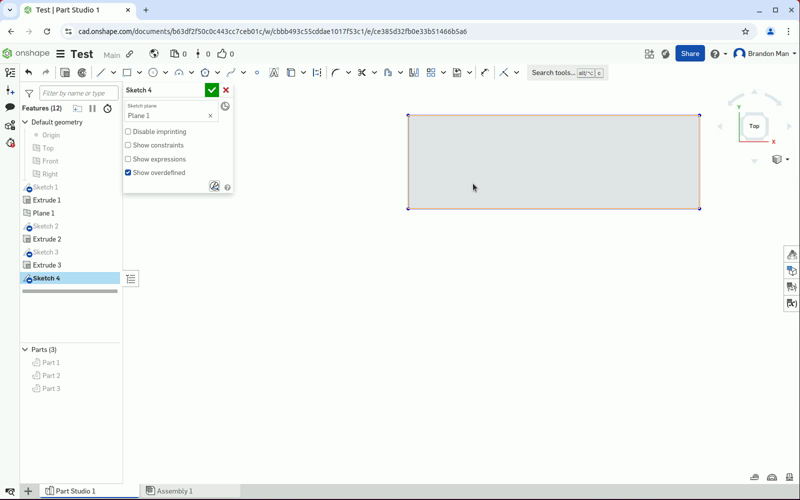
scroll(6)
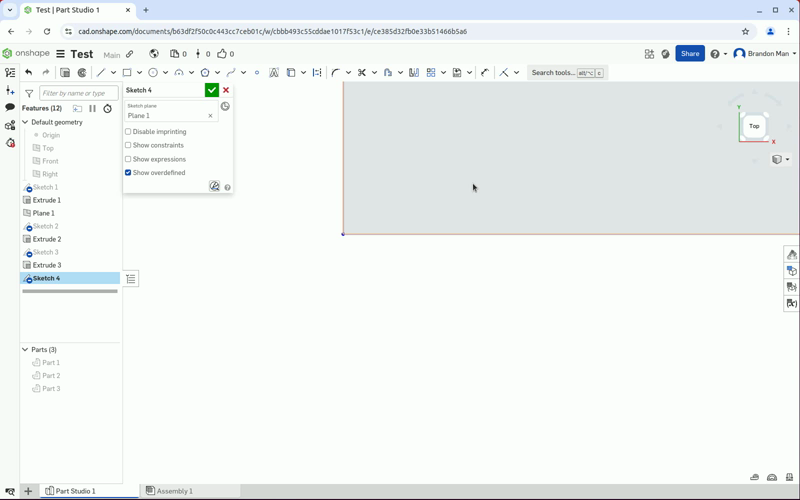
click(473, 183)
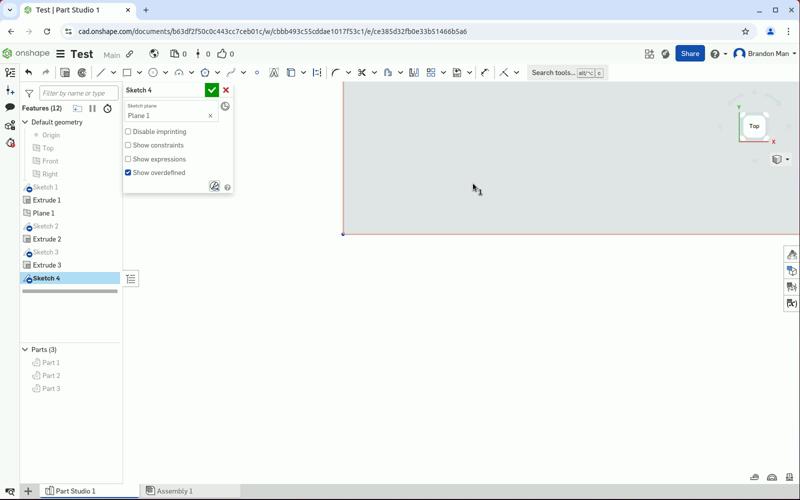
scroll(-6)
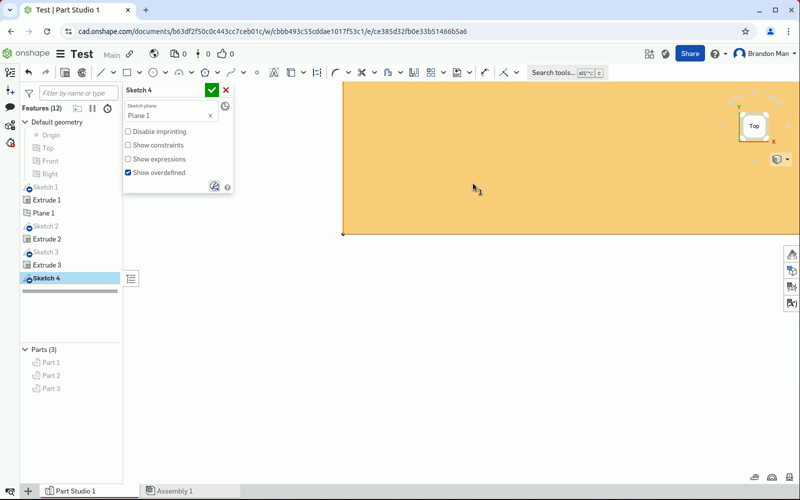
scroll(-6)
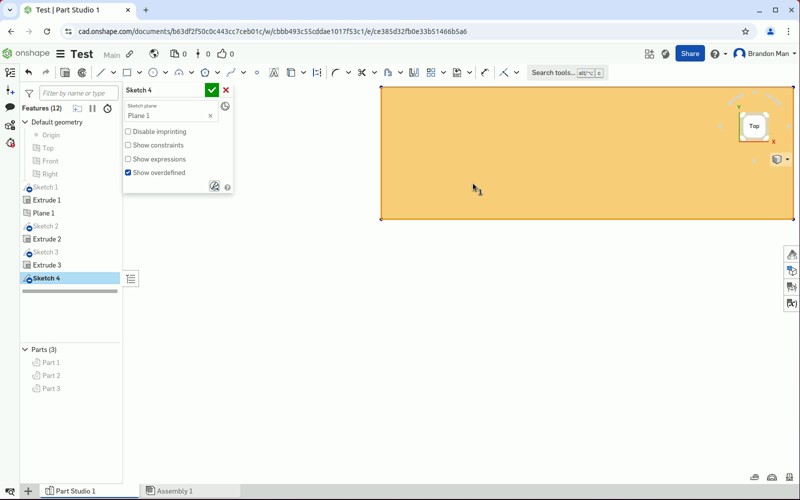
scroll(-6)
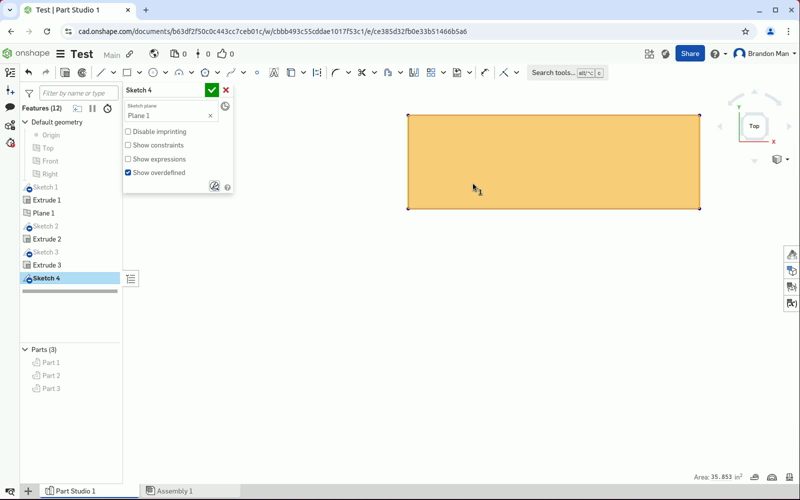
scroll(-6)
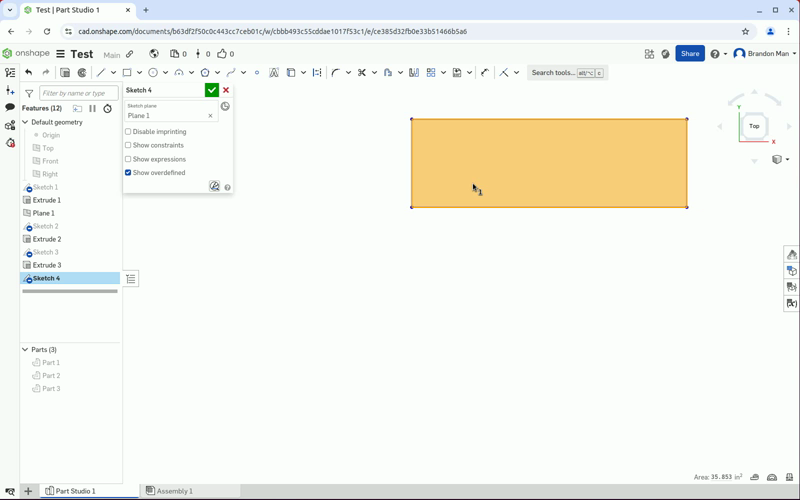
scroll(-6)
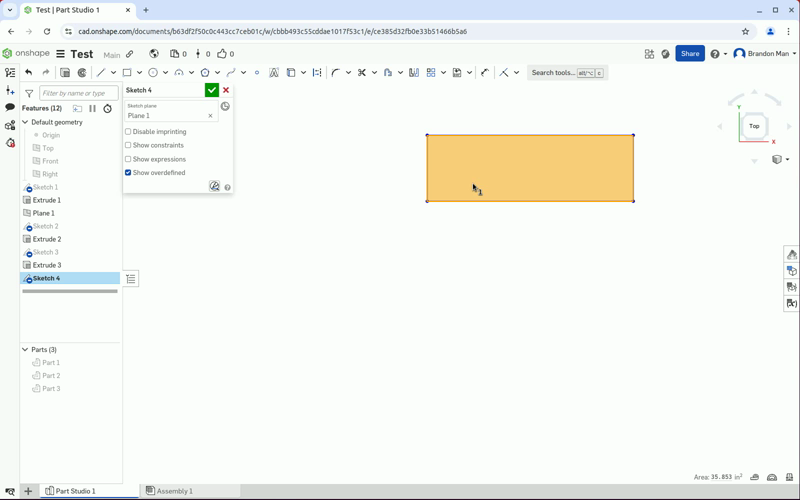
scroll(-6)
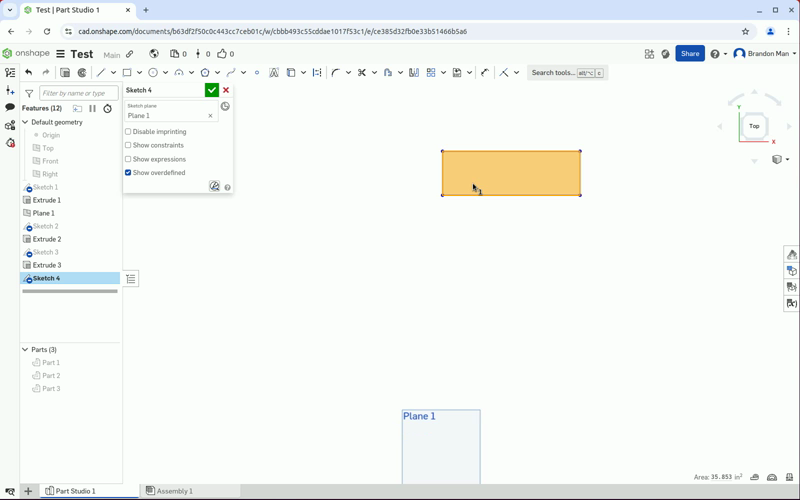
scroll(-6)
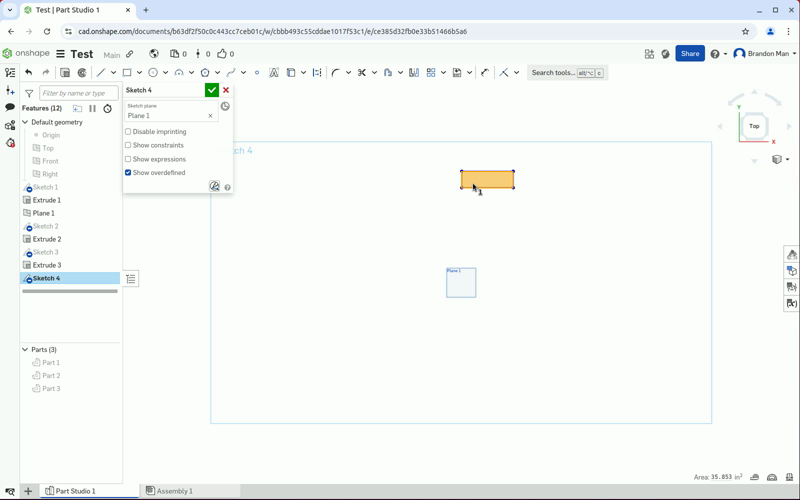
mouse_move(73, 352)
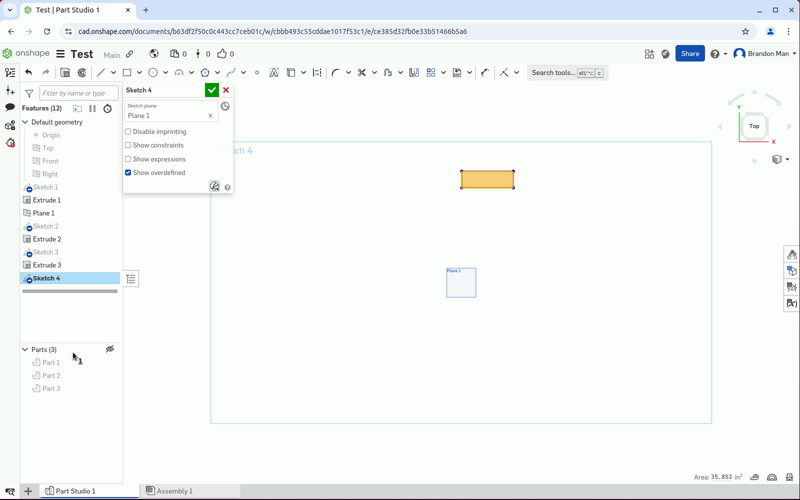
key(shift+y)
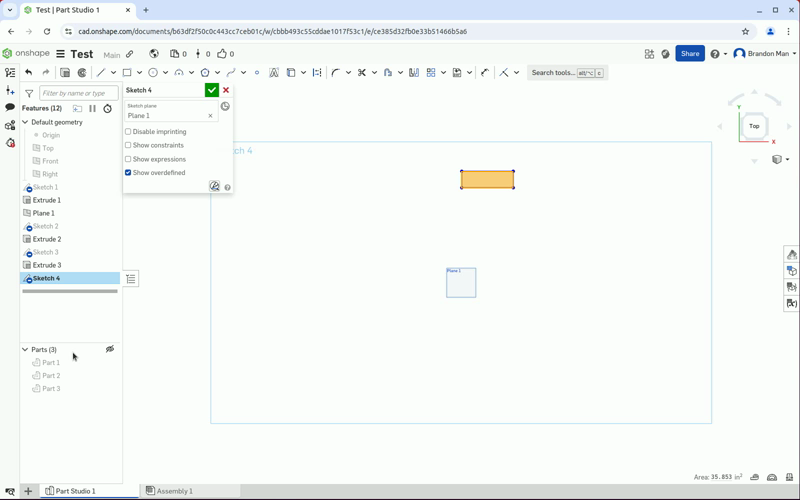
key(shift+e)
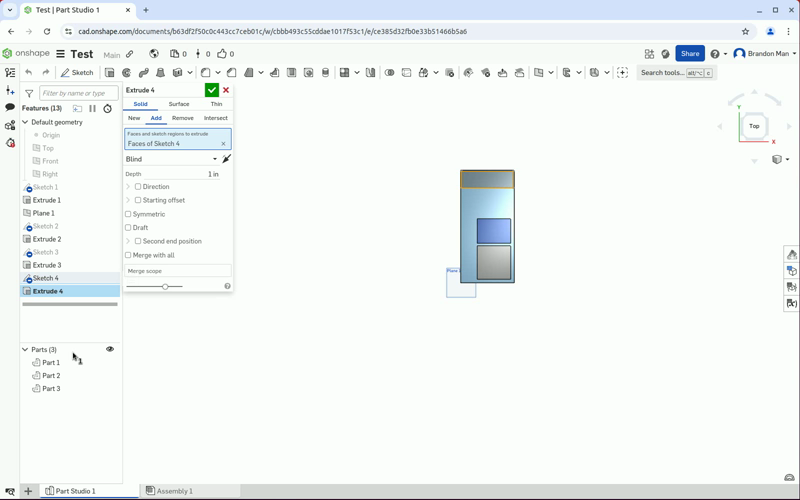
mouse_move(143, 106)
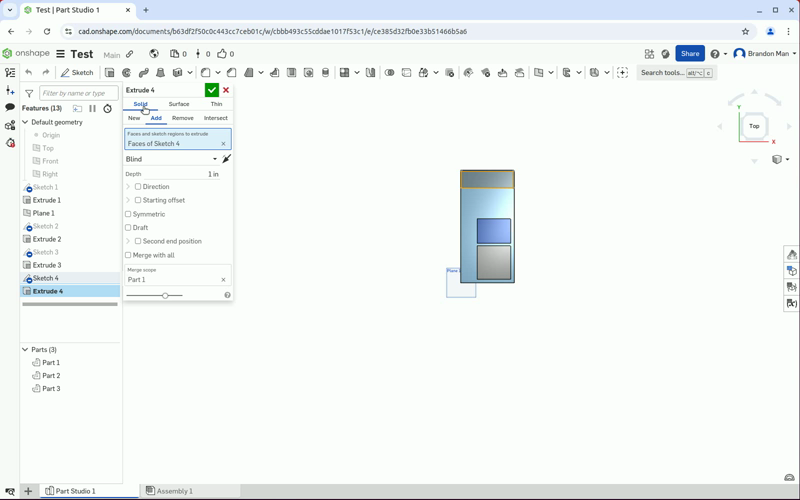
click(143, 106)
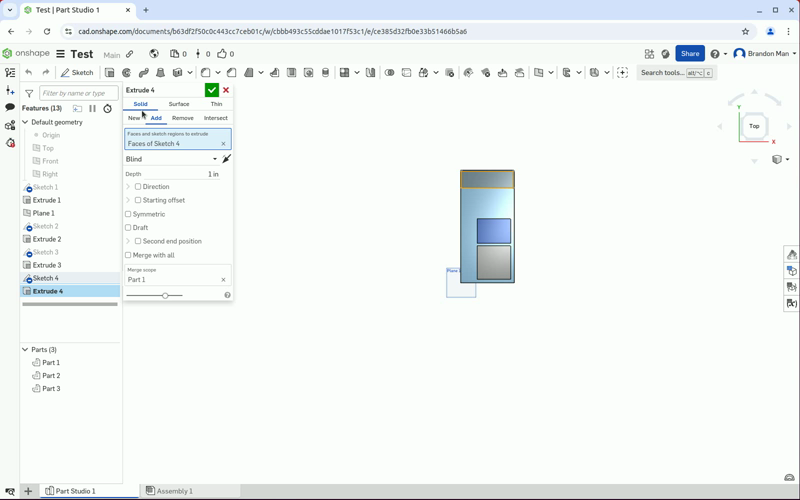
mouse_move(137, 120)
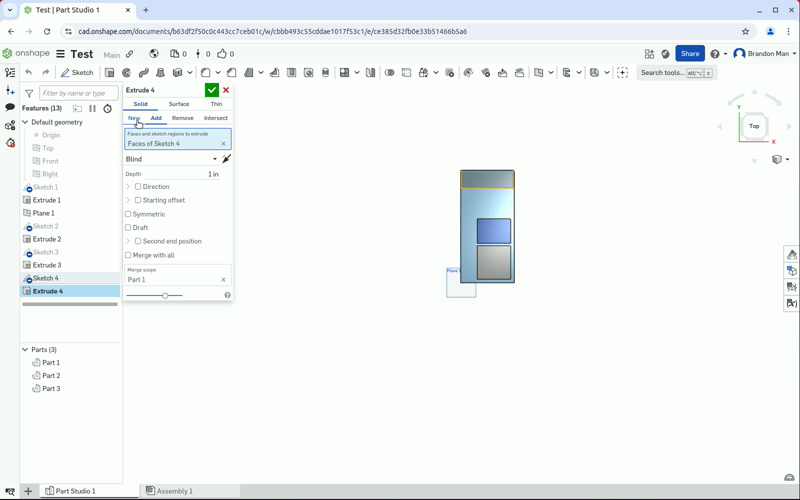
click(137, 120)
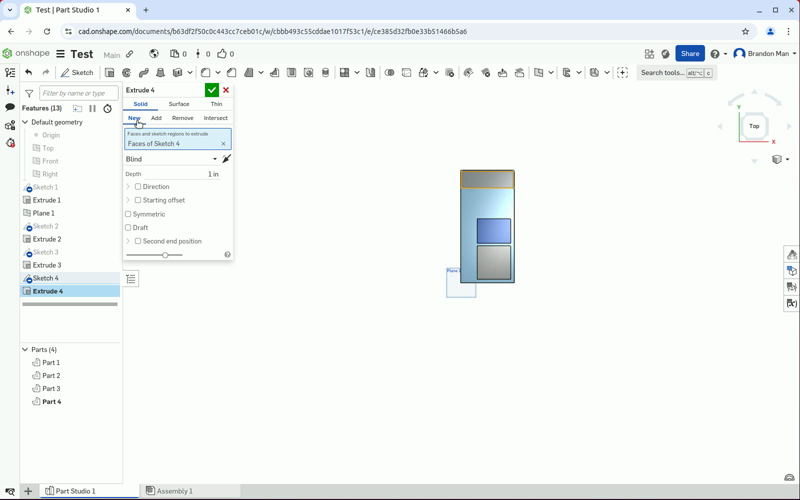
key(tab, 4)
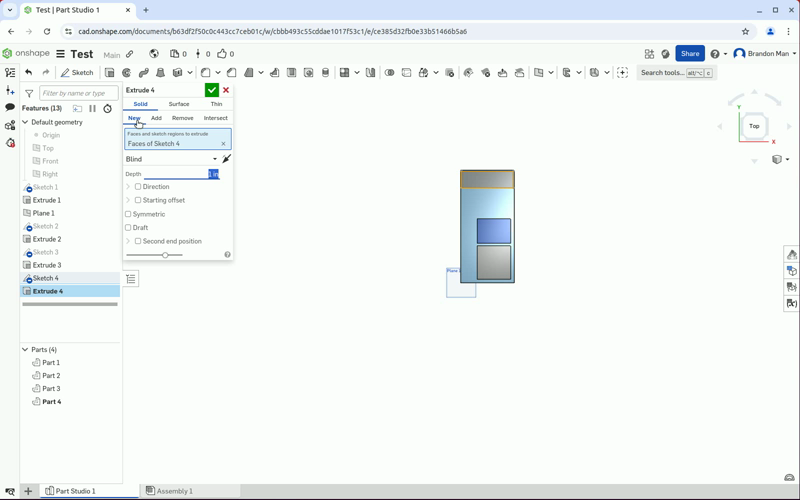
text(-0.241)
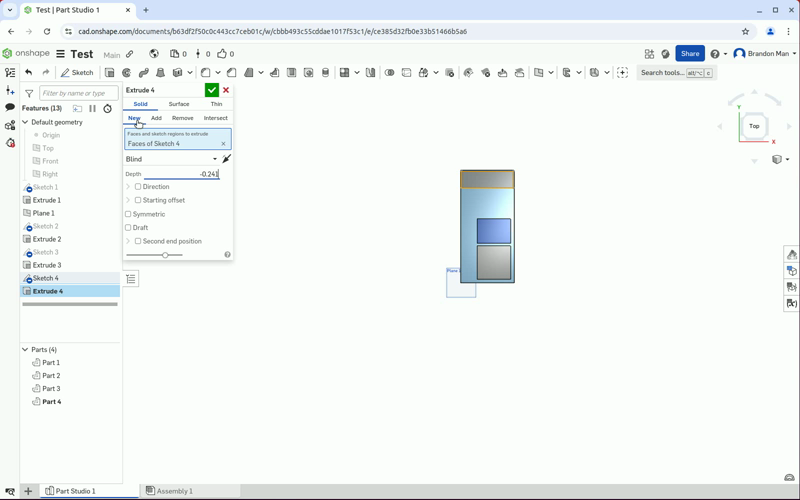
key(enter)
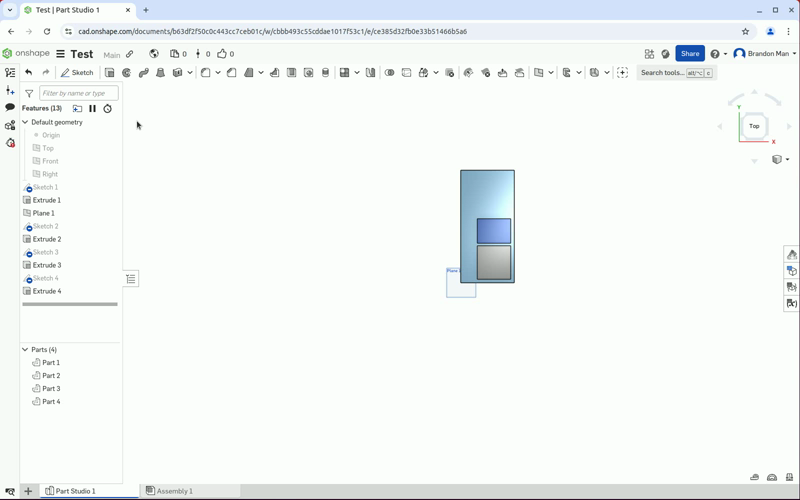
key(shift+h)
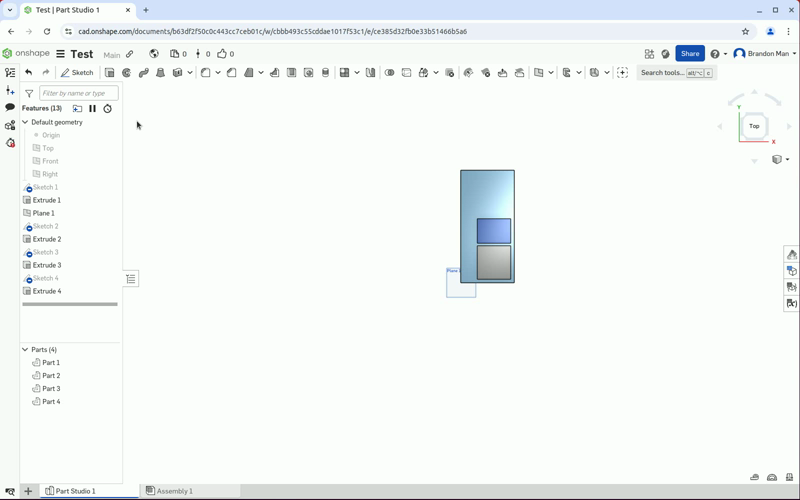
key(shift+h)
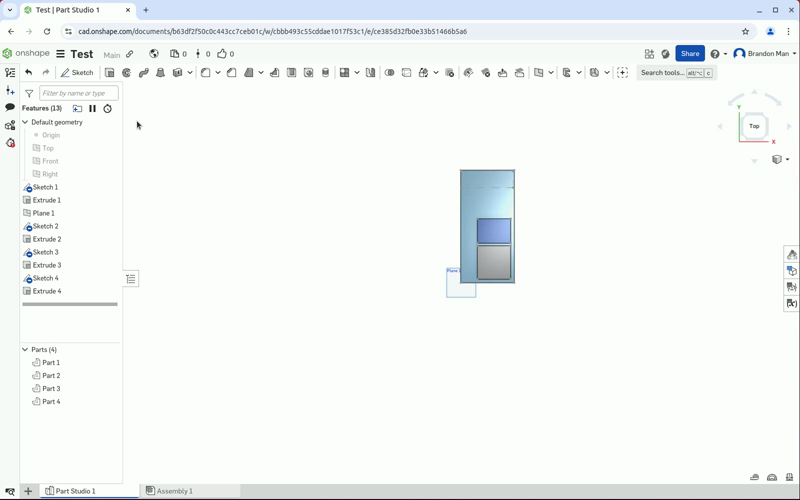
key(shift+7)
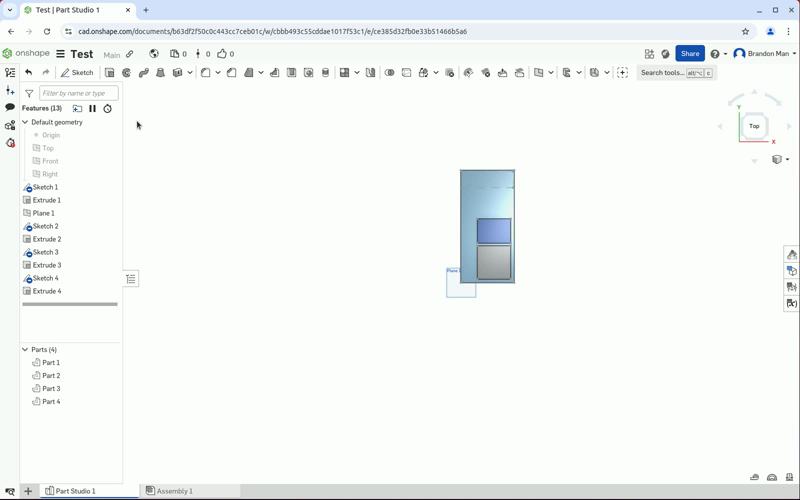
key(up, 3)
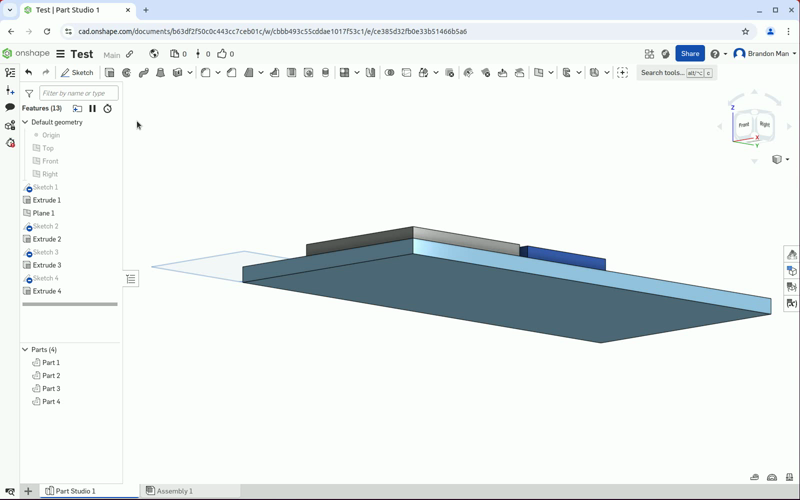
key(left, 3)
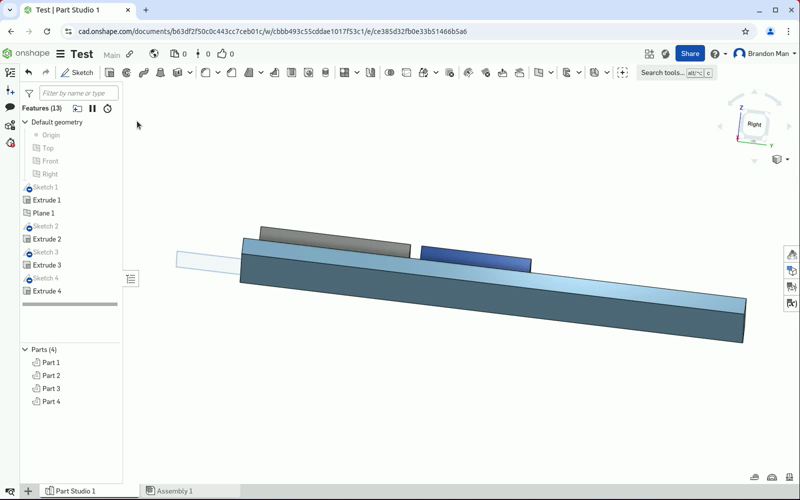
key(right, 3)
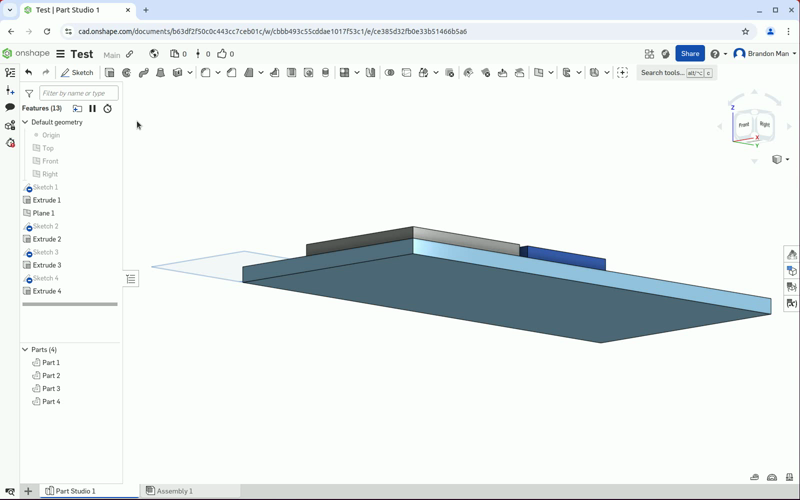
key(down, 3)
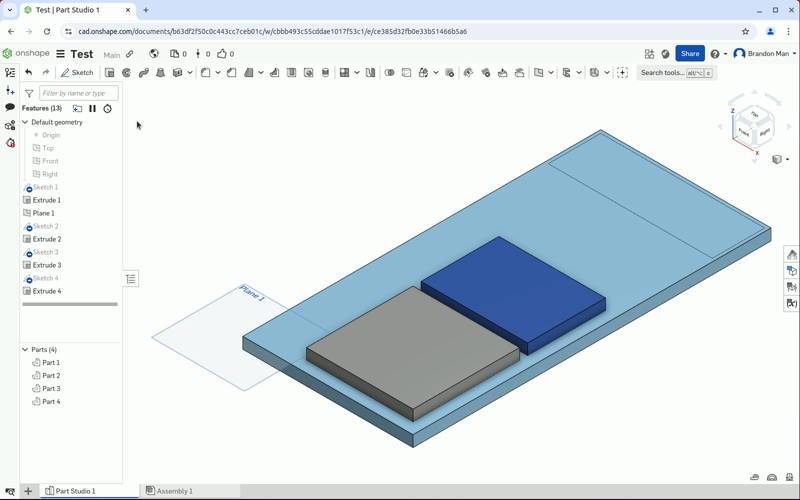
mouse_move(73, 189)
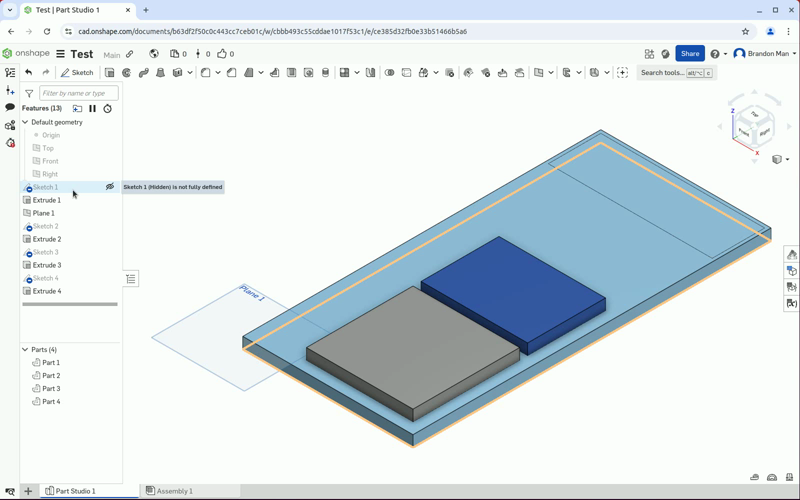
click(73, 189)